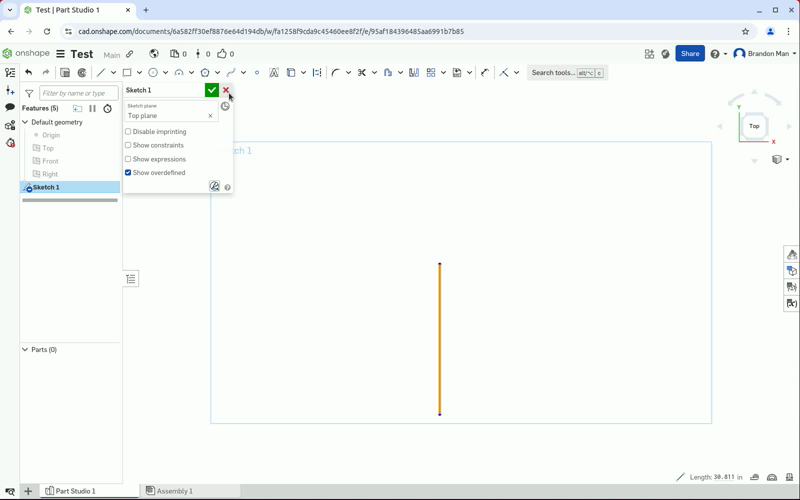
key(shift+h)
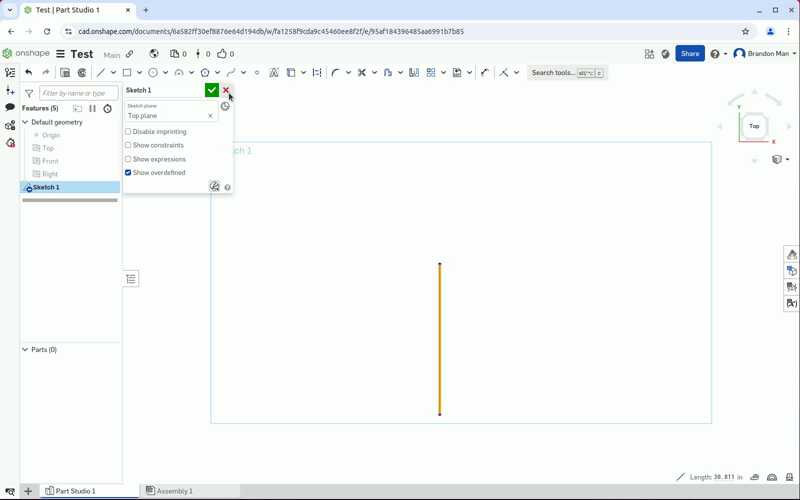
key(shift+s)
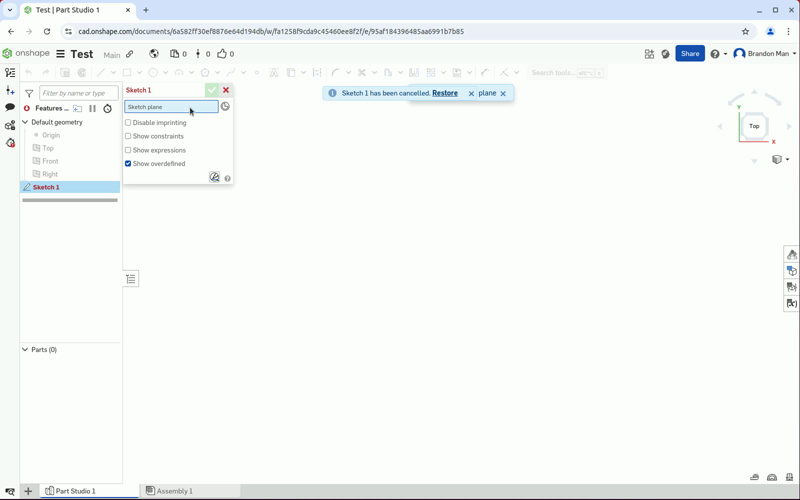
mouse_move(73, 150)
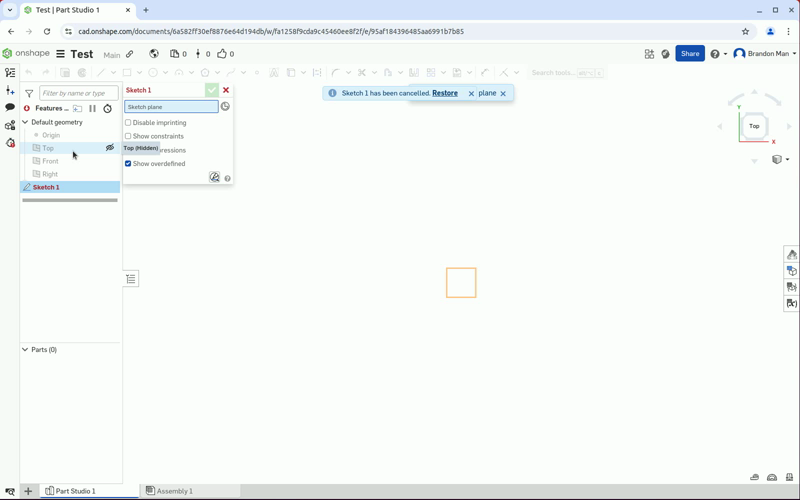
click(73, 150)
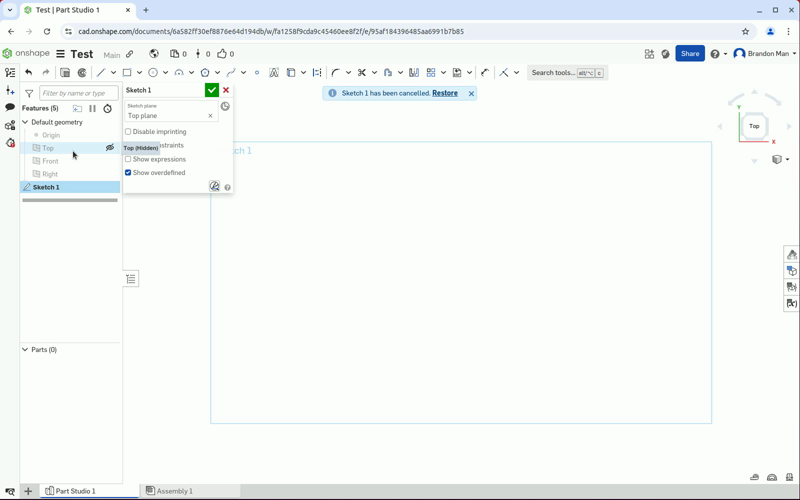
mouse_move(73, 352)
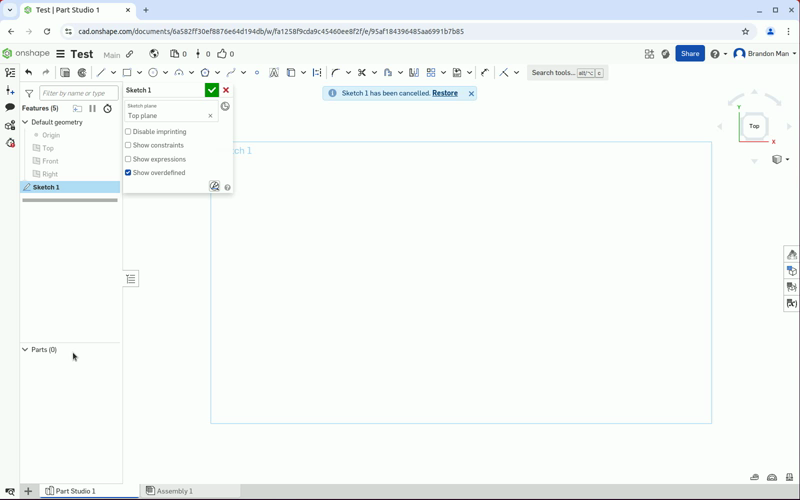
key(y)
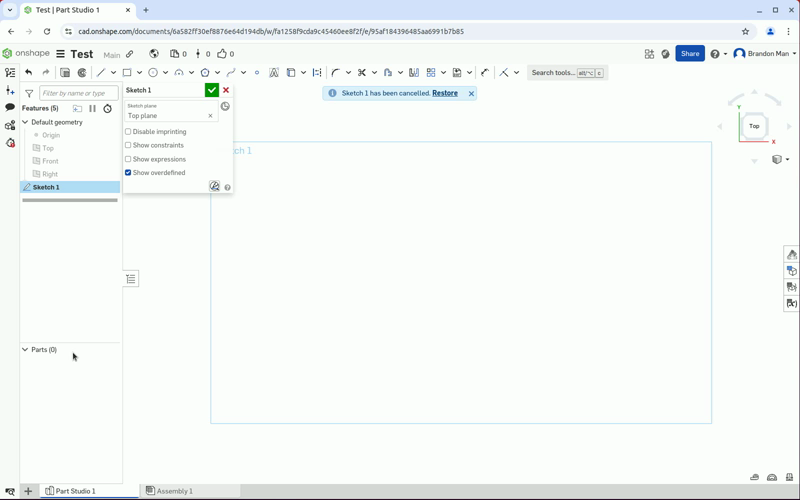
key(l)
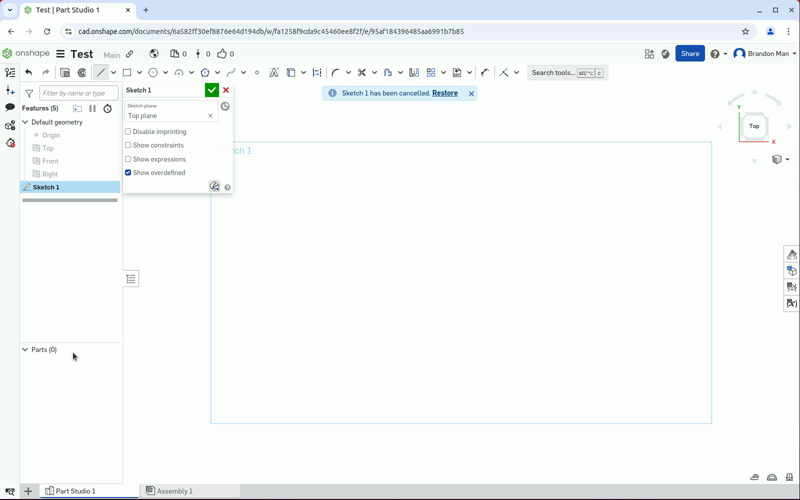
key_down(shift)
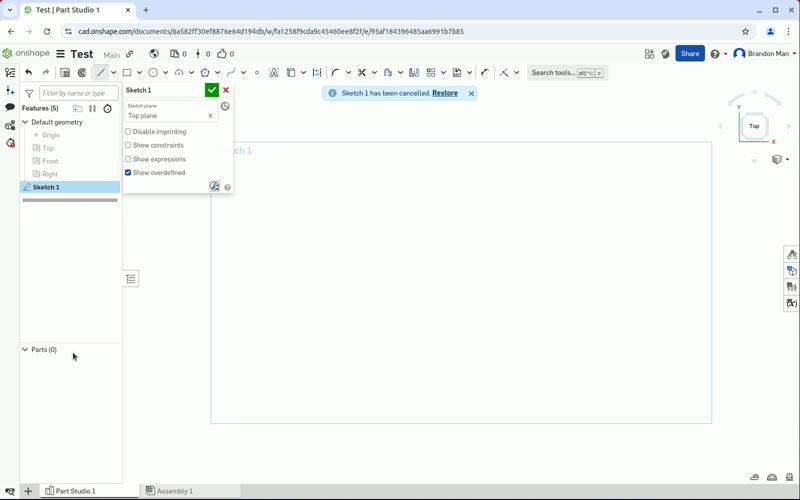
mouse_move(388, 319)
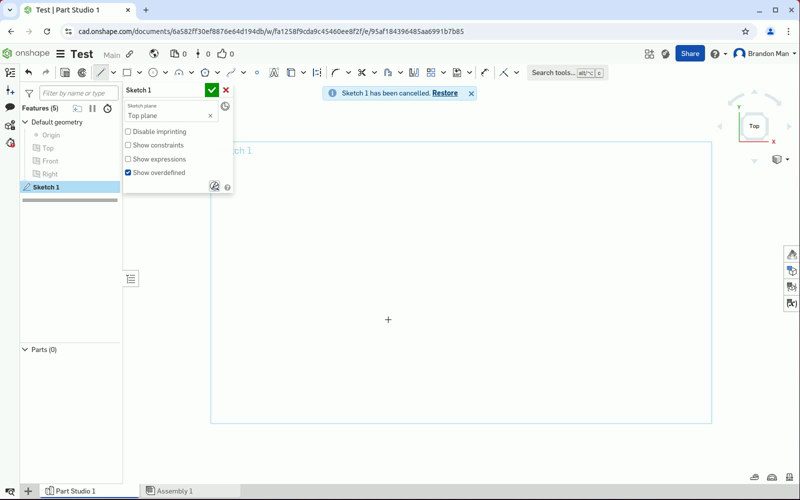
click(388, 319)
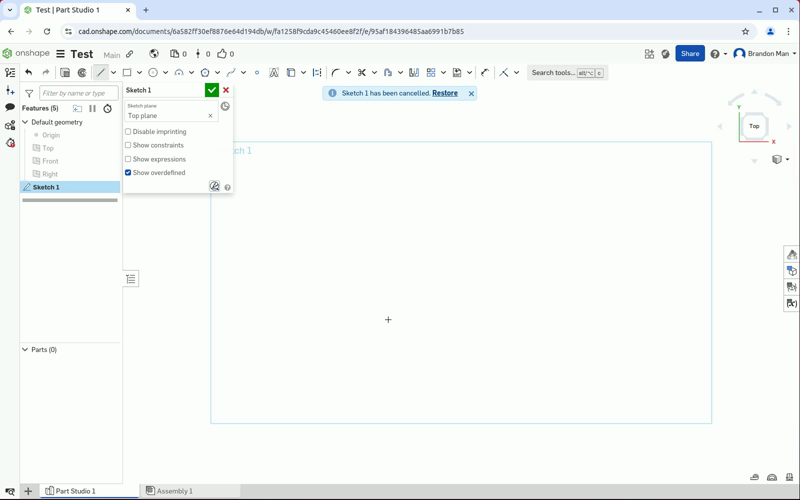
key_up(shift)
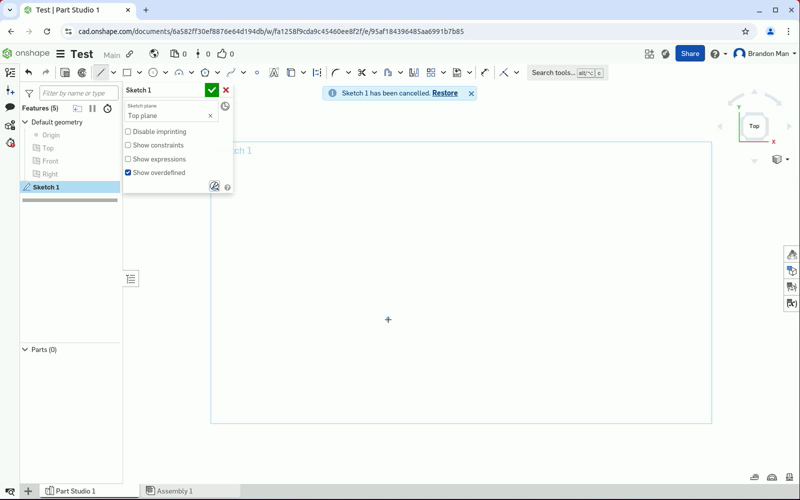
key_down(shift)
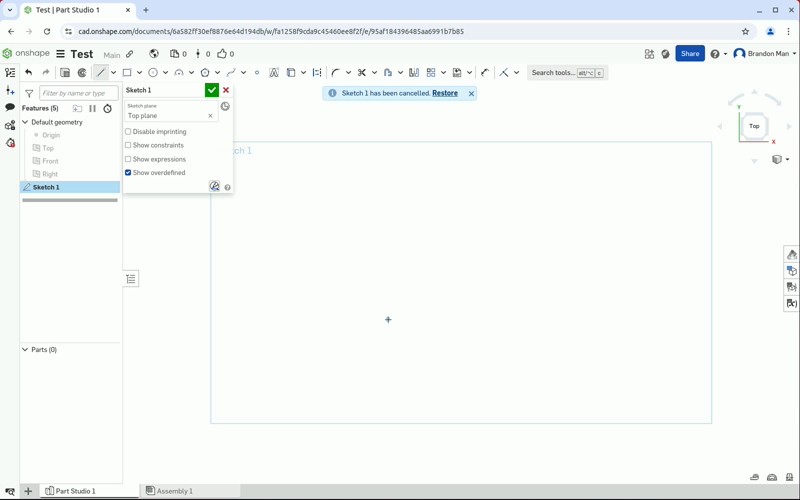
mouse_move(541, 319)
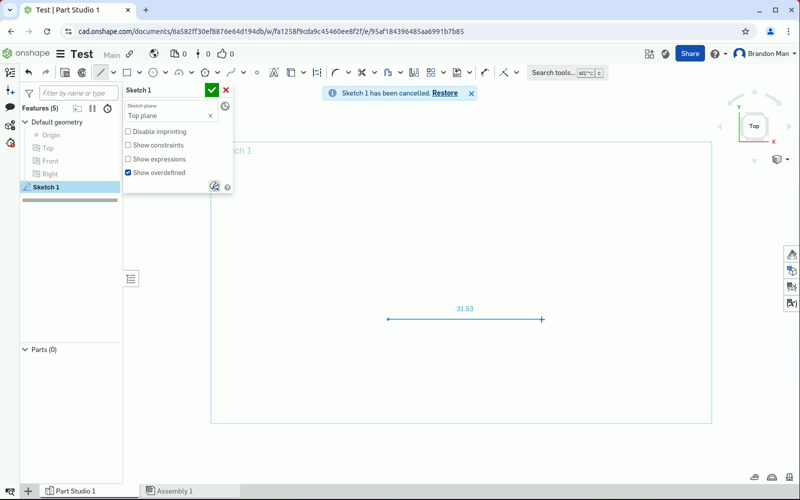
click(541, 319)
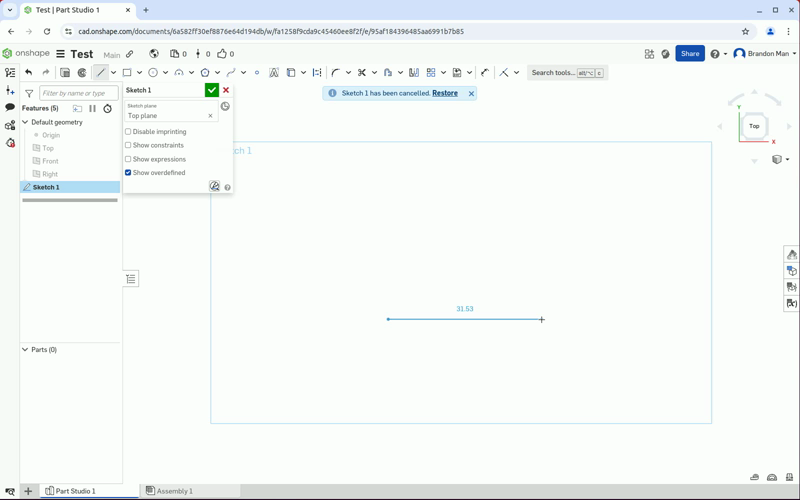
key_up(shift)
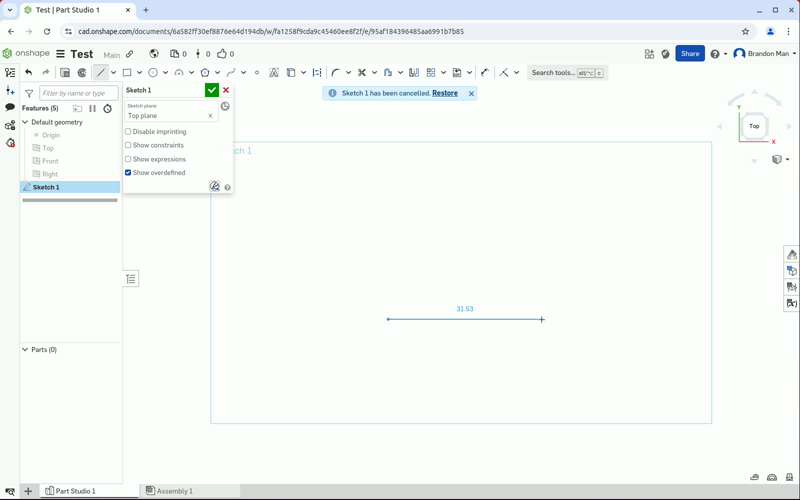
key(esc)
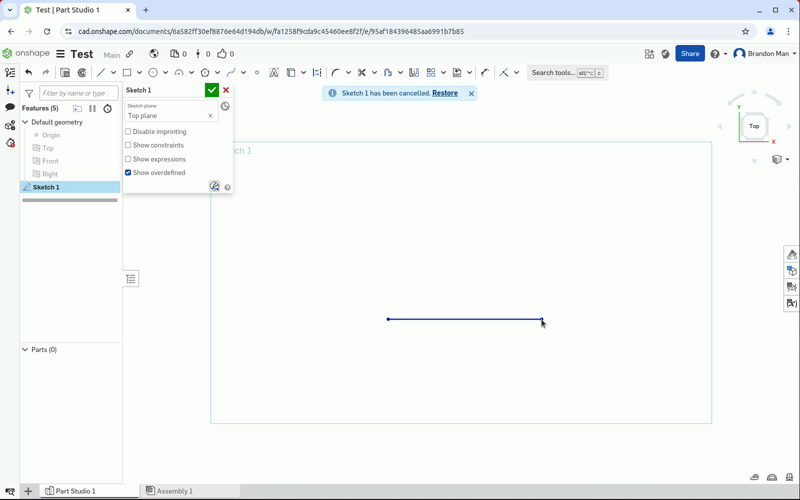
key(a)
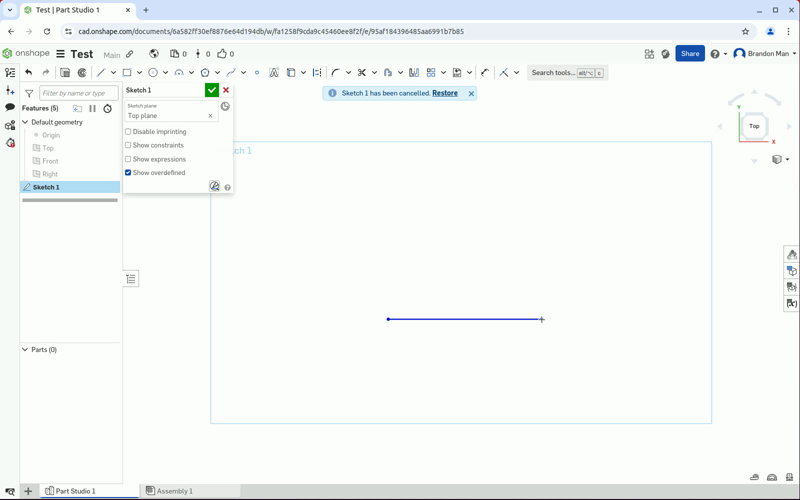
mouse_move(541, 319)
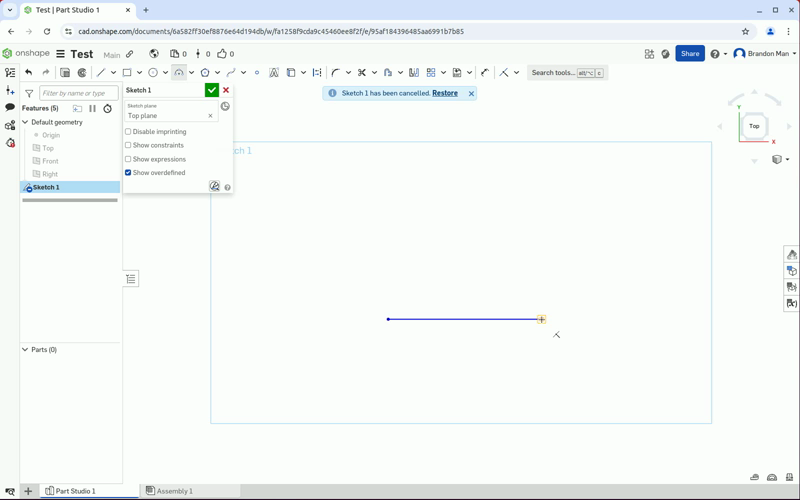
click(541, 319)
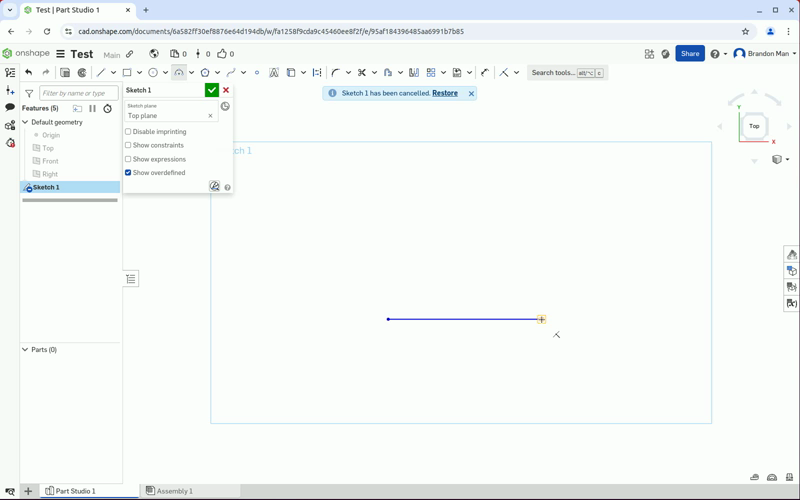
key_down(shift)
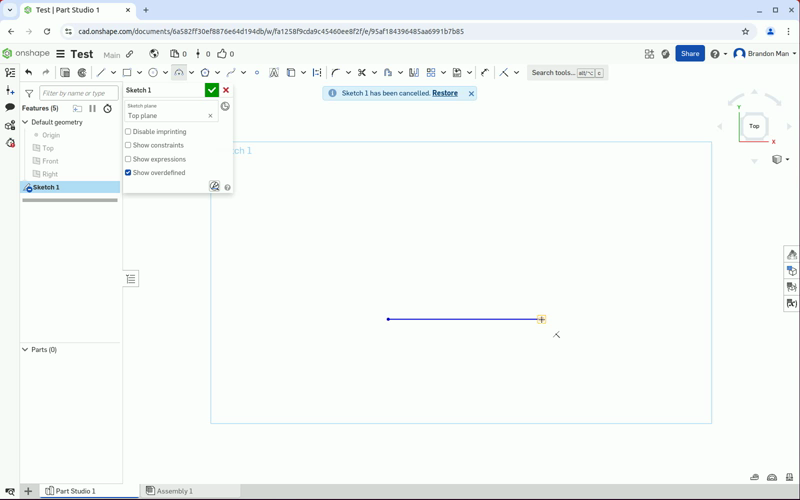
mouse_move(541, 245)
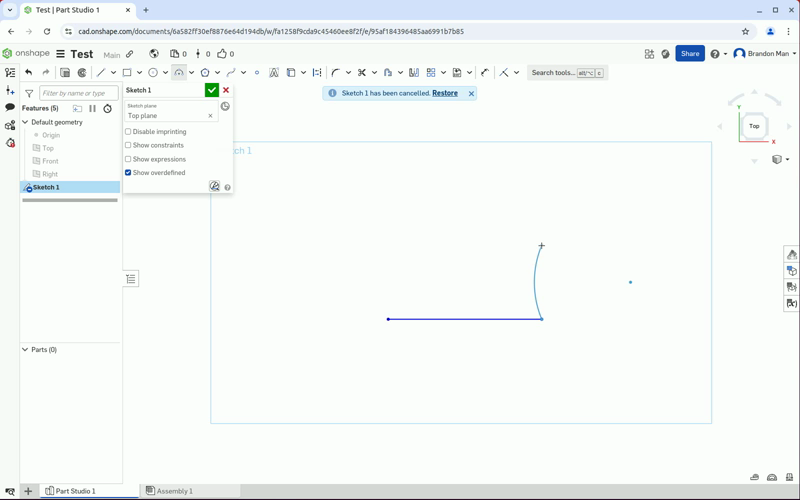
click(541, 245)
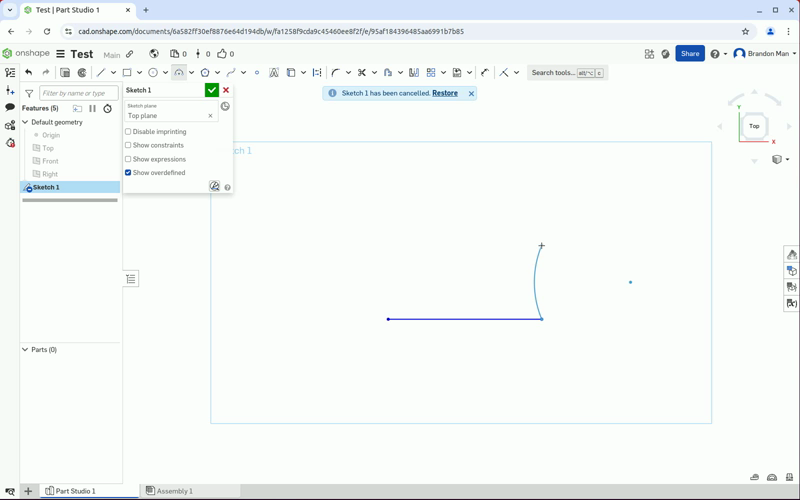
mouse_move(573, 282)
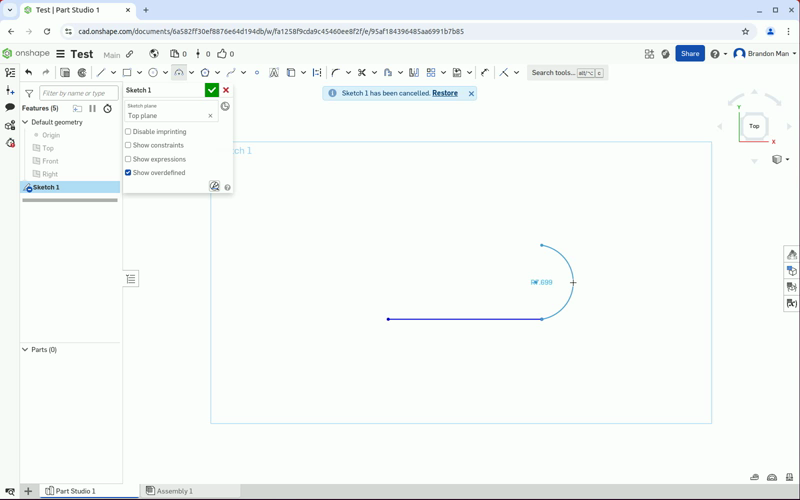
click(573, 282)
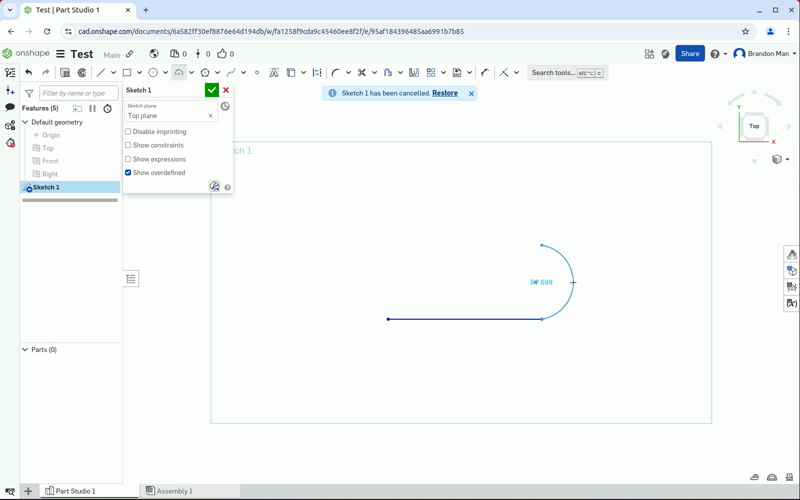
key_up(shift)
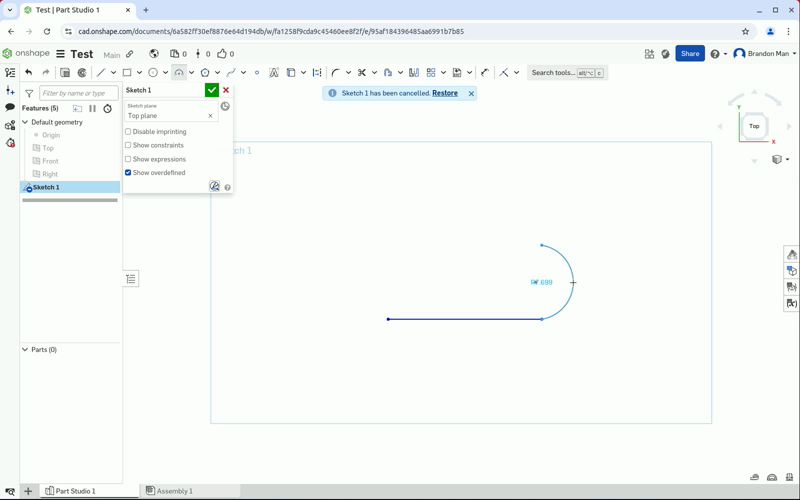
key(esc)
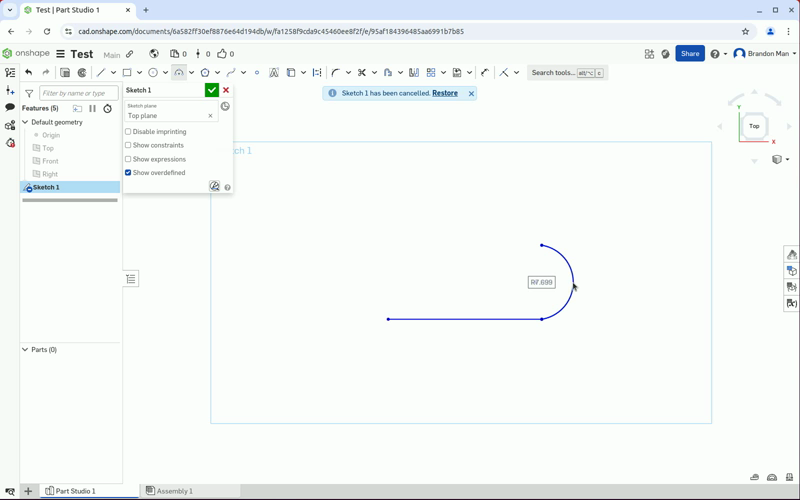
key(l)
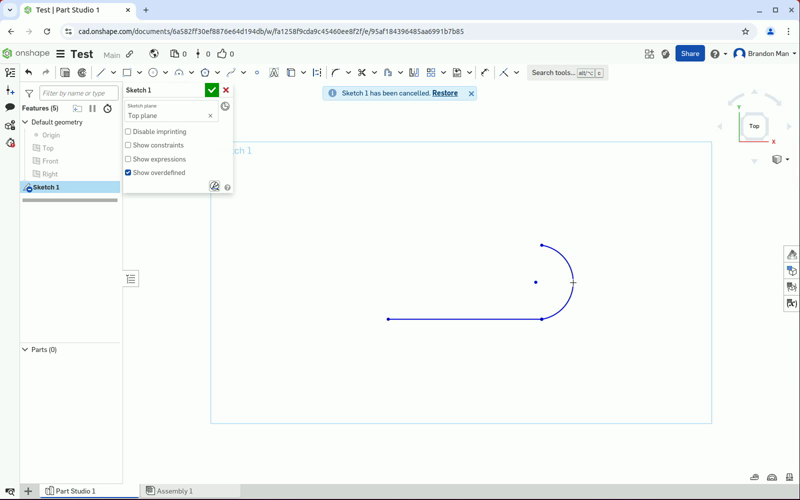
mouse_move(541, 245)
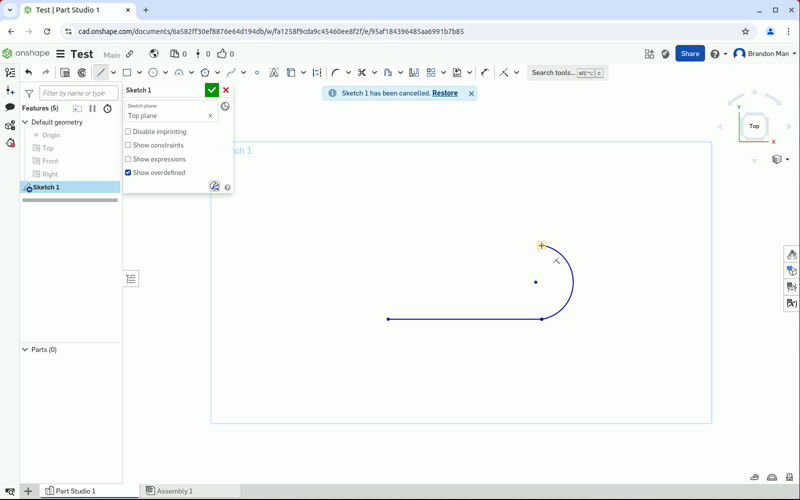
click(541, 245)
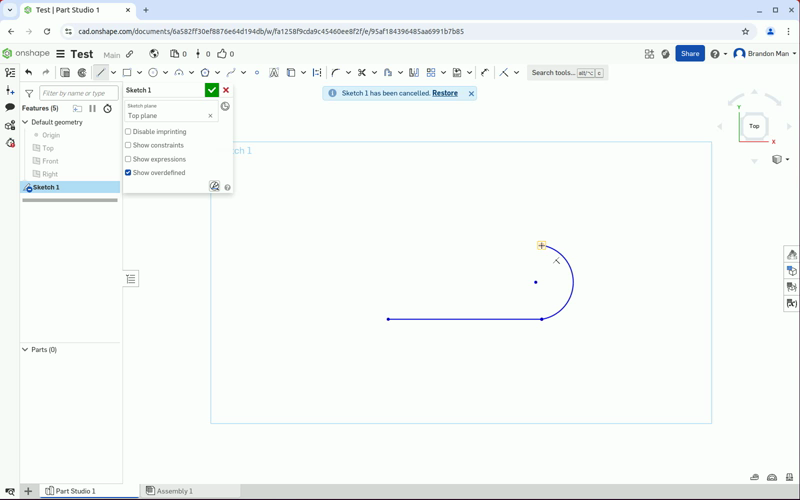
key_down(shift)
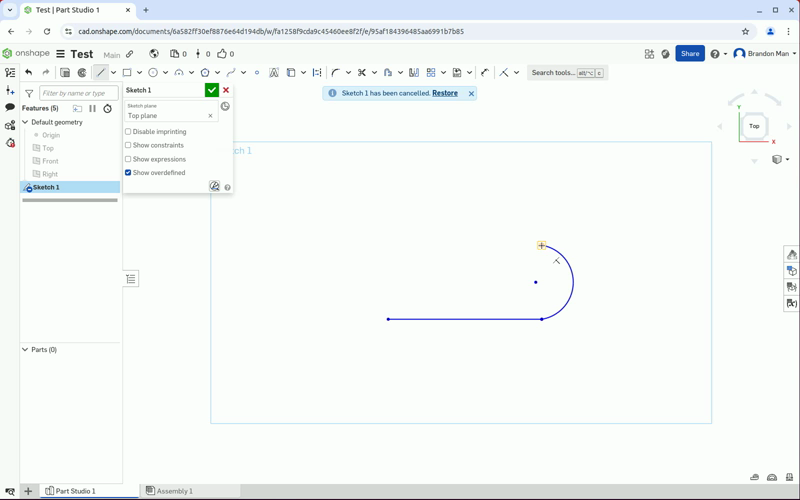
mouse_move(388, 245)
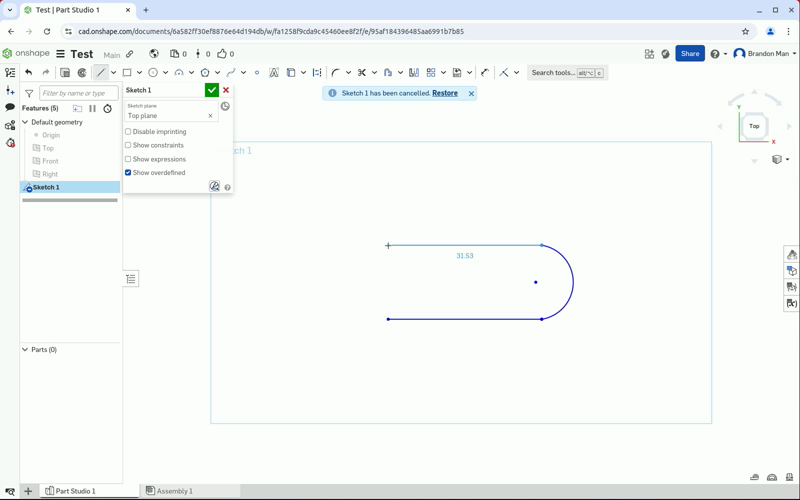
click(388, 245)
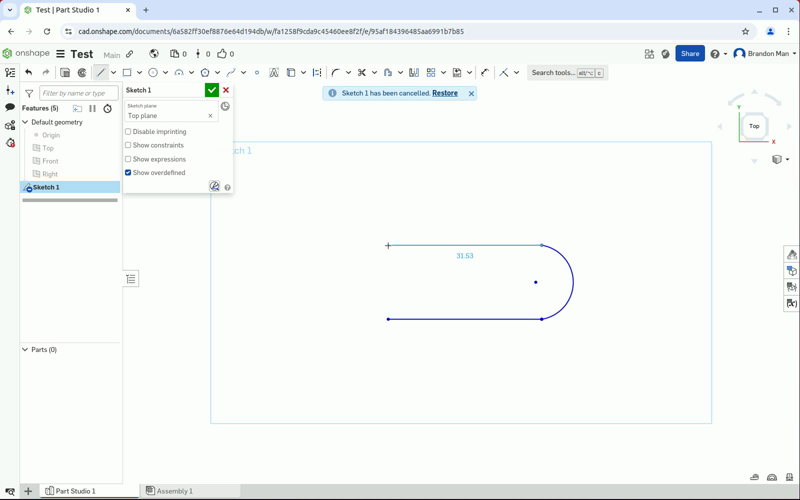
key_up(shift)
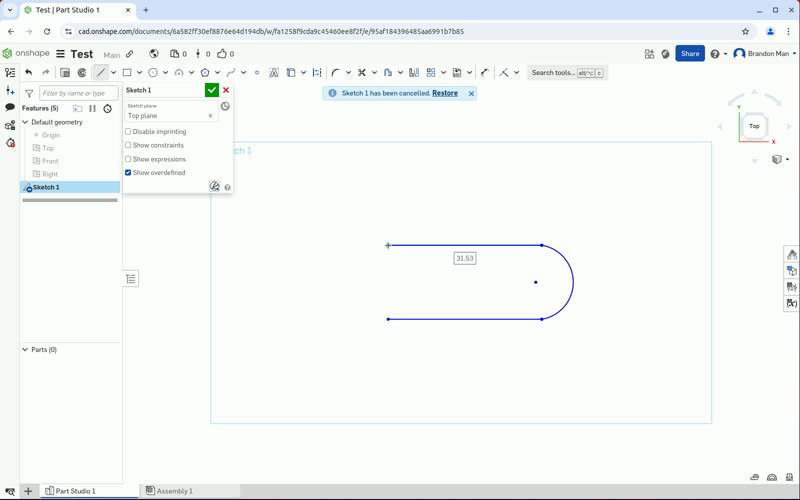
key(esc)
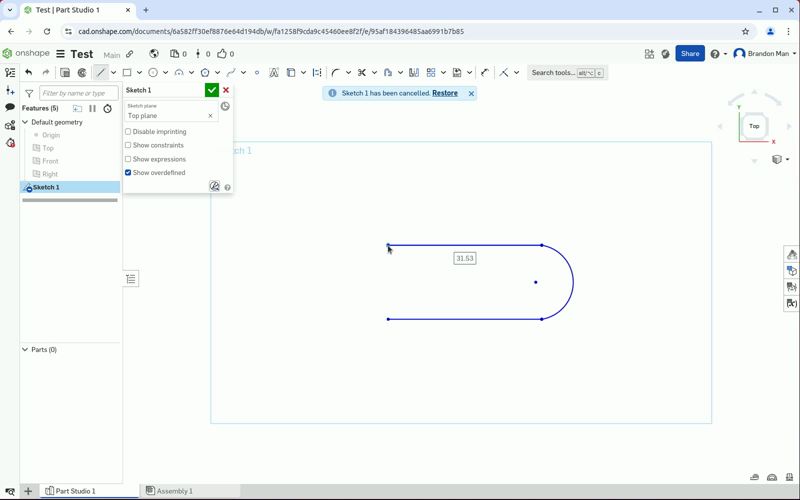
key(a)
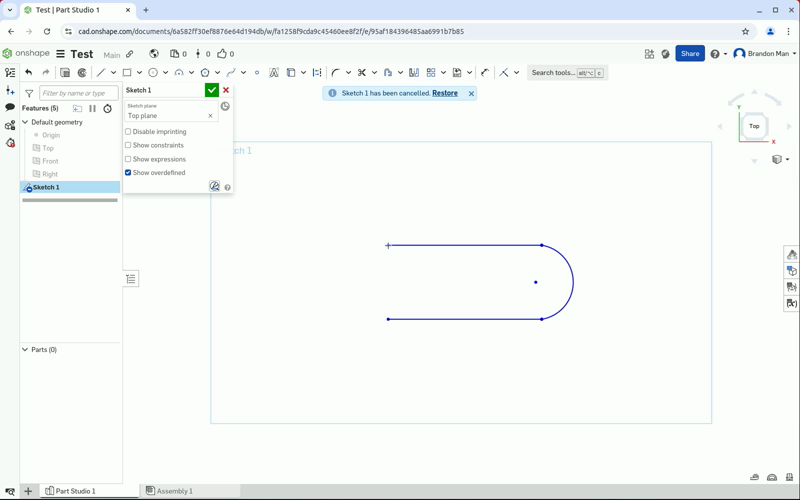
mouse_move(388, 245)
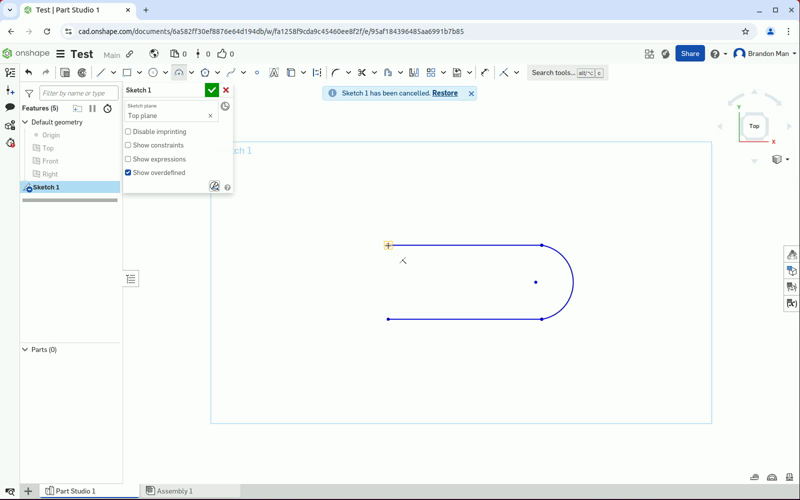
click(388, 245)
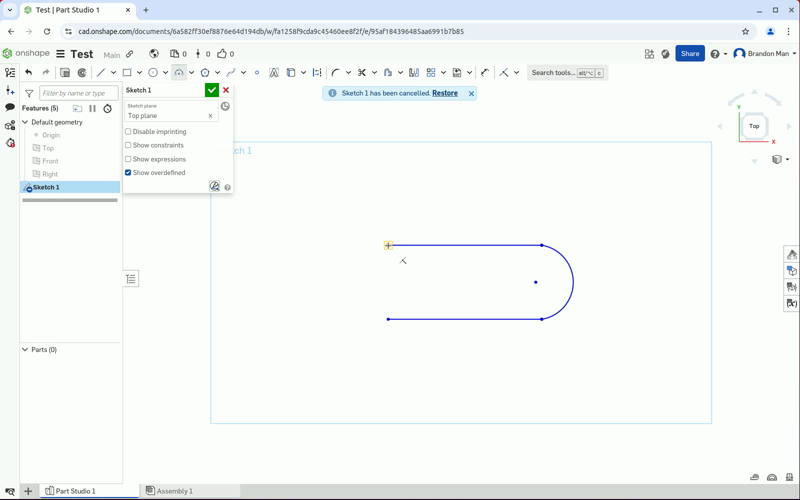
mouse_move(388, 319)
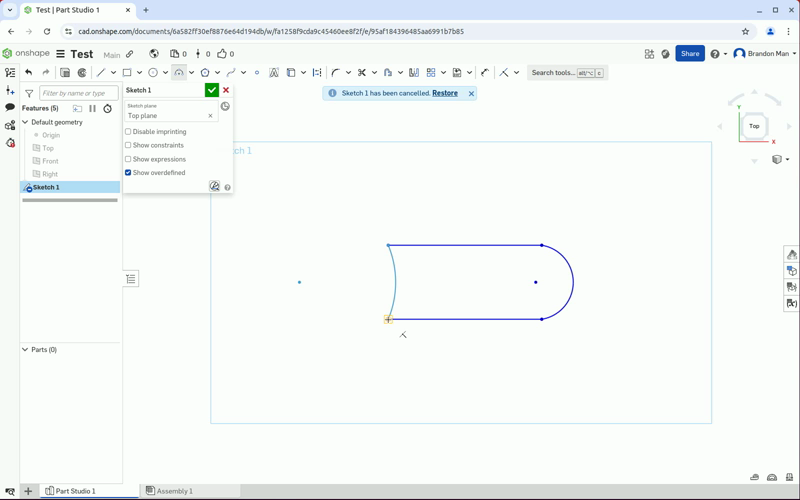
click(388, 319)
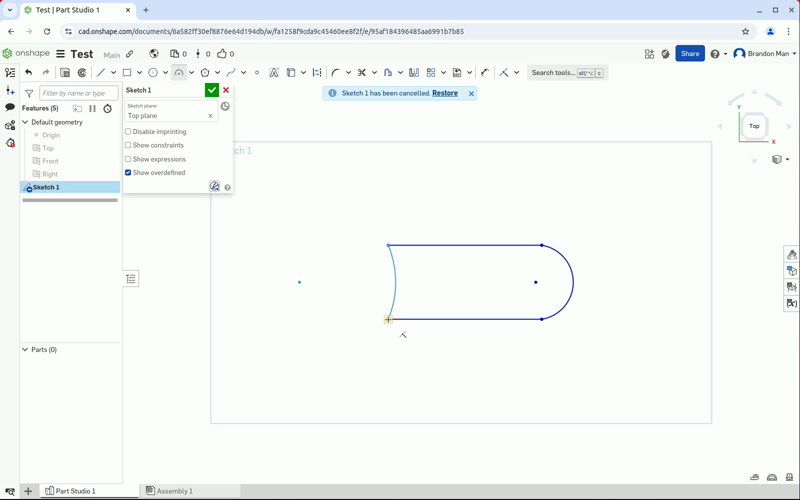
key_down(shift)
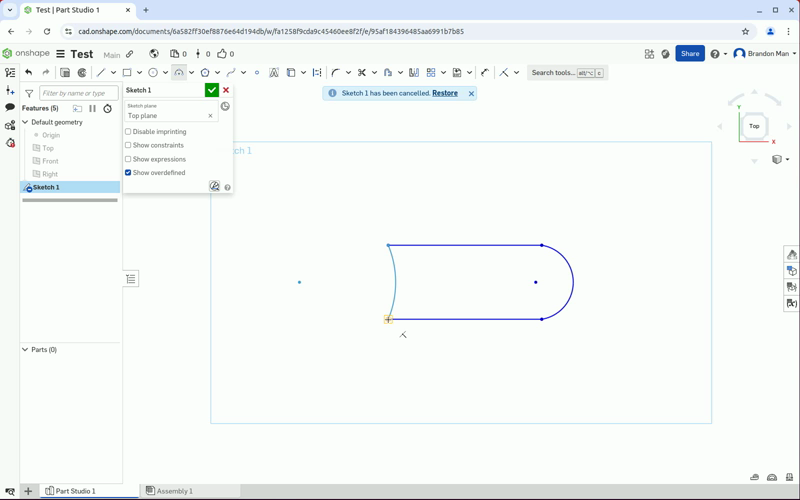
mouse_move(421, 282)
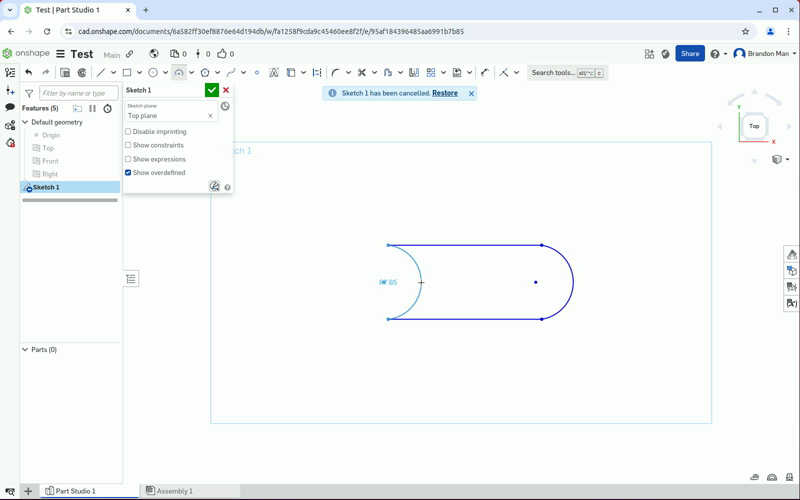
click(421, 282)
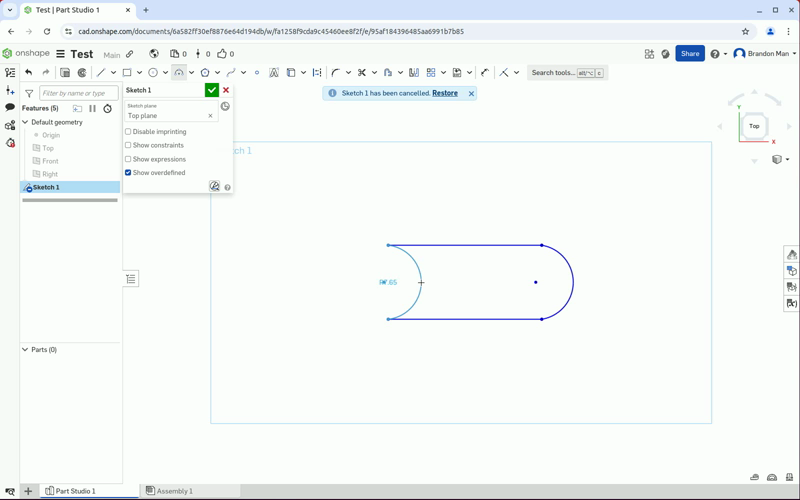
key_up(shift)
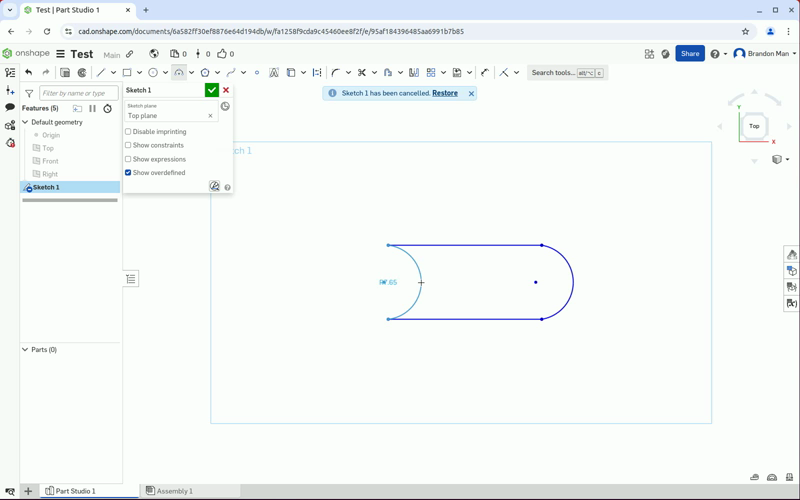
key(esc)
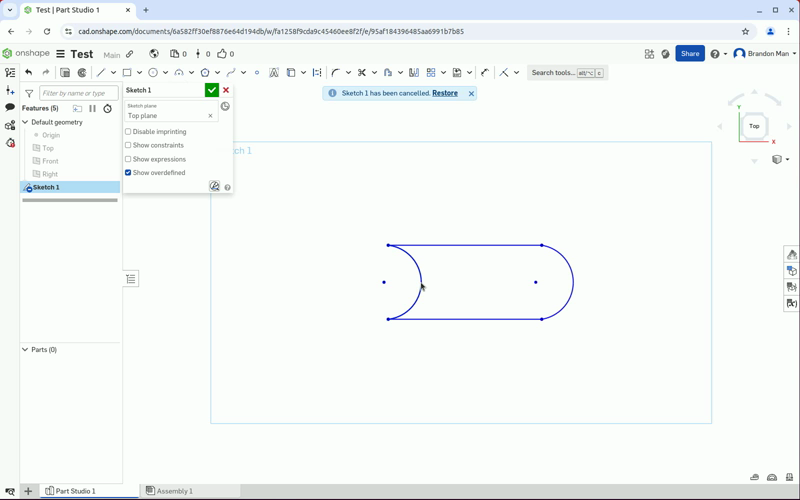
mouse_move(457, 265)
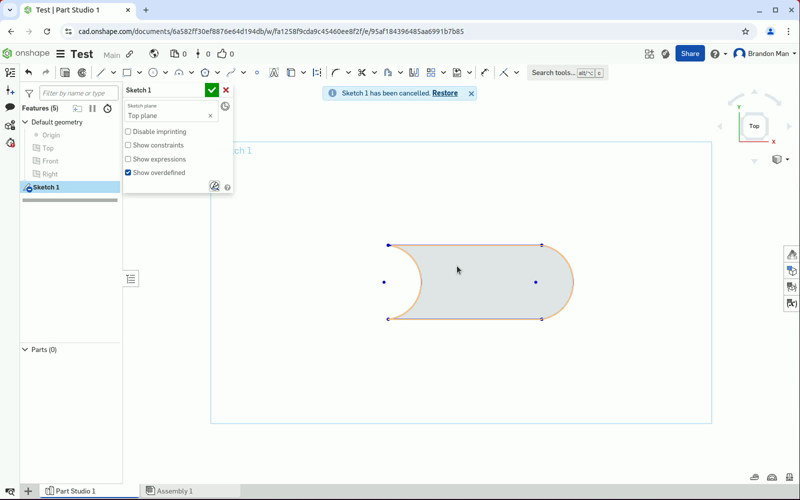
click(457, 265)
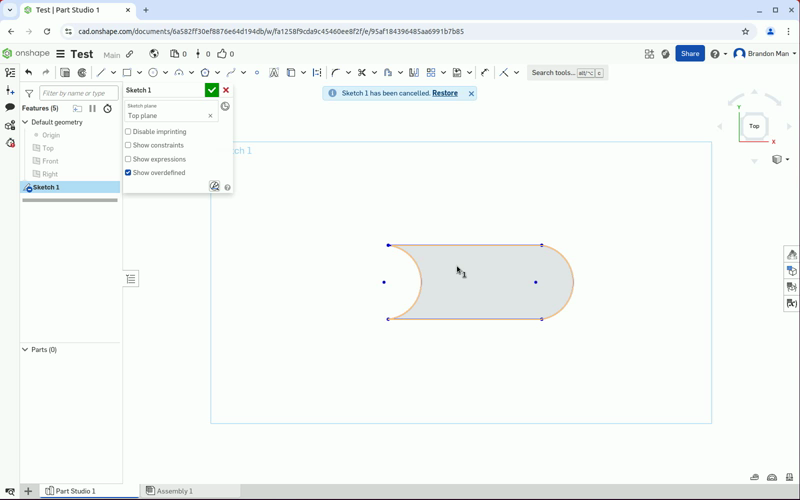
mouse_move(73, 352)
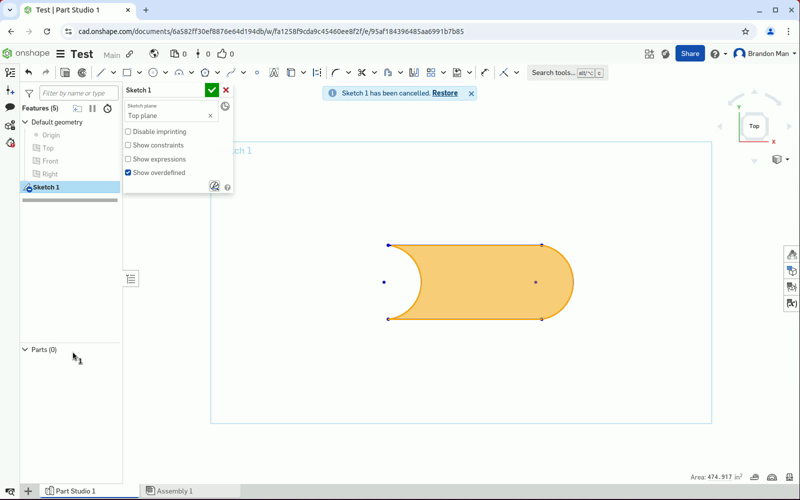
key(shift+y)
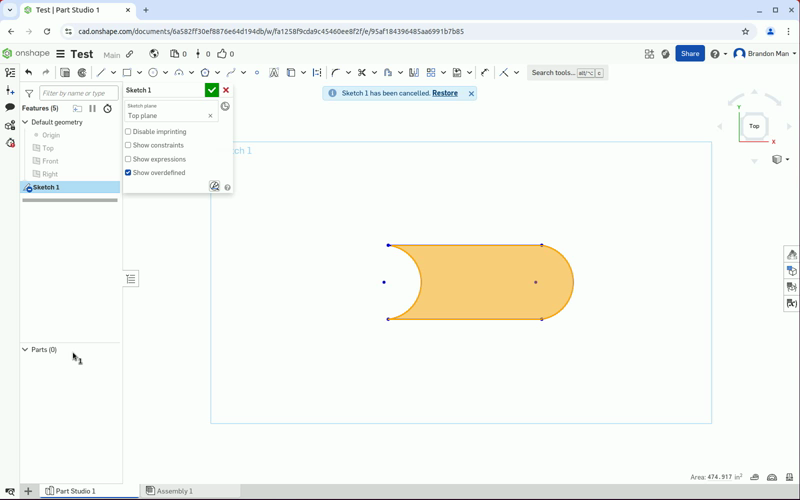
key(shift+e)
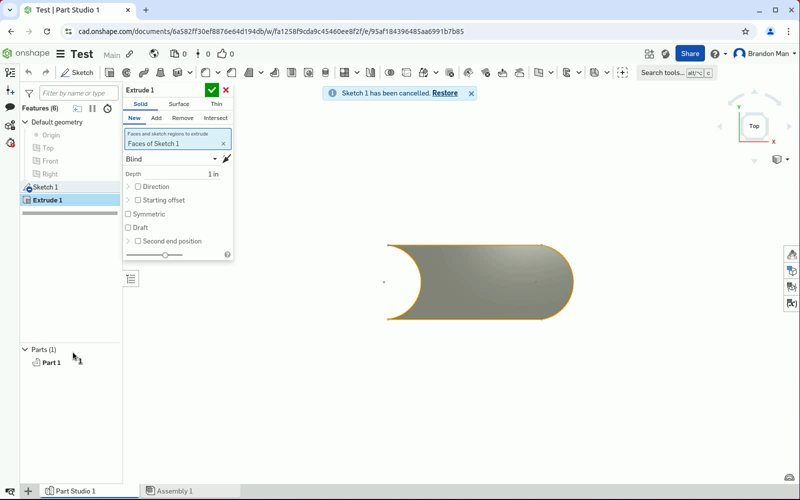
mouse_move(143, 106)
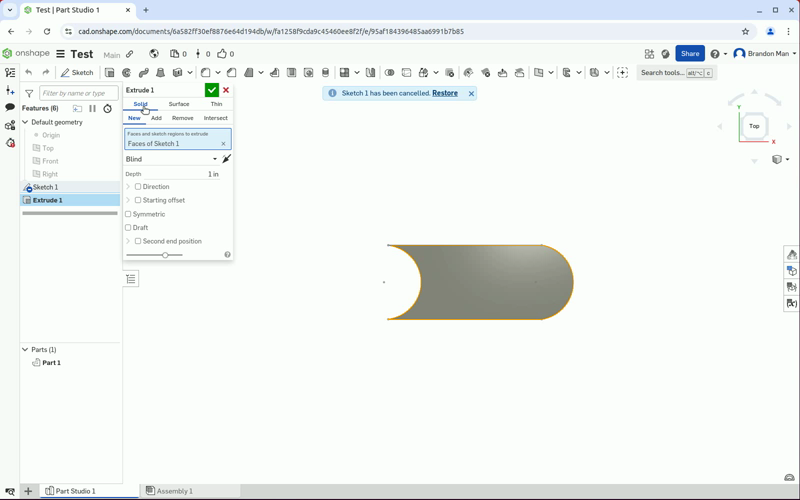
click(143, 106)
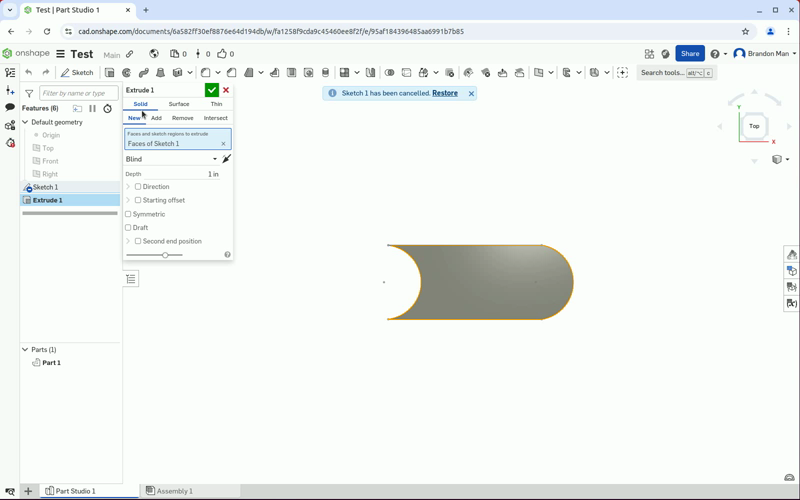
mouse_move(137, 120)
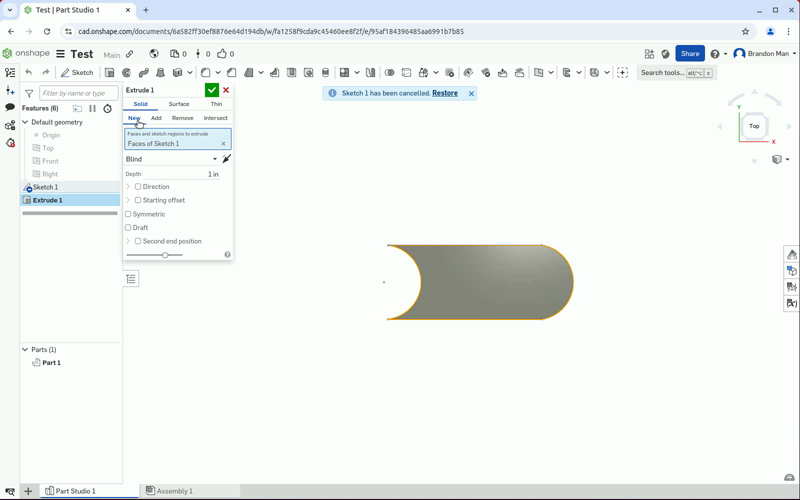
click(137, 120)
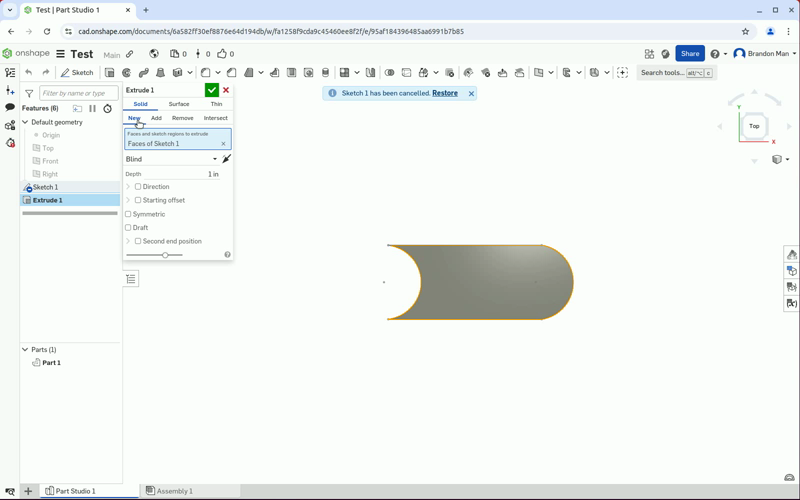
key(tab, 4)
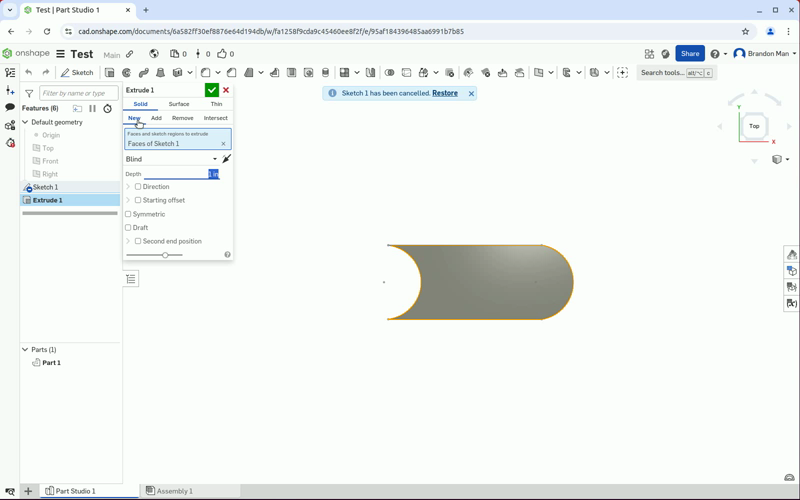
text(7.703)
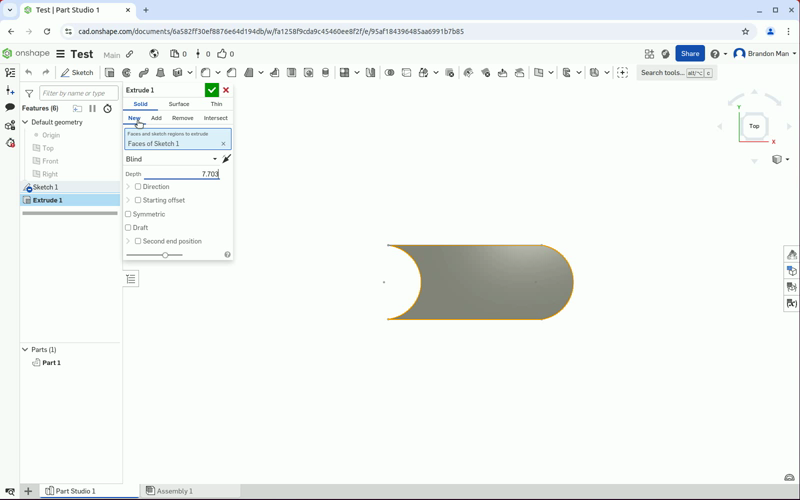
key(enter)
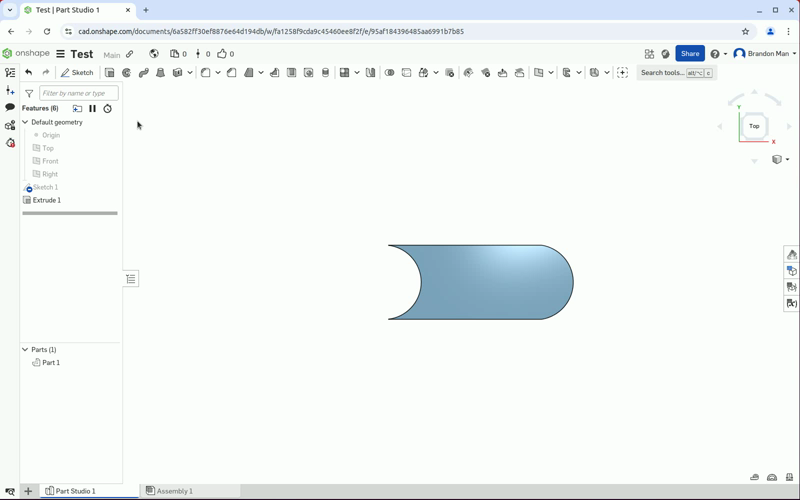
key(shift+h)
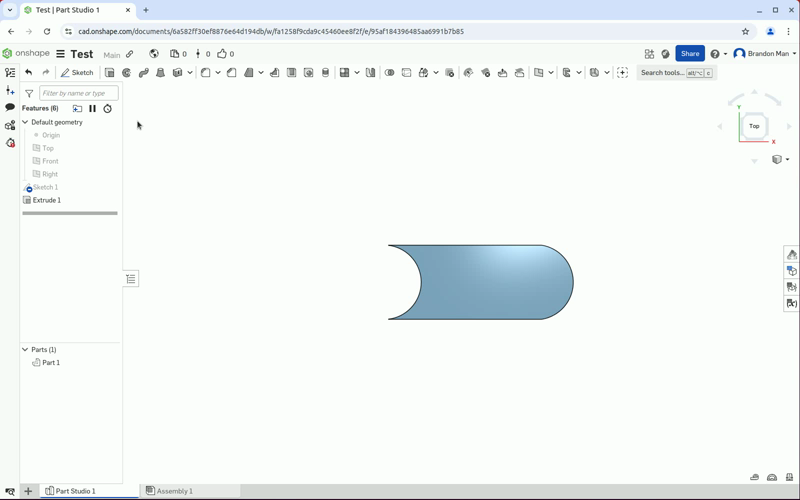
key(shift+h)
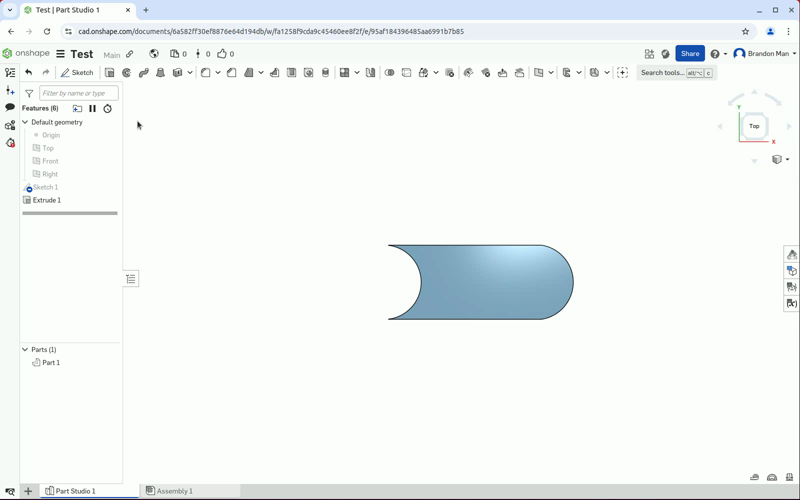
mouse_move(73, 189)
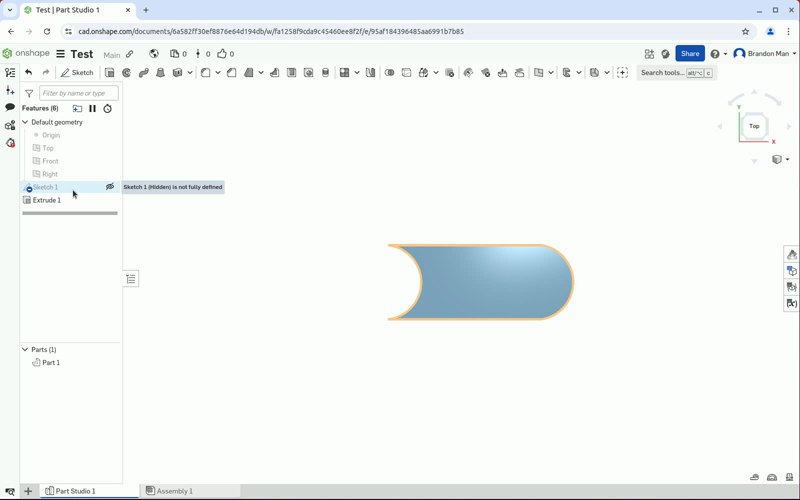
click(73, 189)
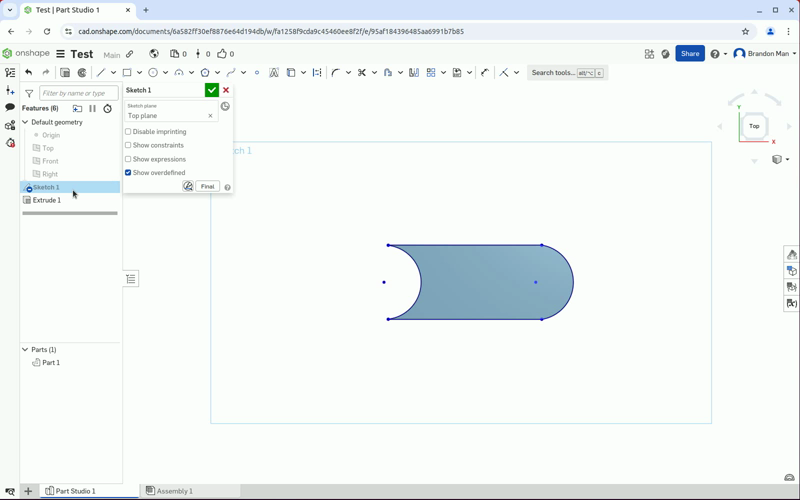
mouse_move(229, 92)
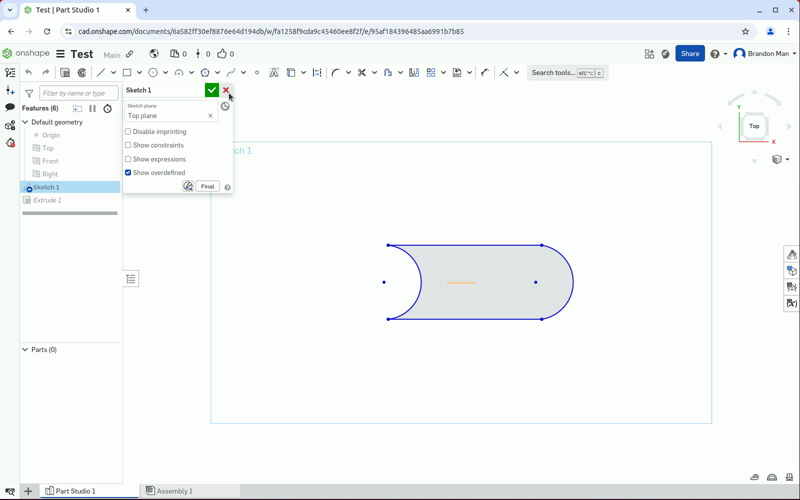
click(229, 92)
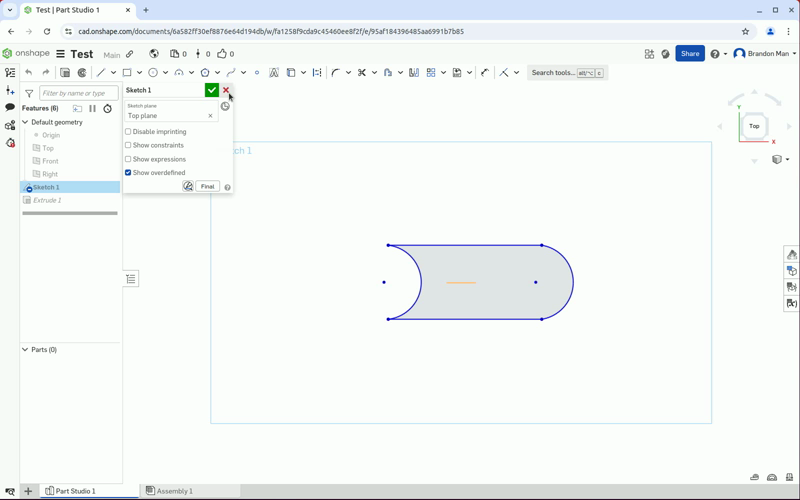
key(shift+s)
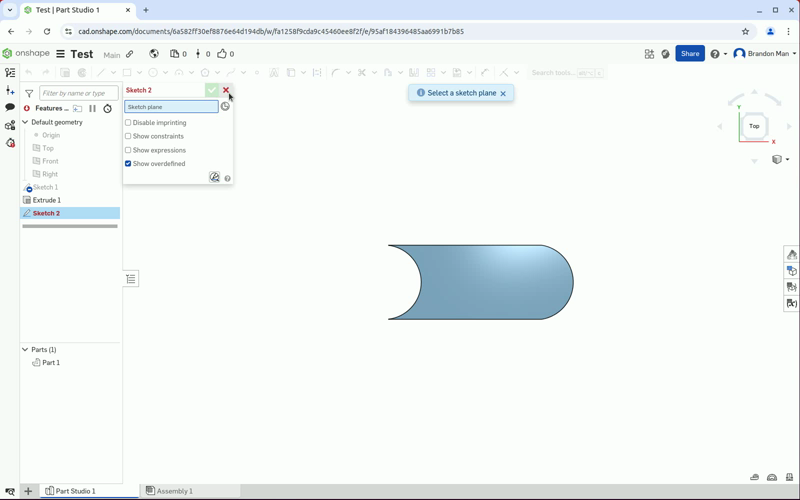
mouse_move(73, 150)
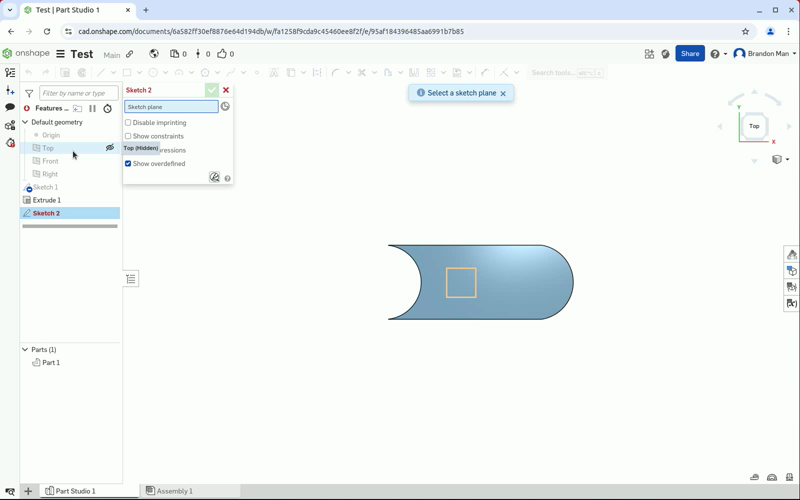
click(73, 150)
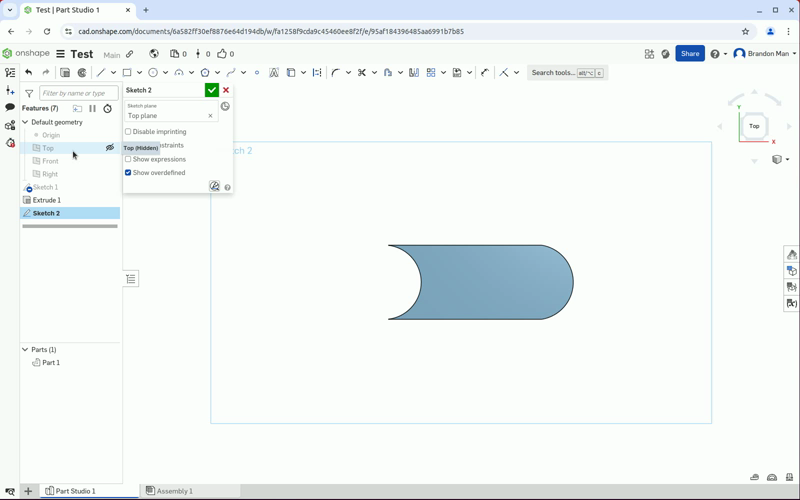
mouse_move(73, 352)
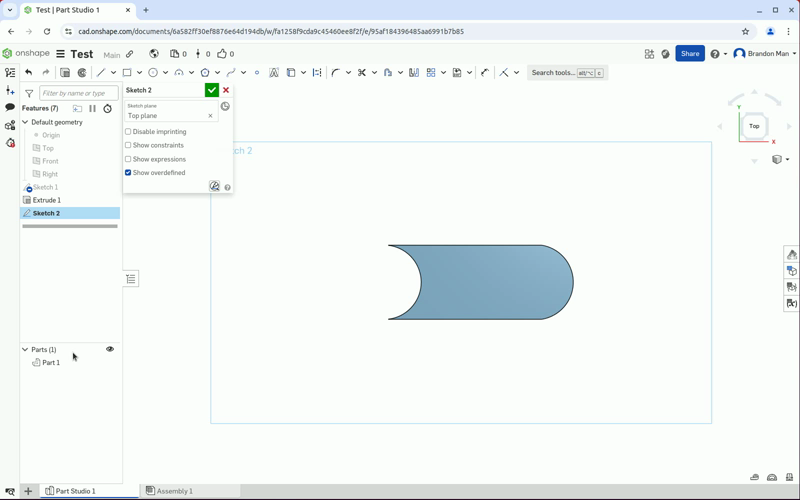
key(y)
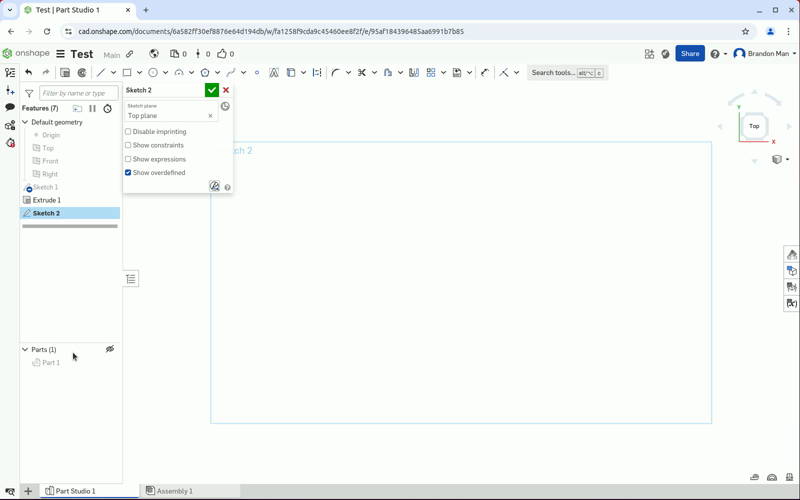
key(l)
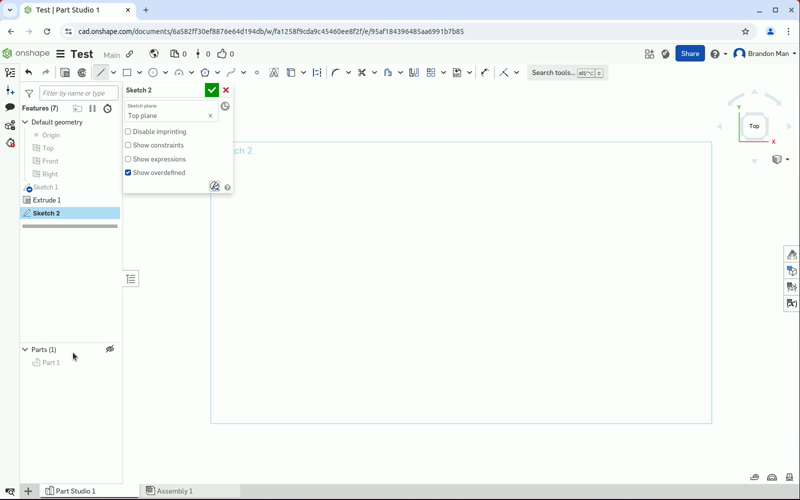
key_down(shift)
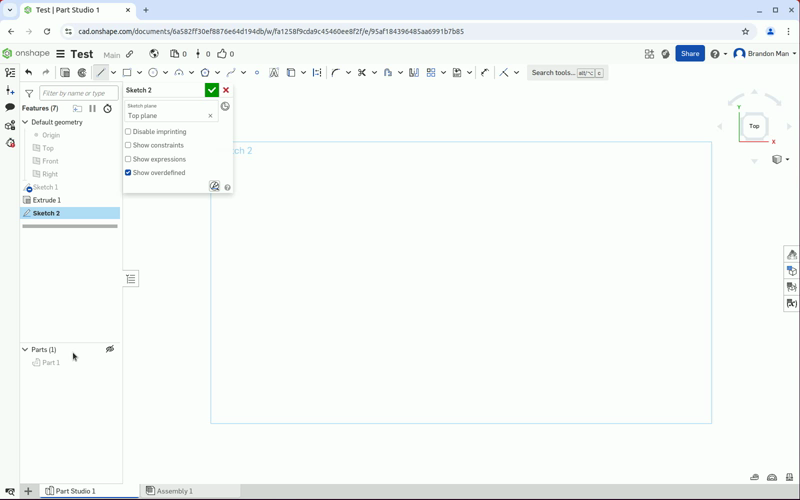
mouse_move(379, 320)
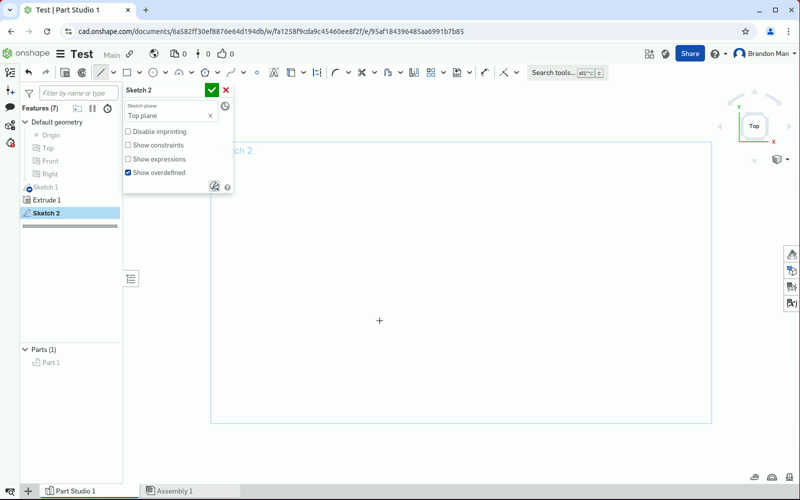
click(379, 320)
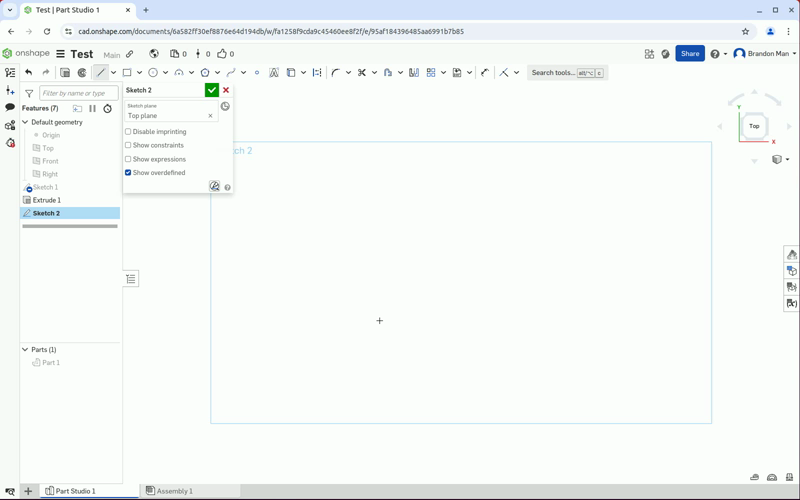
key_up(shift)
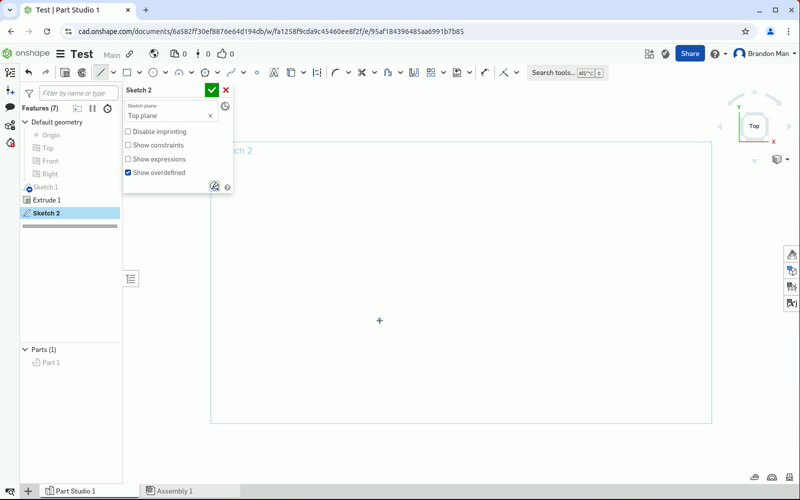
key_down(shift)
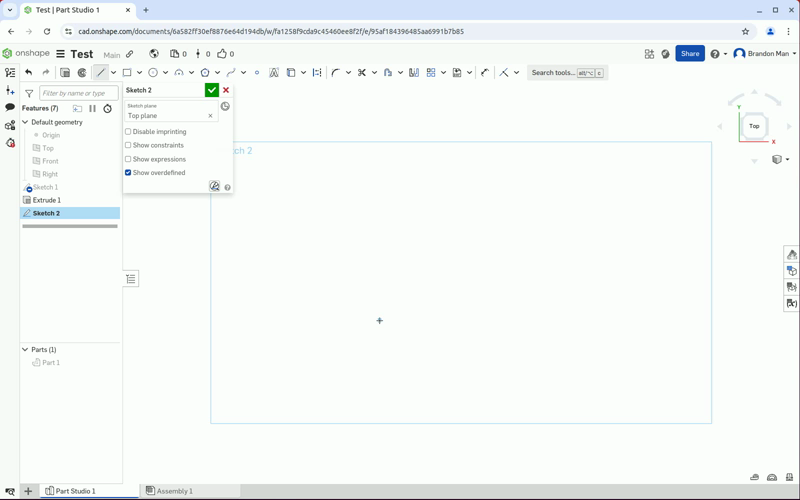
mouse_move(409, 320)
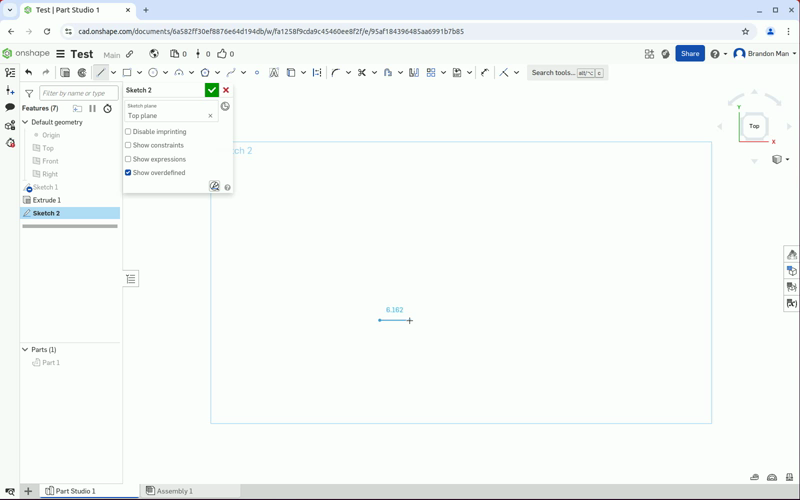
mouse_move(387, 320)
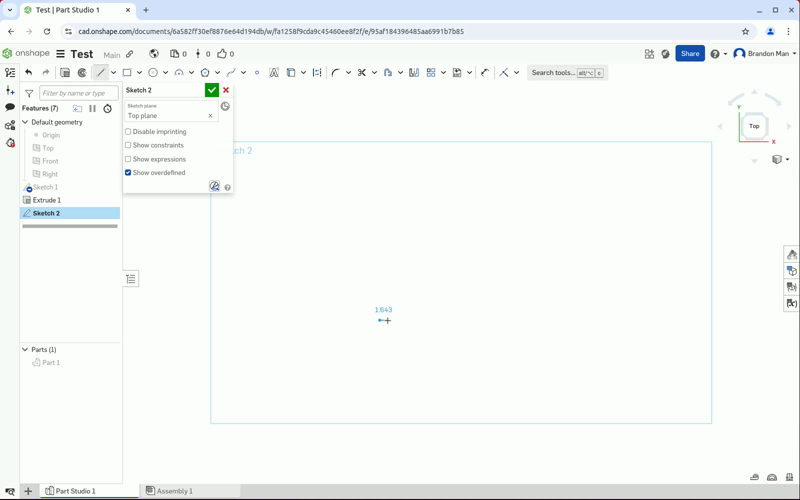
click(387, 320)
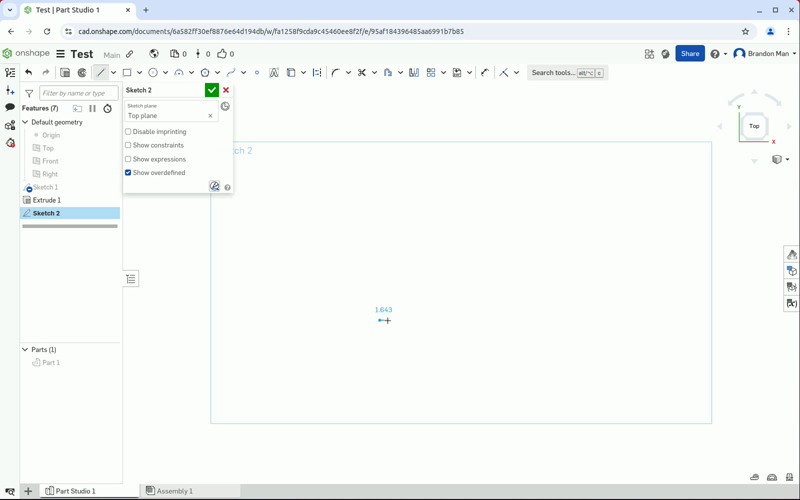
key_up(shift)
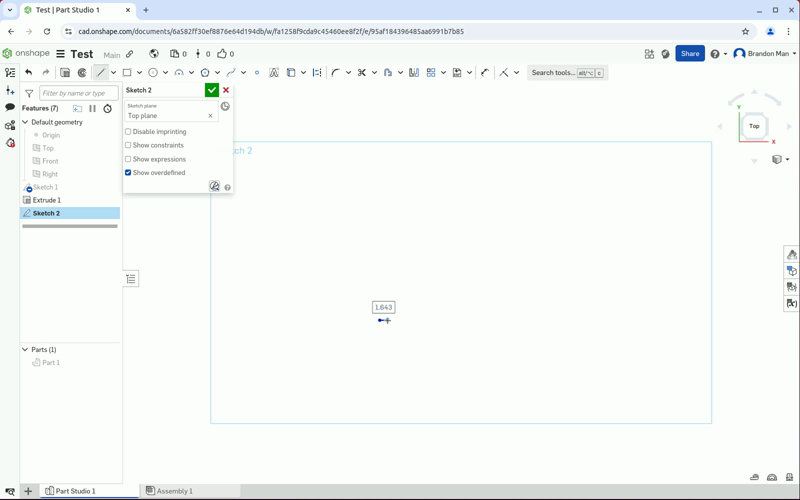
key(esc)
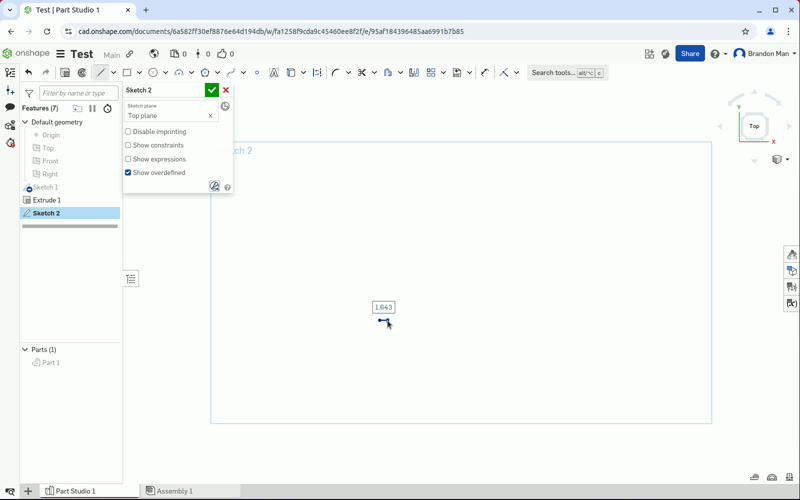
key(a)
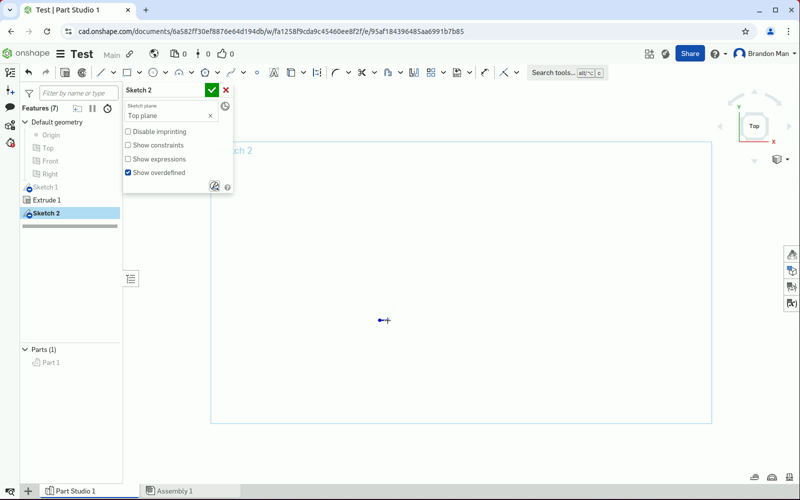
mouse_move(387, 320)
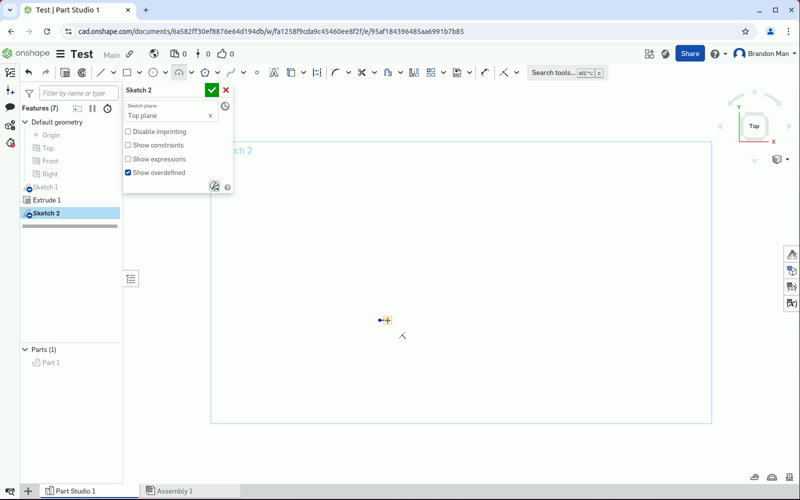
click(387, 320)
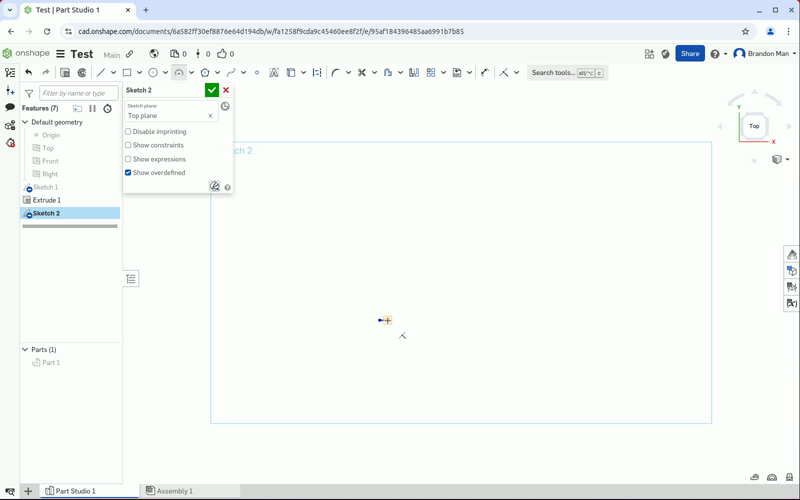
key_down(shift)
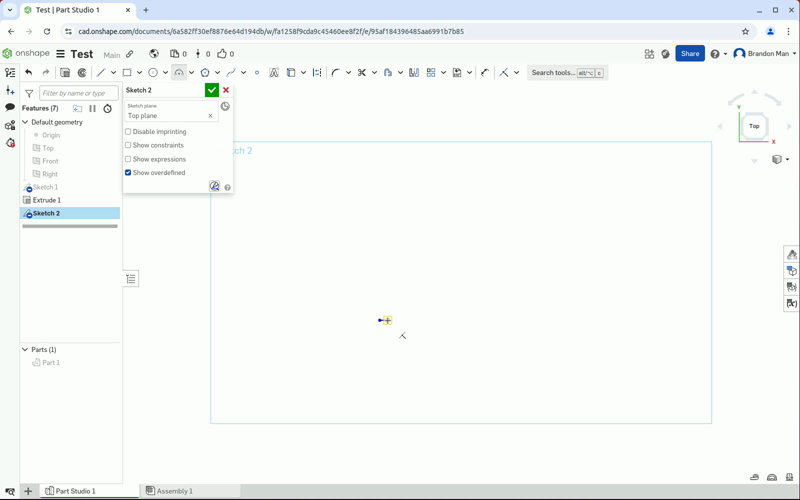
mouse_move(387, 245)
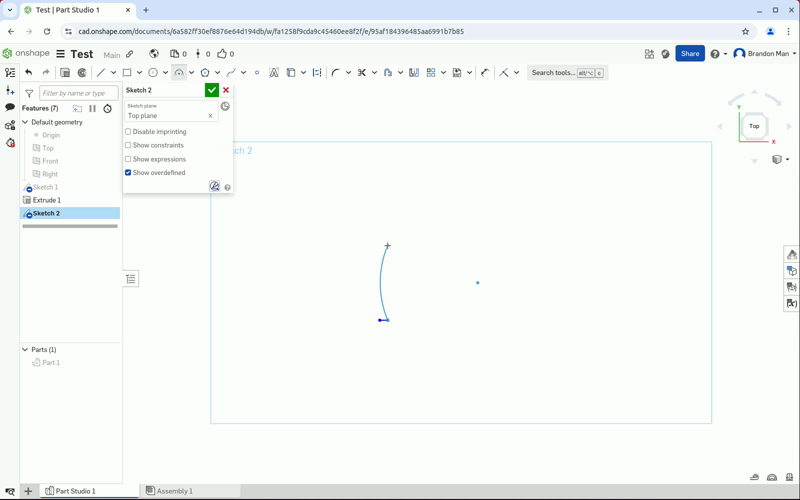
click(387, 245)
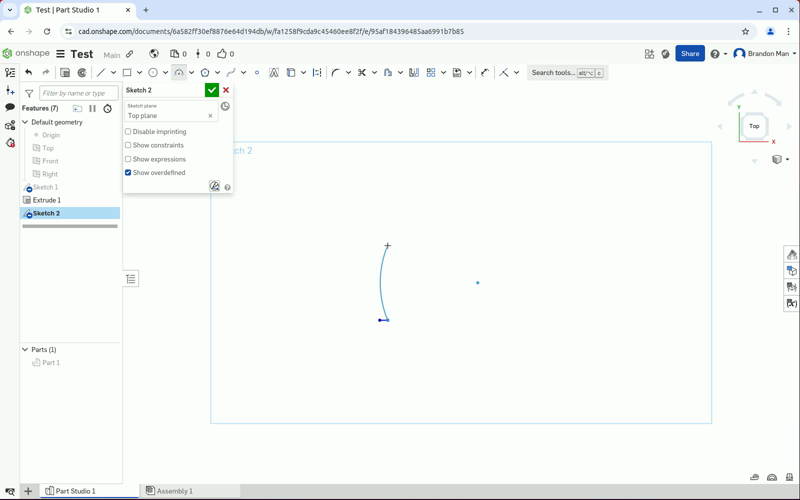
mouse_move(422, 282)
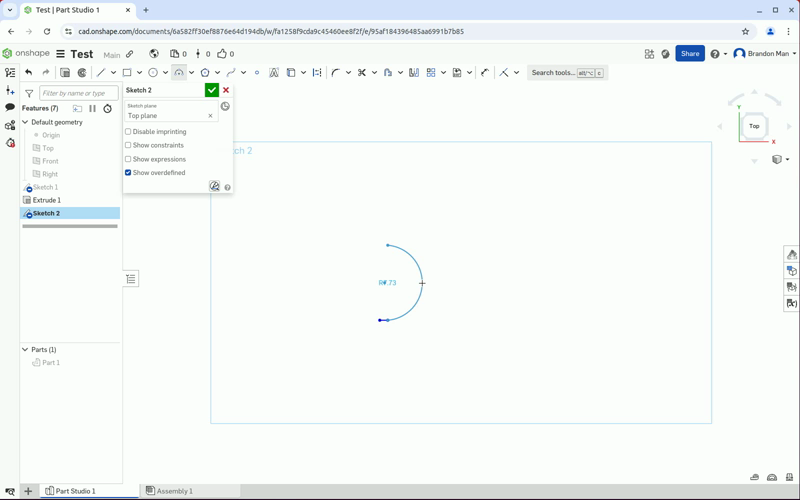
click(422, 282)
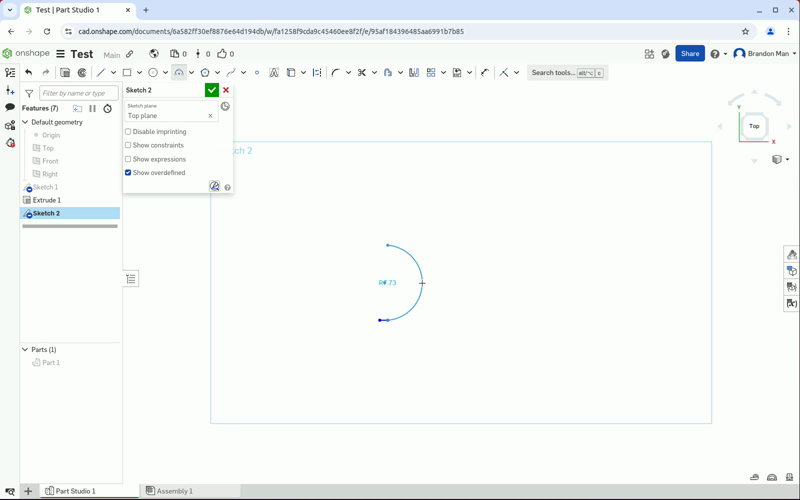
key_up(shift)
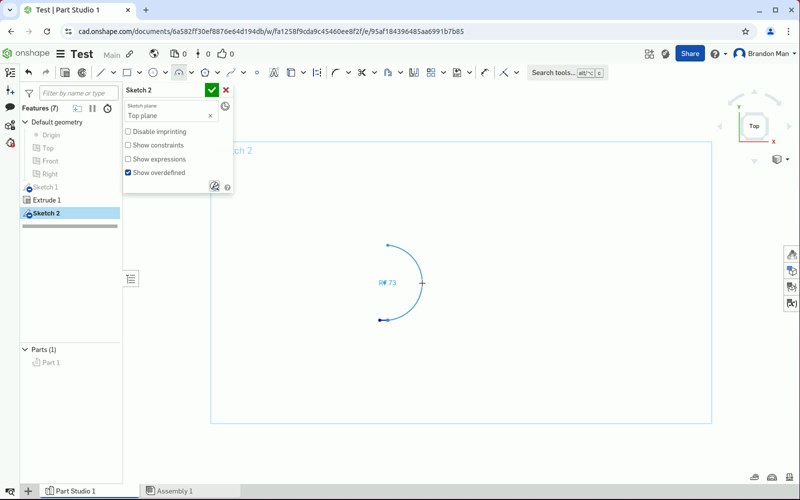
key(esc)
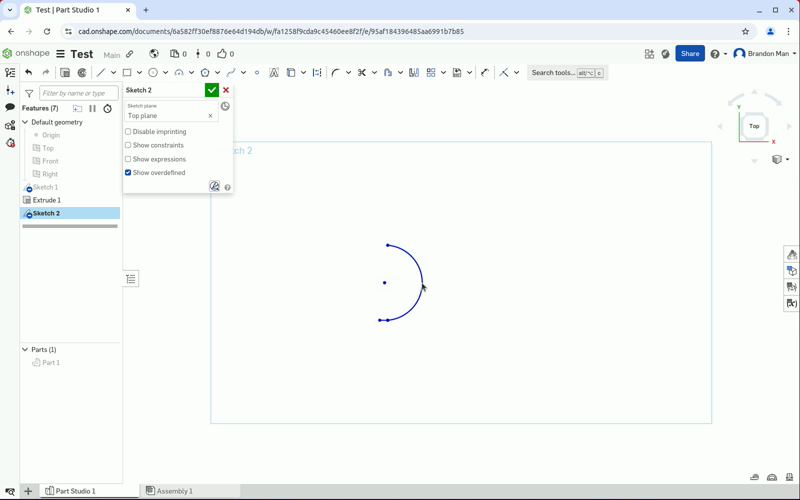
key(l)
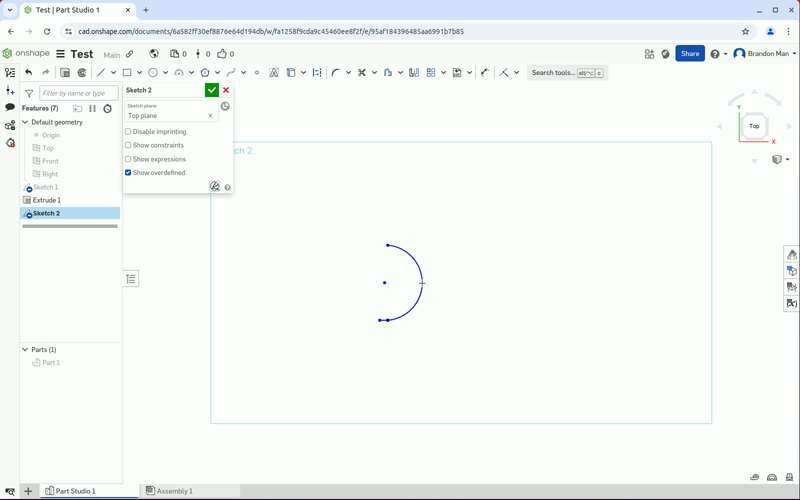
mouse_move(387, 245)
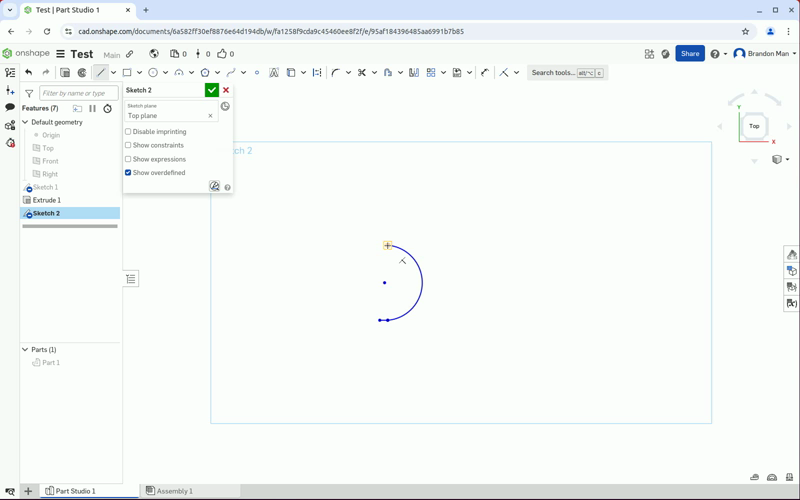
click(387, 245)
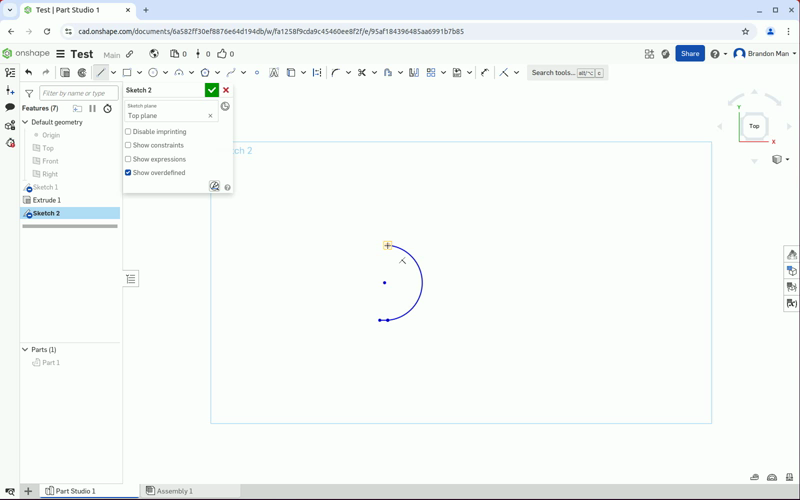
key_down(shift)
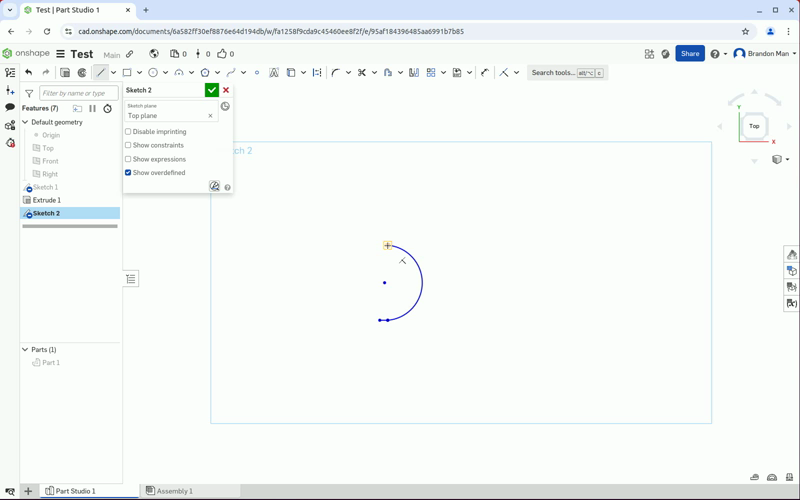
mouse_move(417, 245)
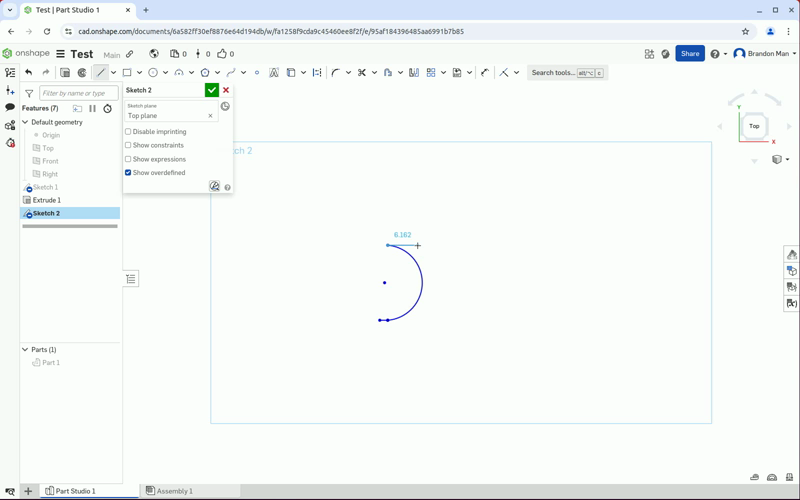
mouse_move(380, 245)
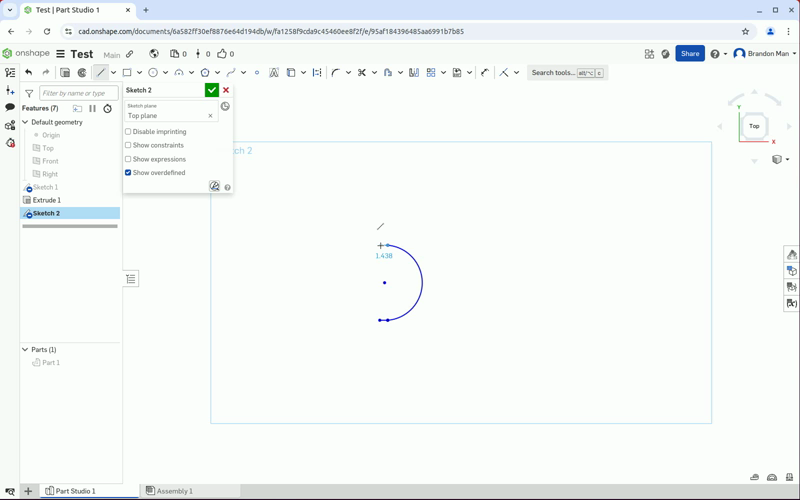
scroll(6)
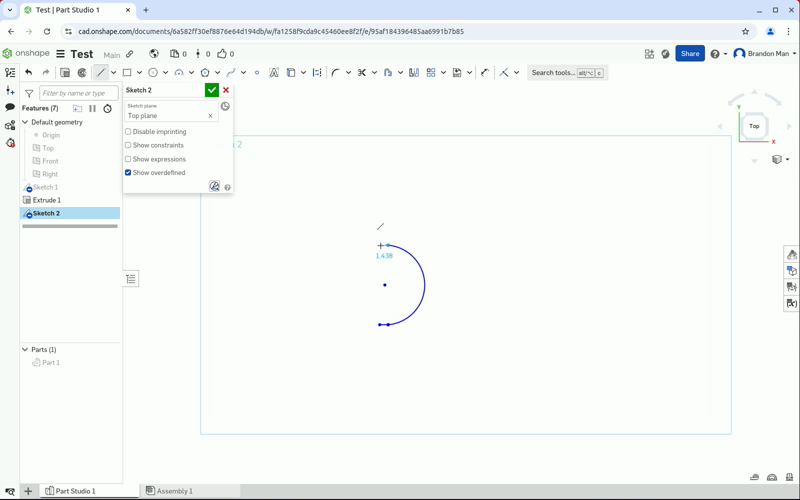
scroll(6)
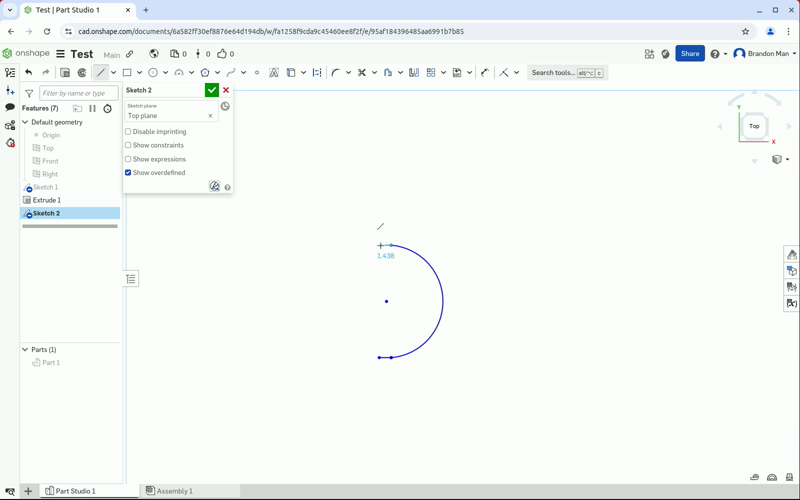
scroll(6)
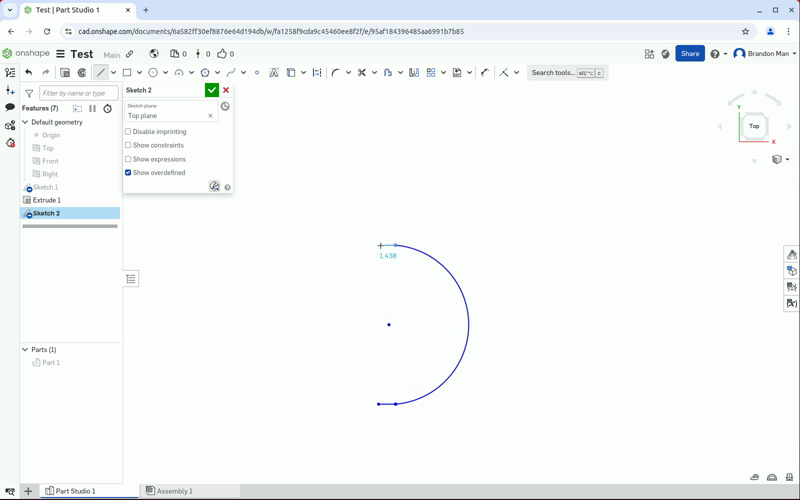
scroll(6)
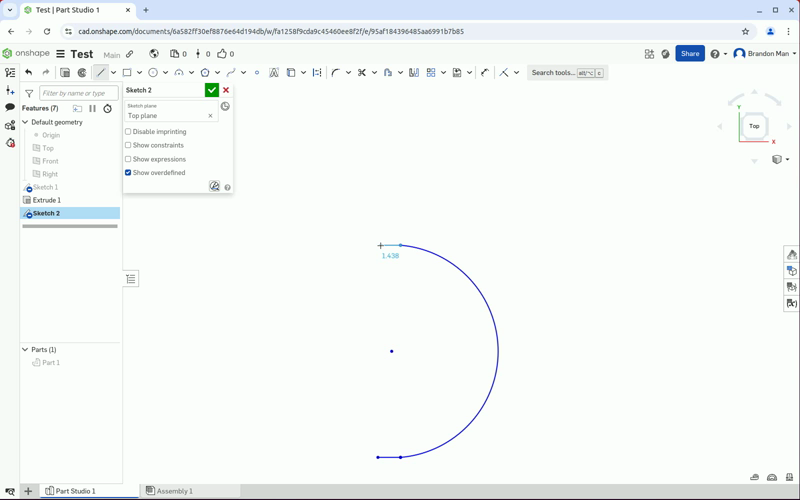
scroll(6)
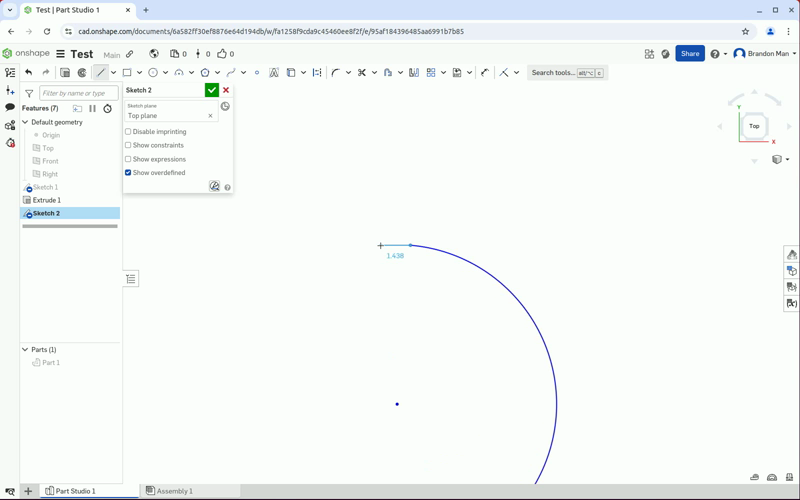
scroll(6)
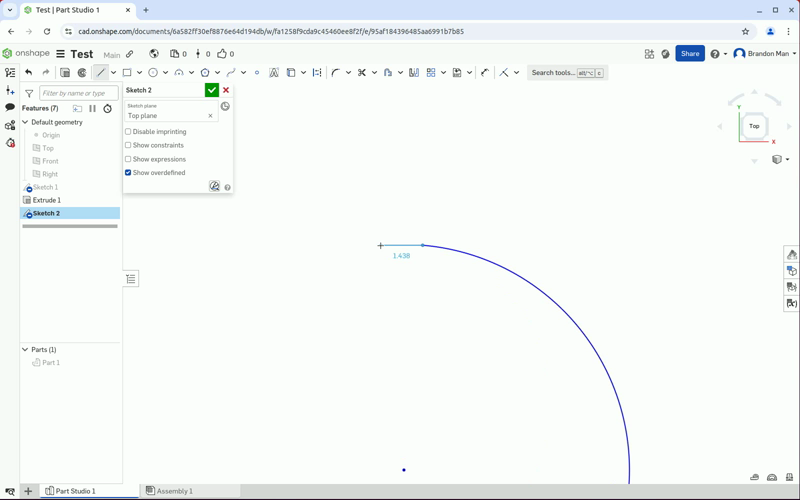
scroll(6)
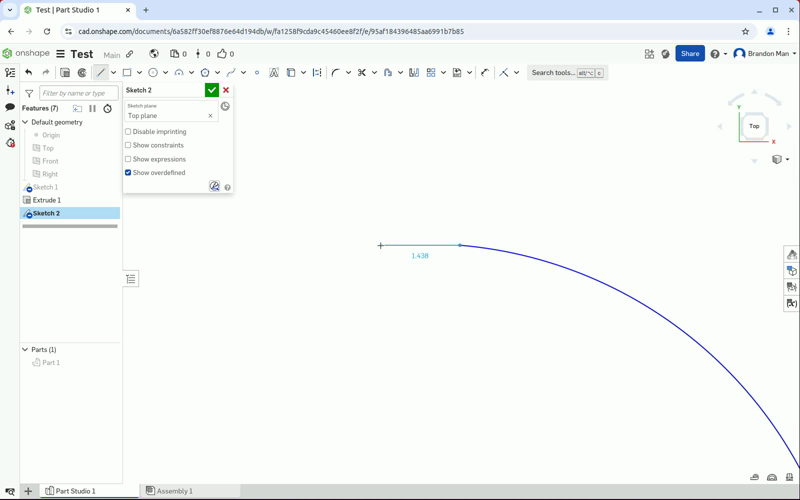
click(380, 245)
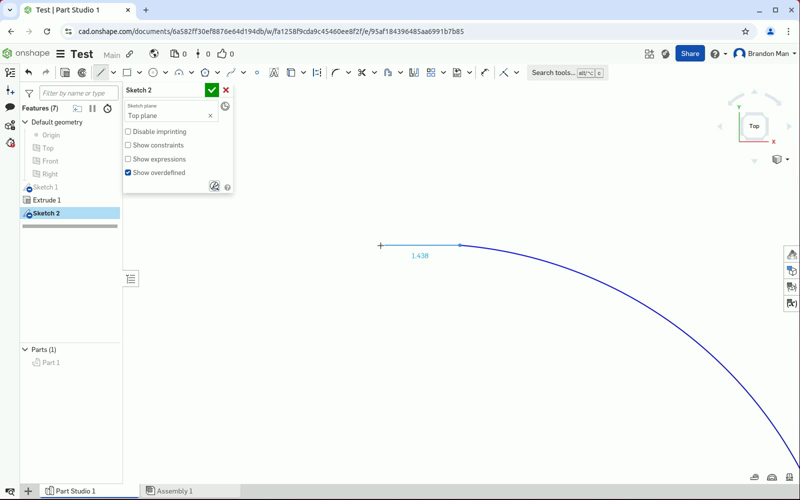
scroll(-6)
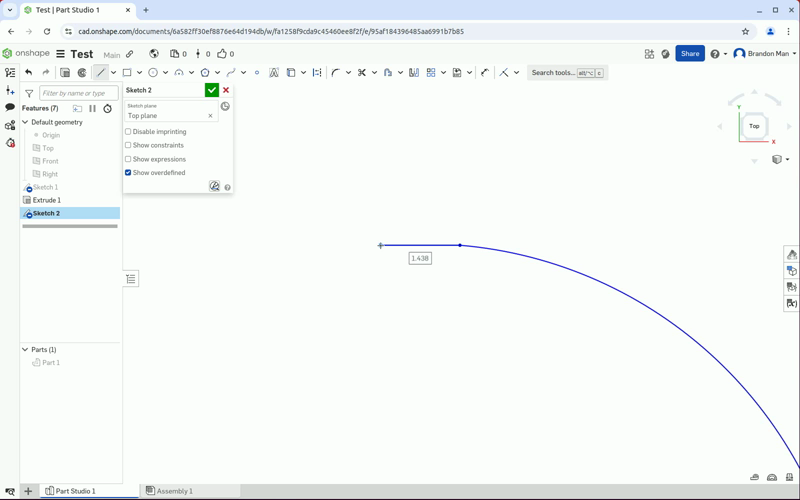
scroll(-6)
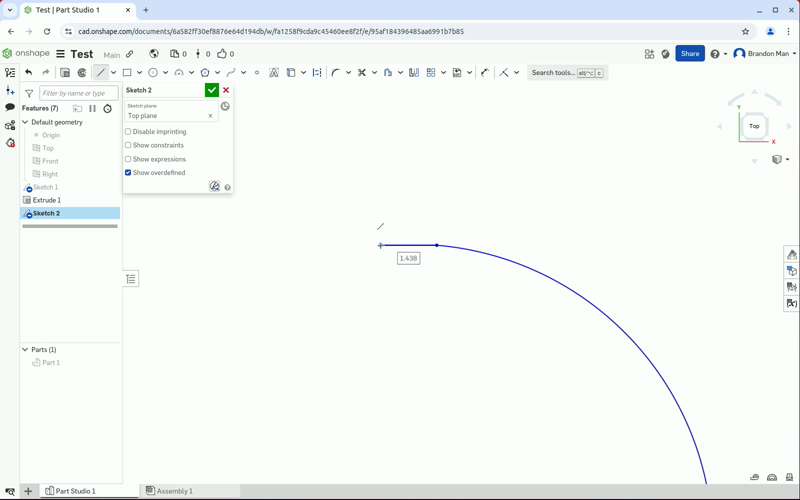
scroll(-6)
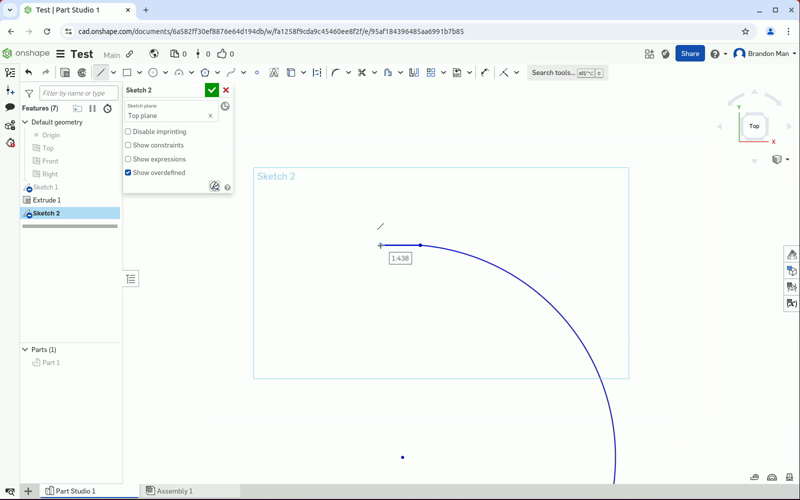
scroll(-6)
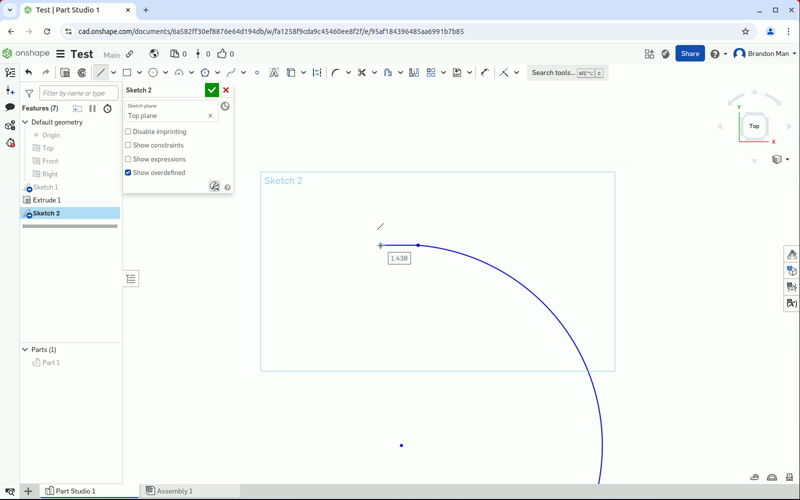
scroll(-6)
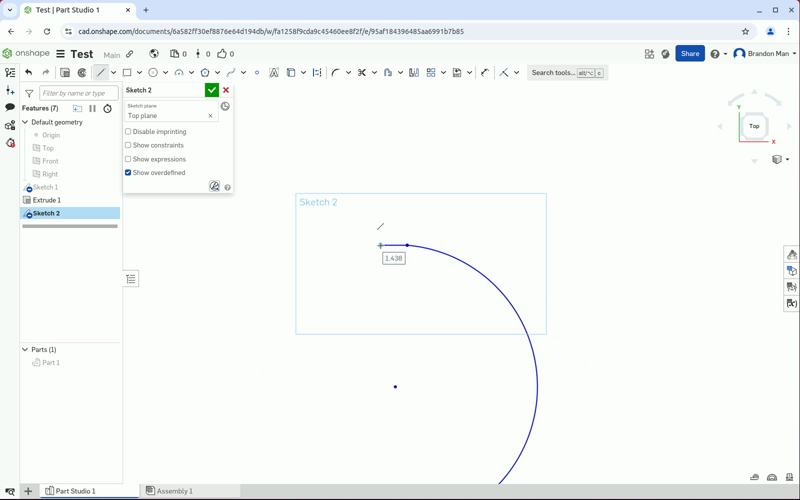
scroll(-6)
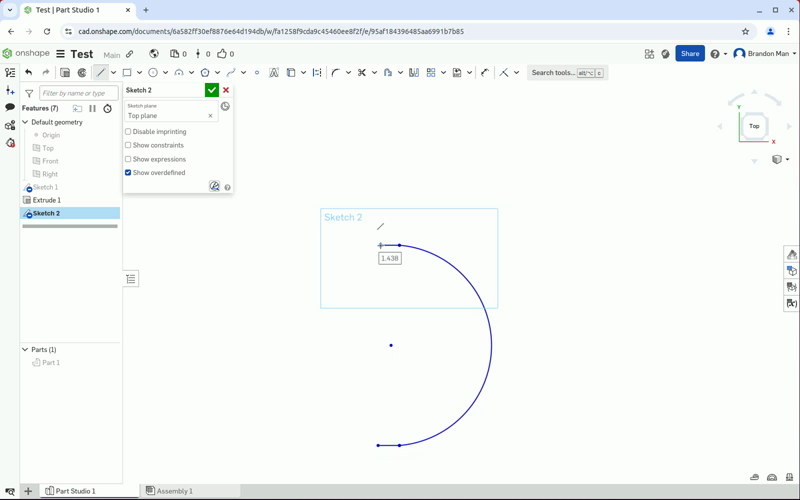
scroll(-6)
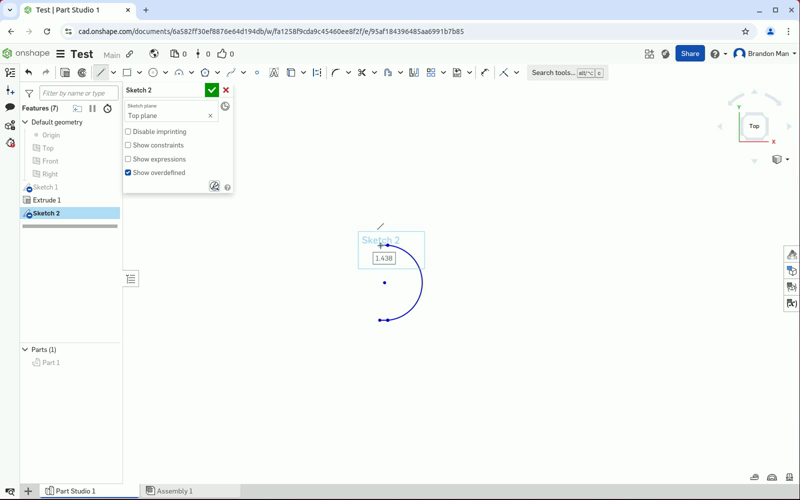
key_up(shift)
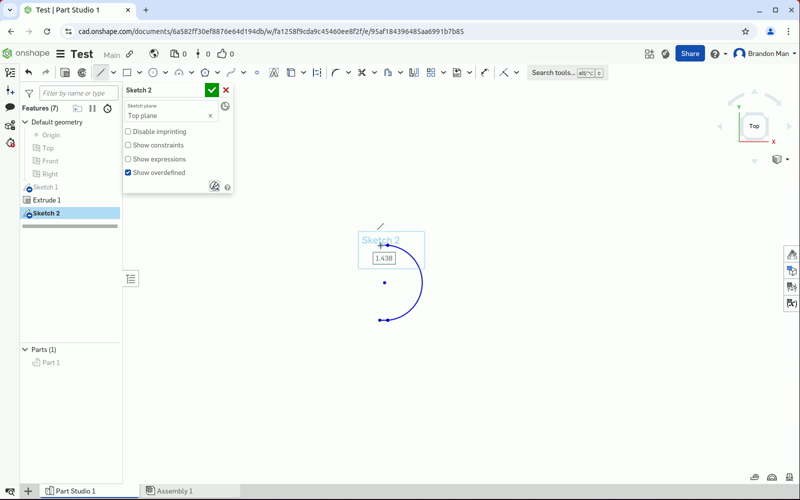
key(esc)
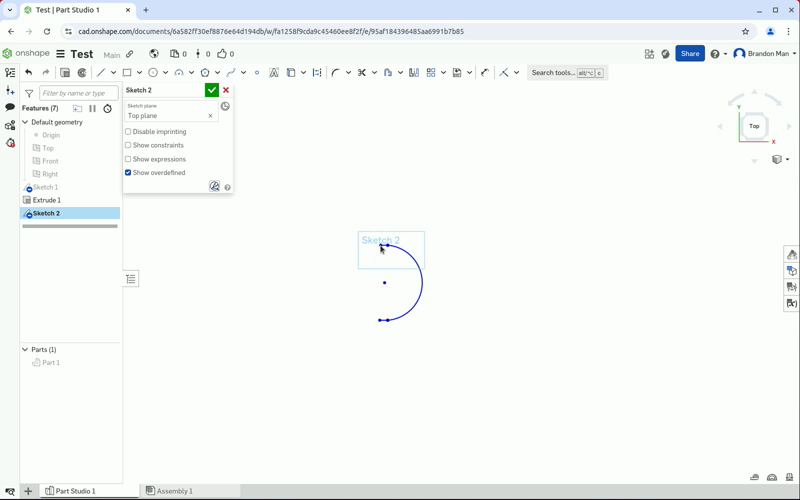
key(a)
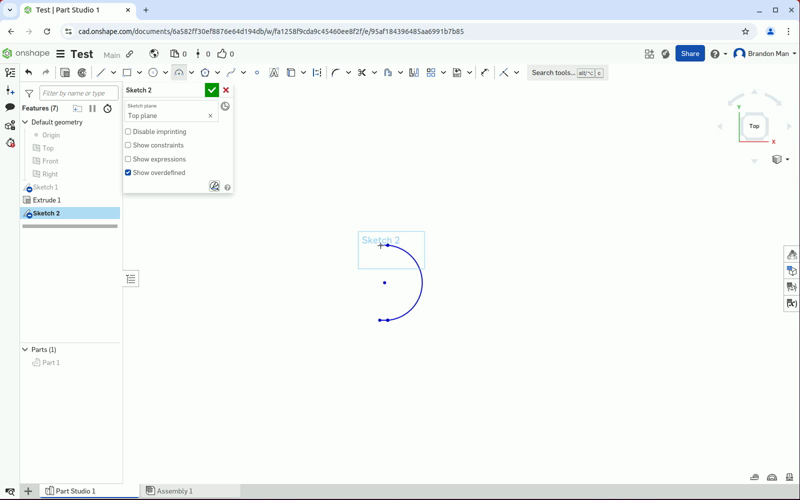
mouse_move(380, 245)
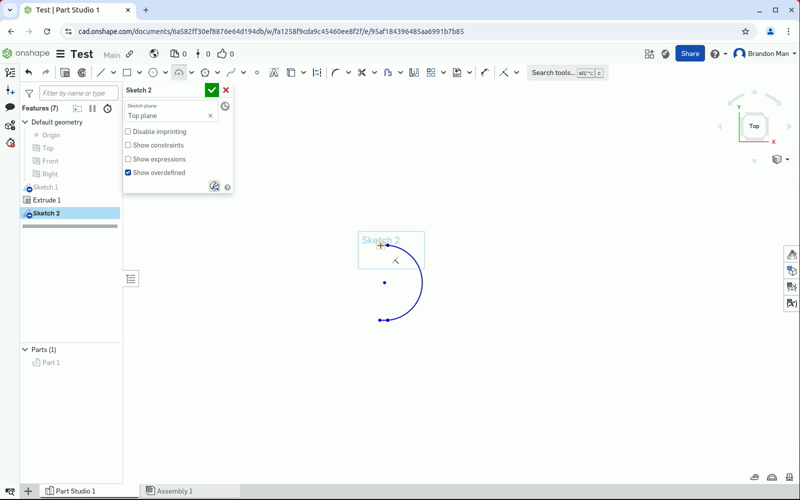
click(380, 245)
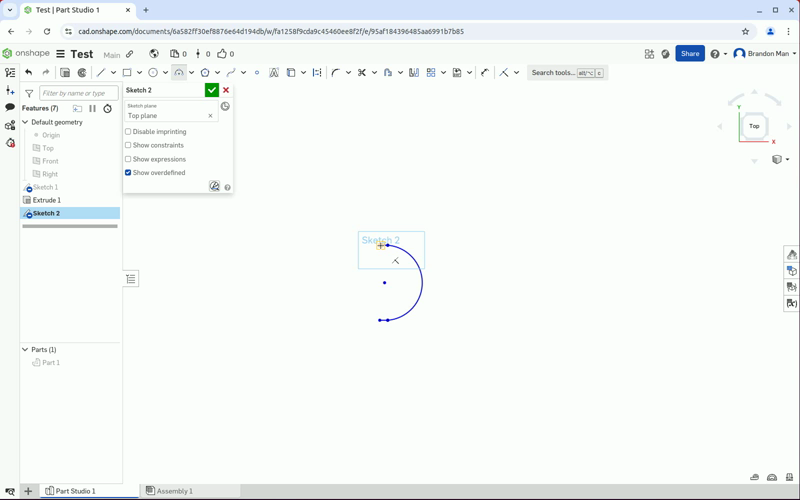
mouse_move(379, 320)
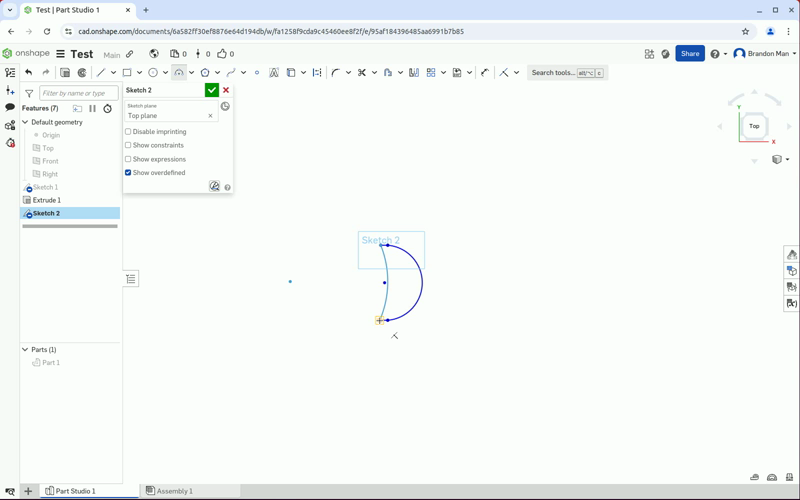
click(379, 320)
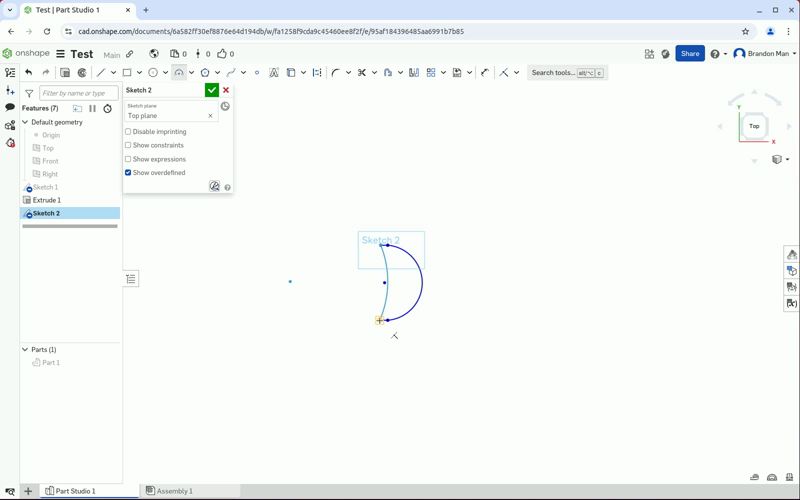
key_down(shift)
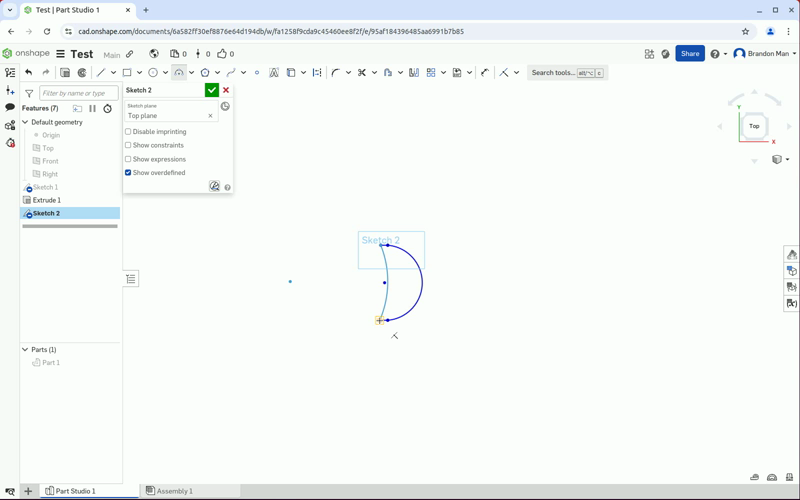
mouse_move(351, 282)
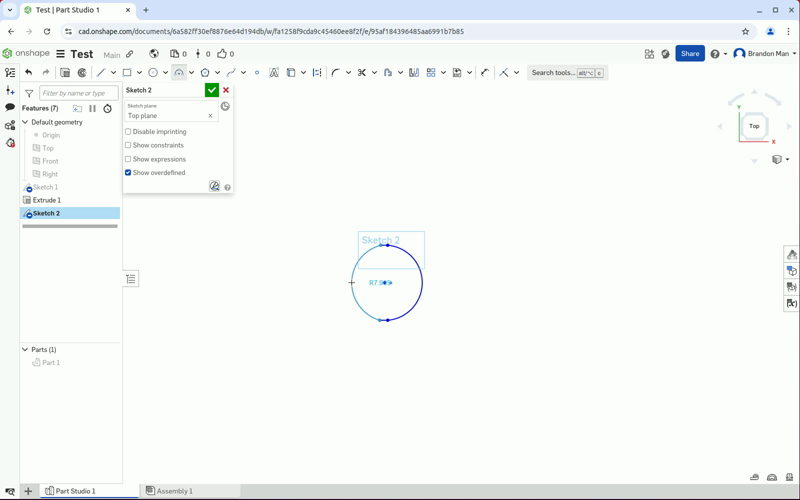
click(351, 282)
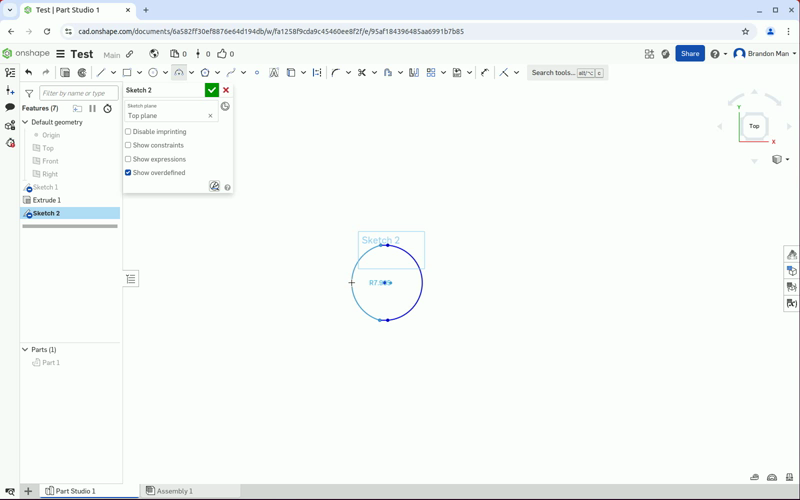
key_up(shift)
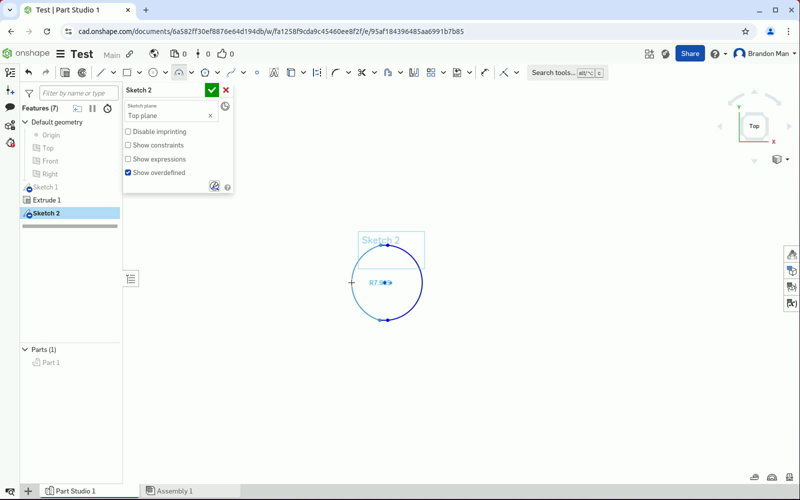
key(esc)
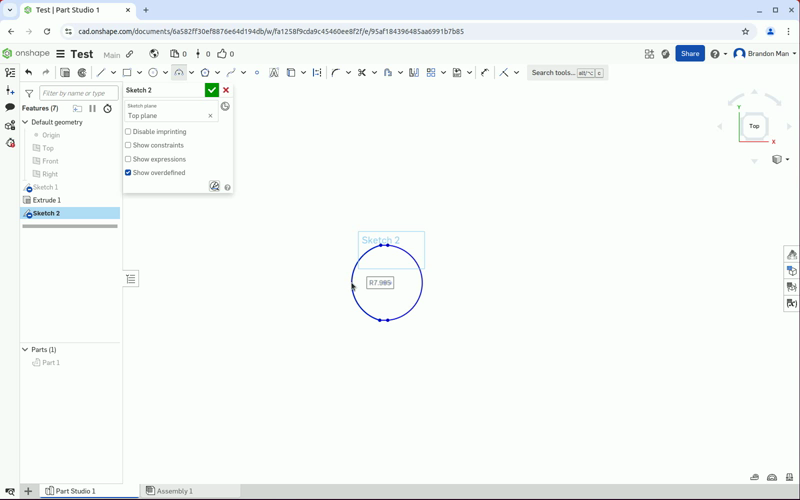
mouse_move(402, 292)
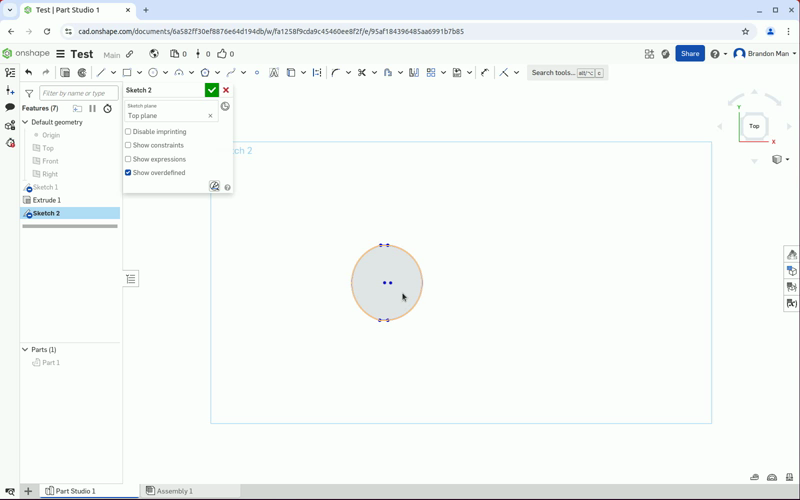
click(402, 292)
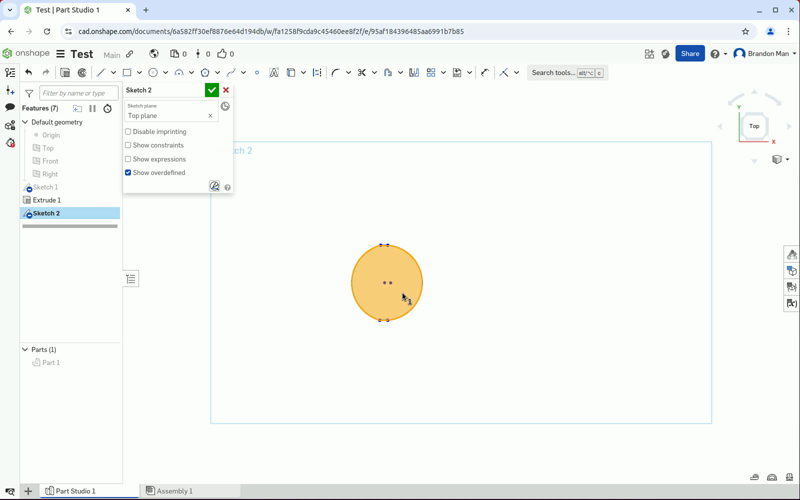
mouse_move(73, 352)
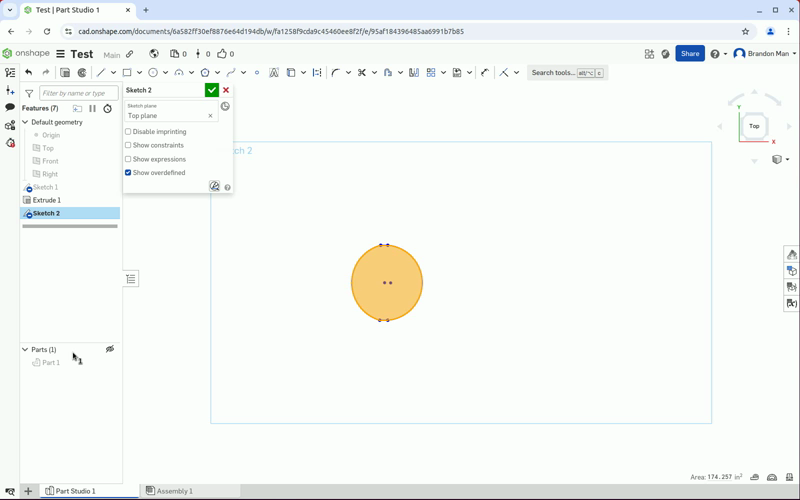
key(shift+y)
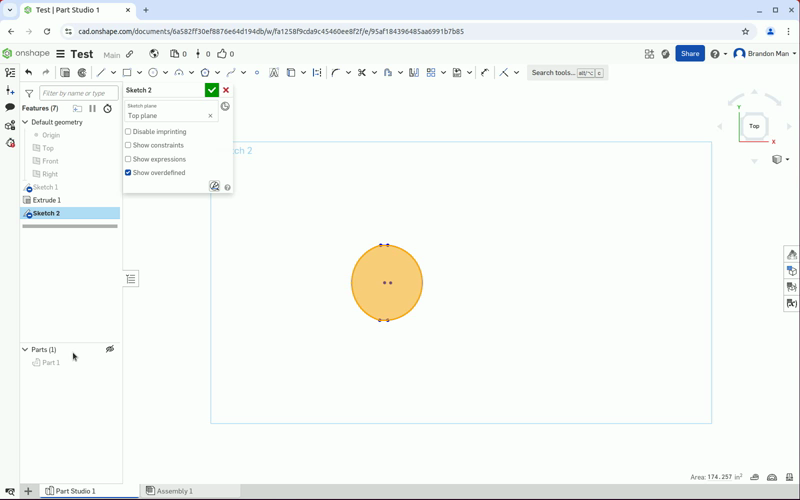
key(shift+e)
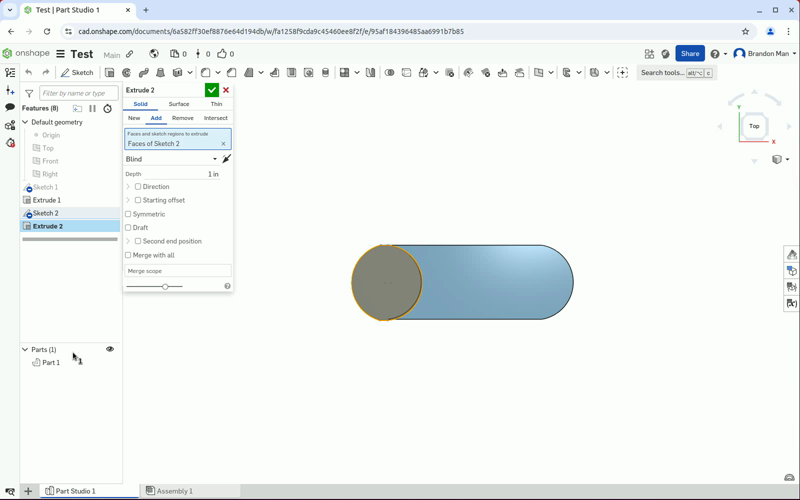
mouse_move(143, 106)
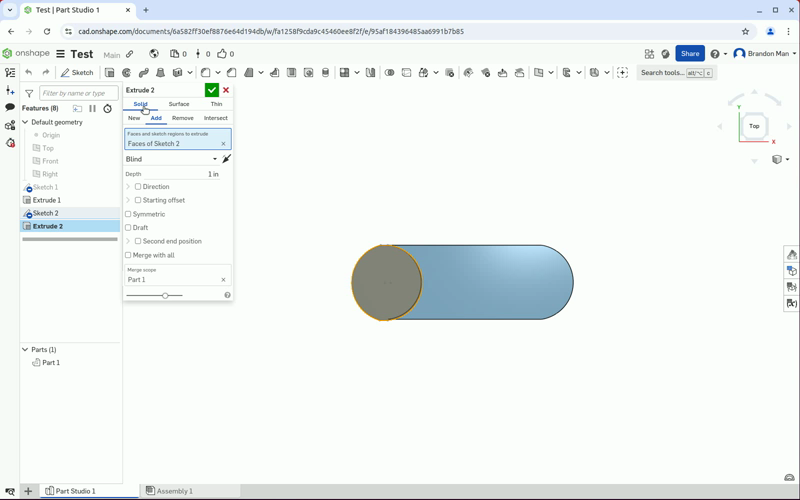
click(143, 106)
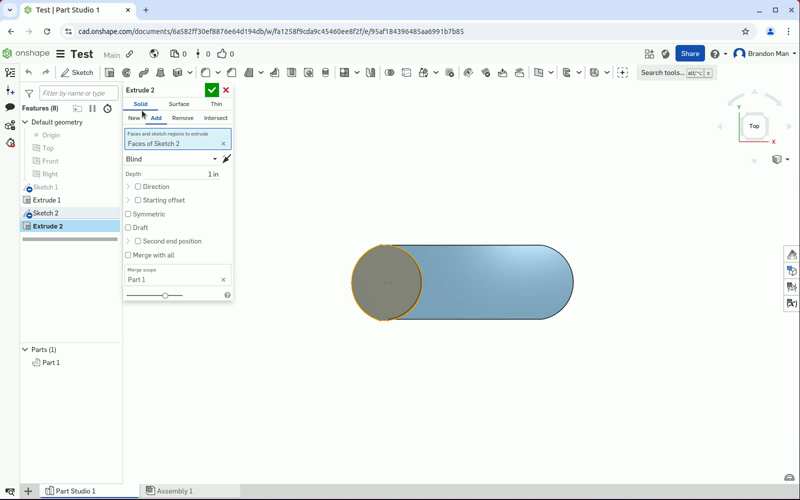
mouse_move(137, 120)
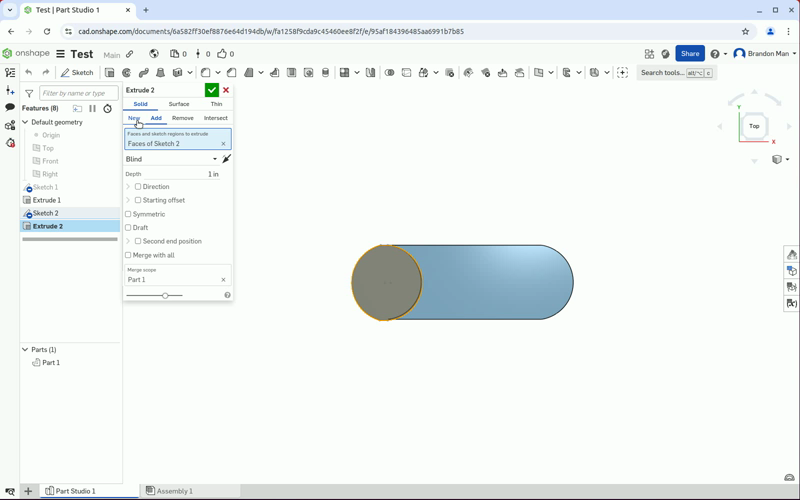
click(137, 120)
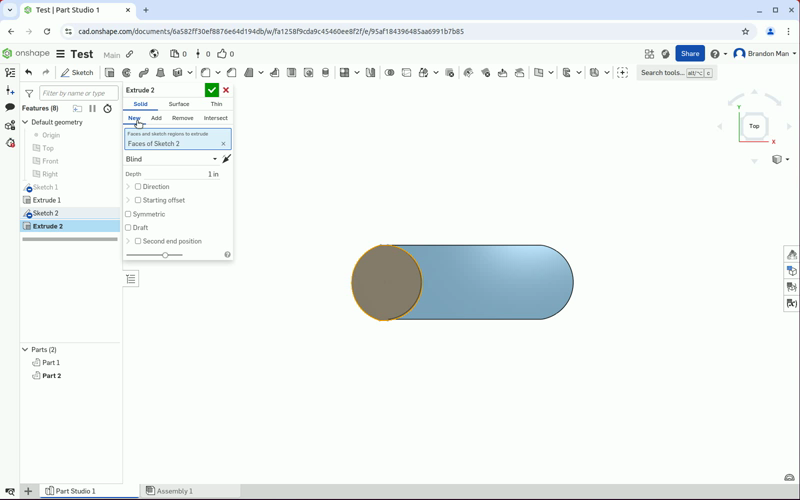
key(tab, 4)
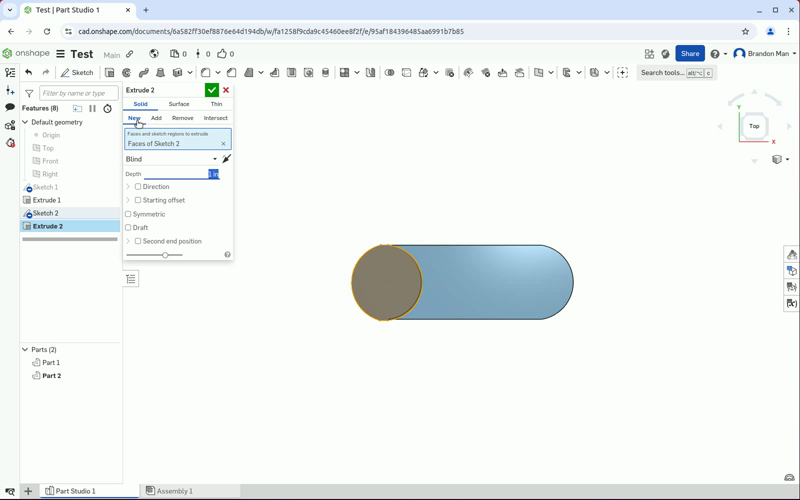
text(7.703)
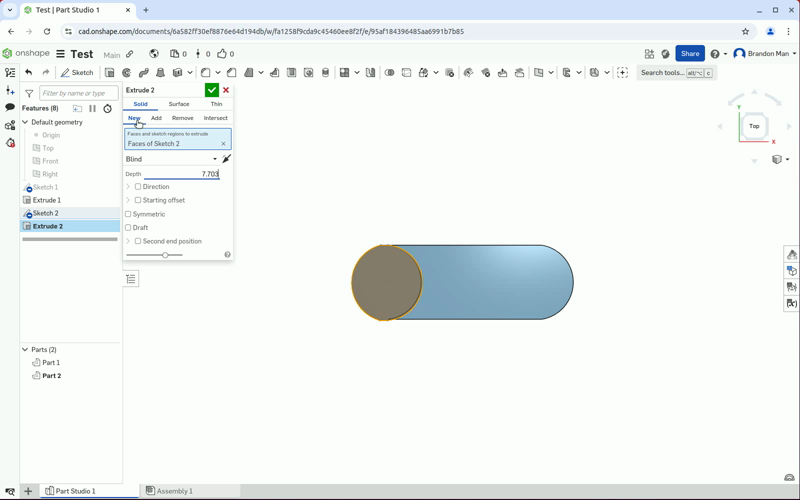
key(enter)
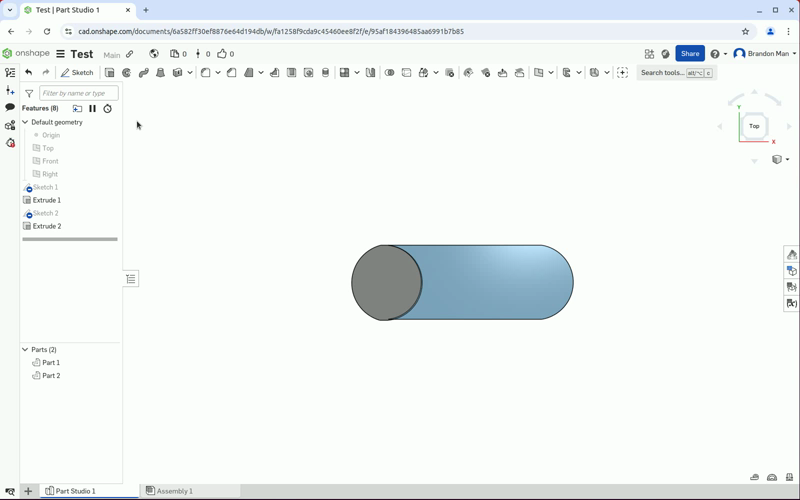
key(shift+h)
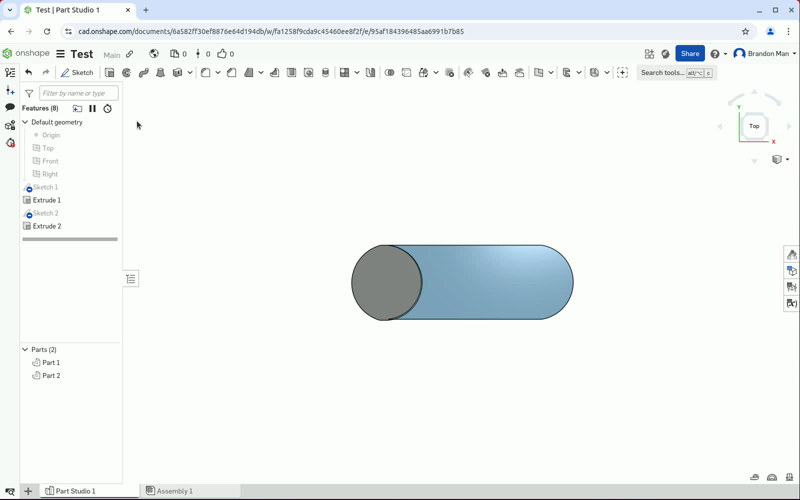
key(shift+h)
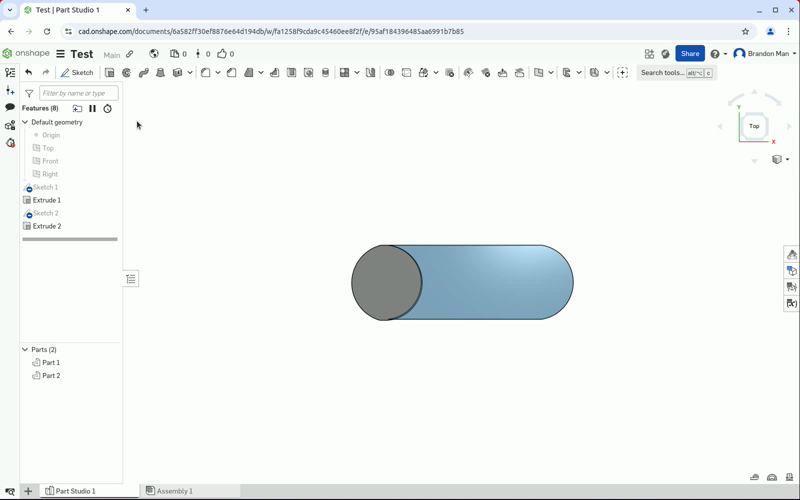
mouse_move(73, 189)
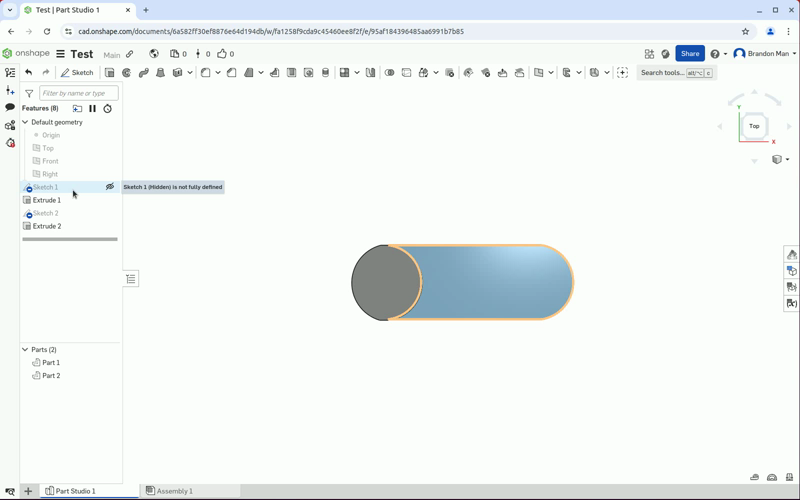
click(73, 189)
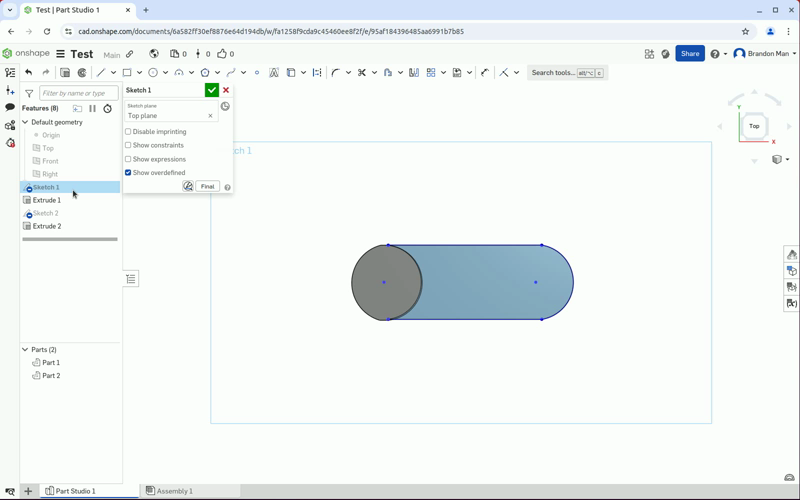
mouse_move(229, 92)
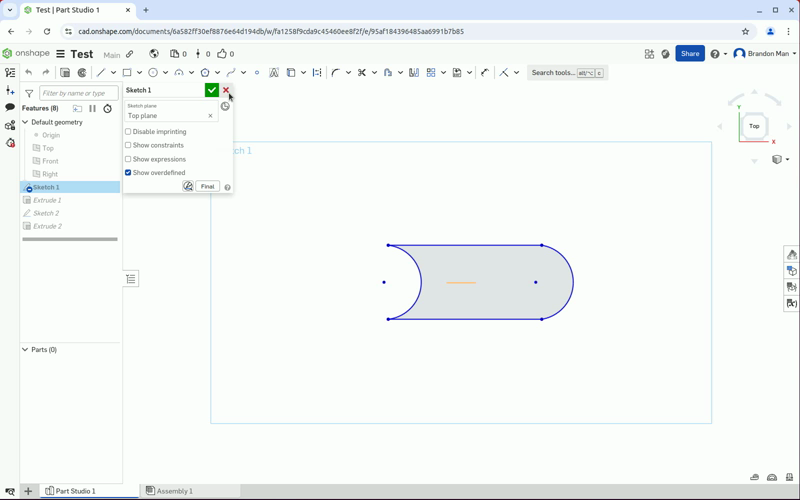
click(229, 92)
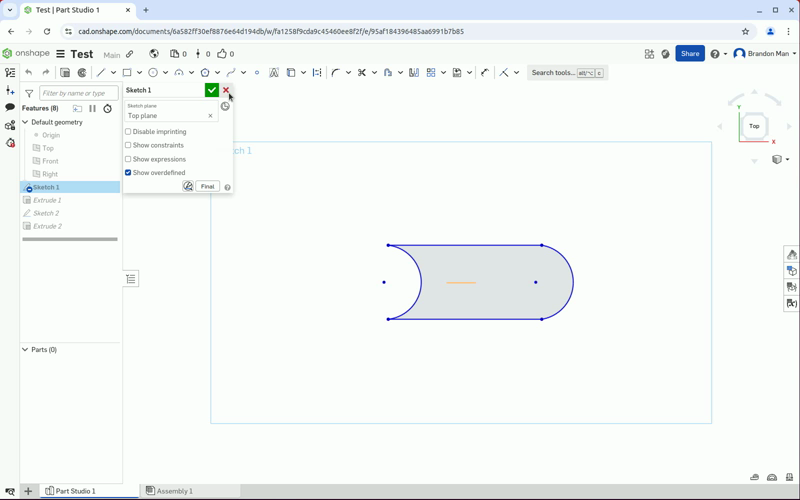
key(shift+s)
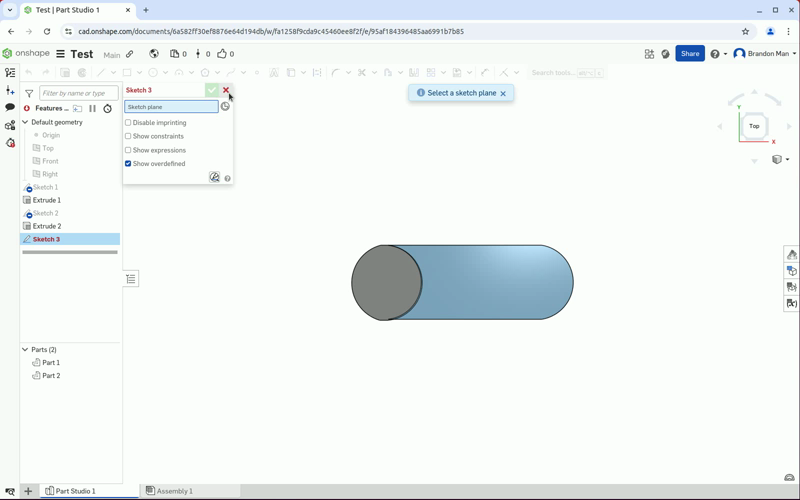
mouse_move(73, 150)
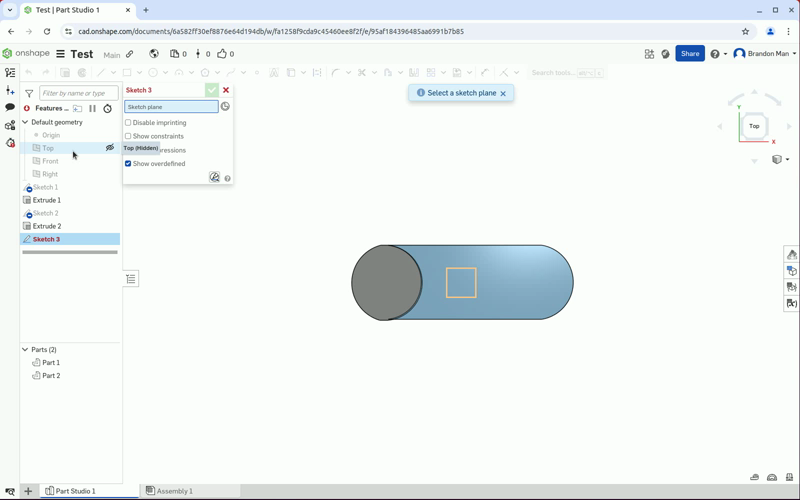
click(73, 150)
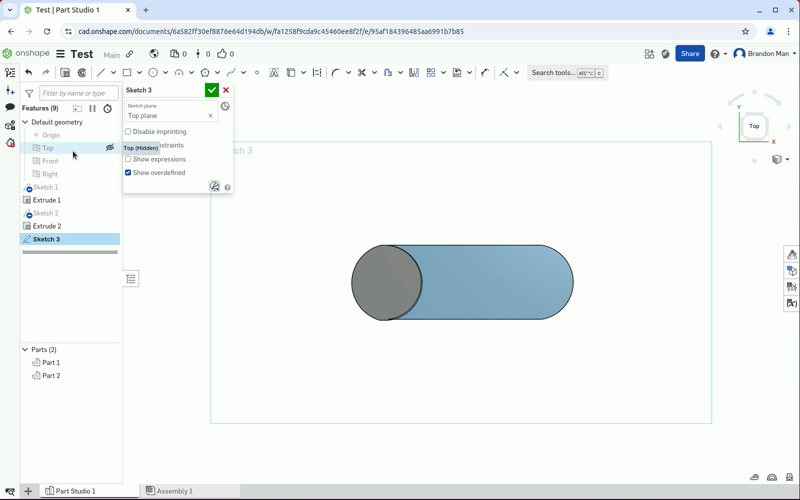
mouse_move(73, 352)
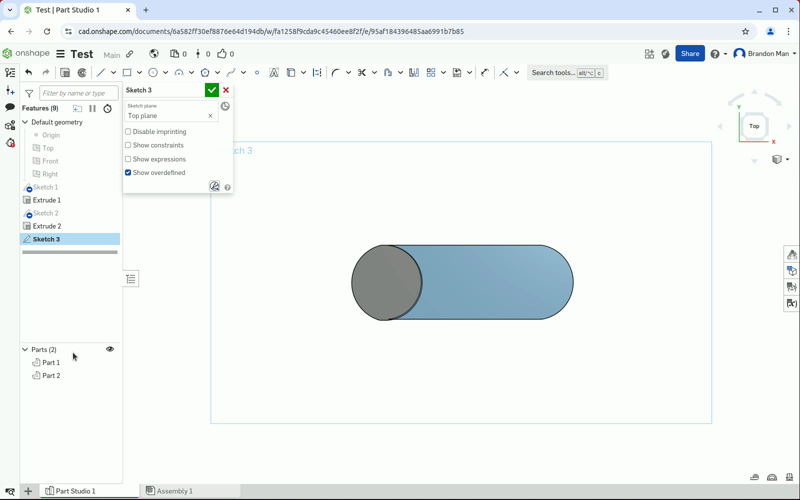
key(y)
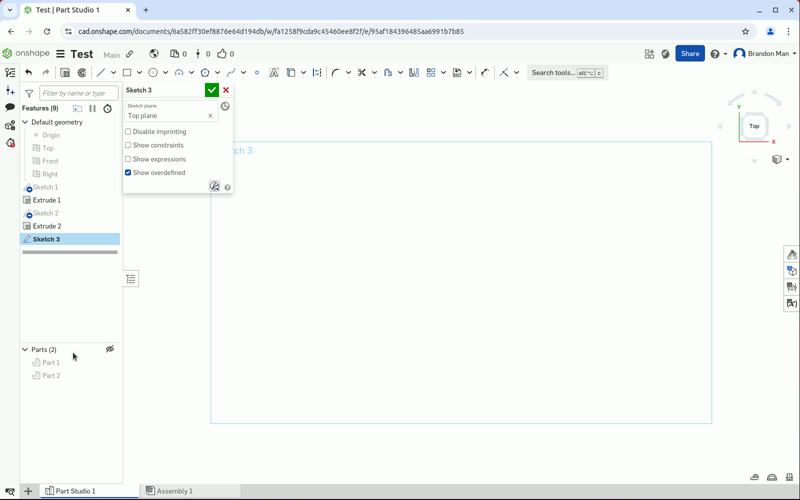
key(l)
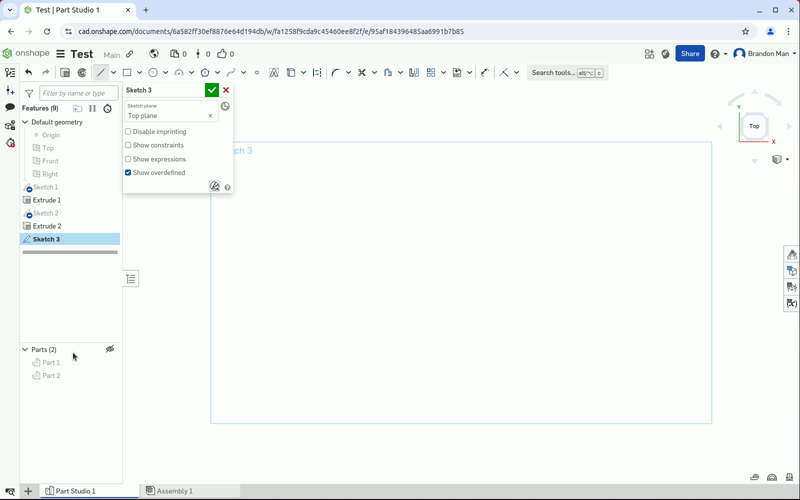
key_down(shift)
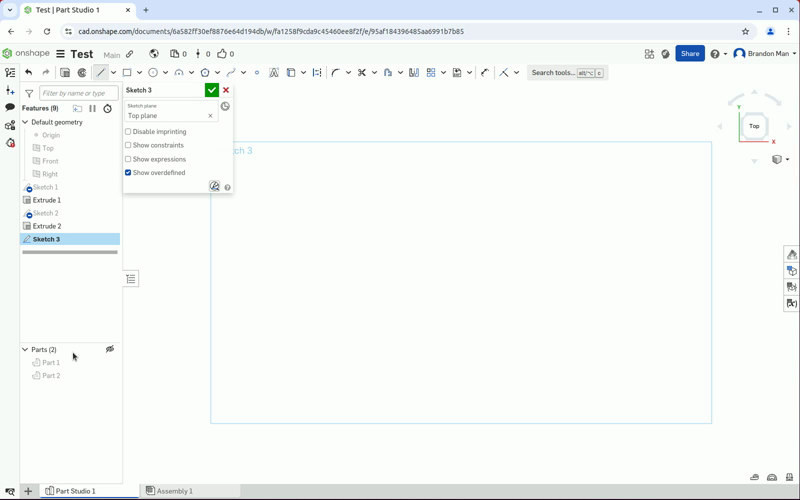
mouse_move(379, 320)
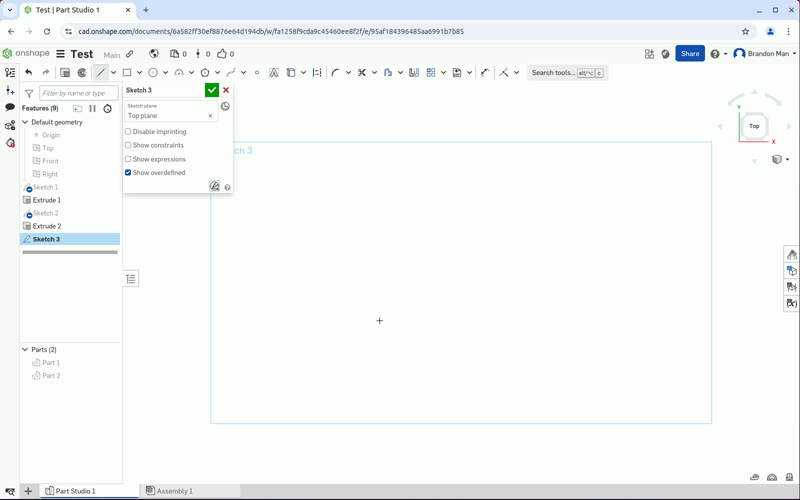
click(379, 320)
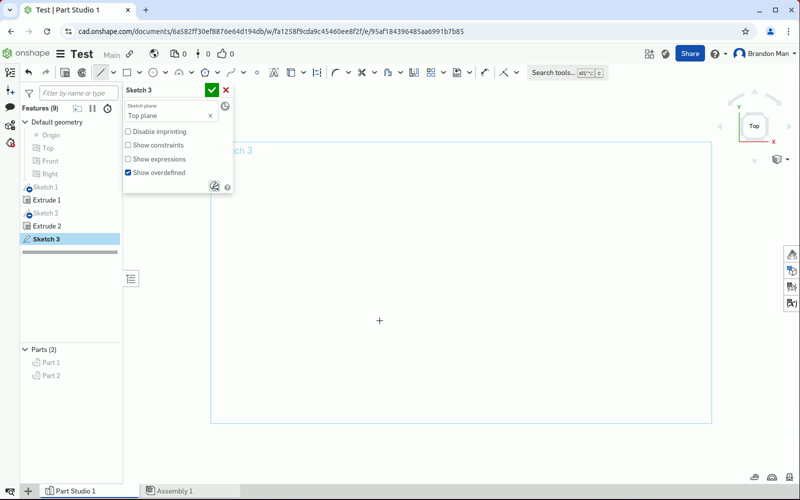
key_up(shift)
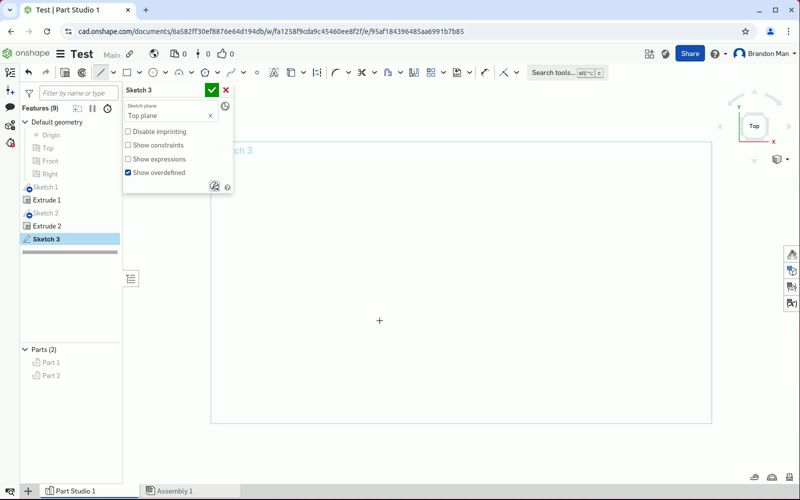
key_down(shift)
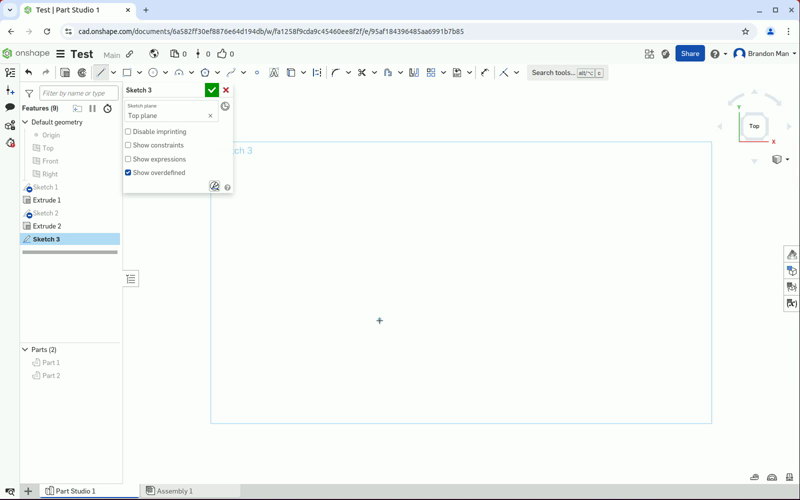
mouse_move(409, 320)
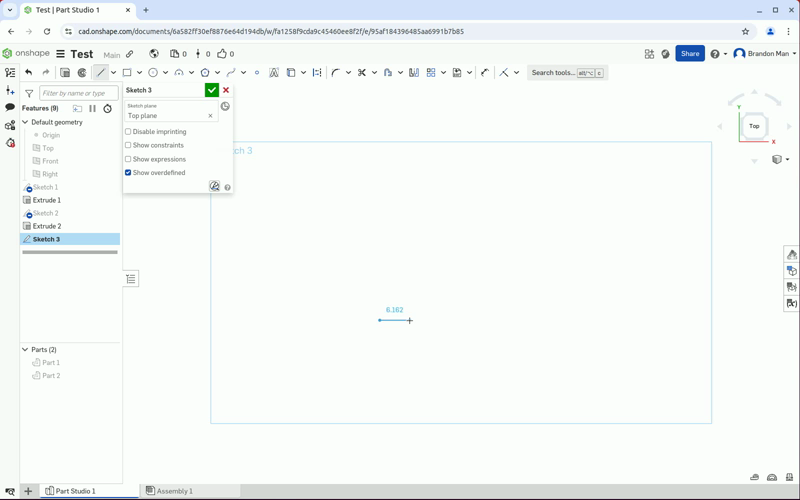
mouse_move(387, 320)
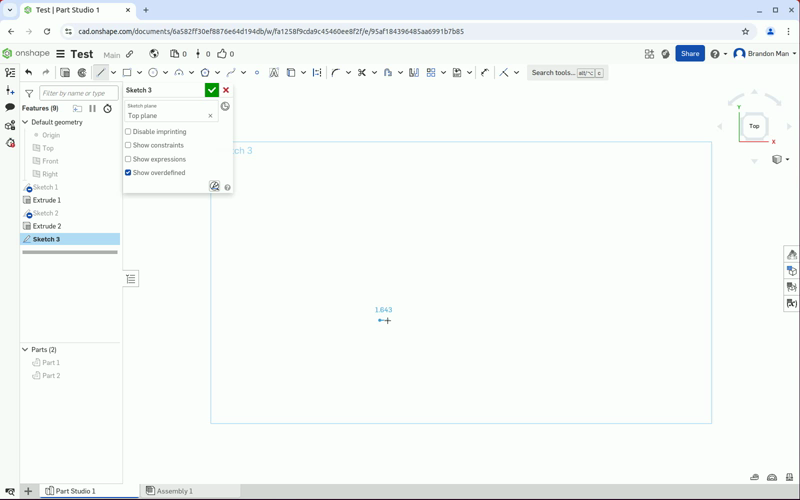
click(387, 320)
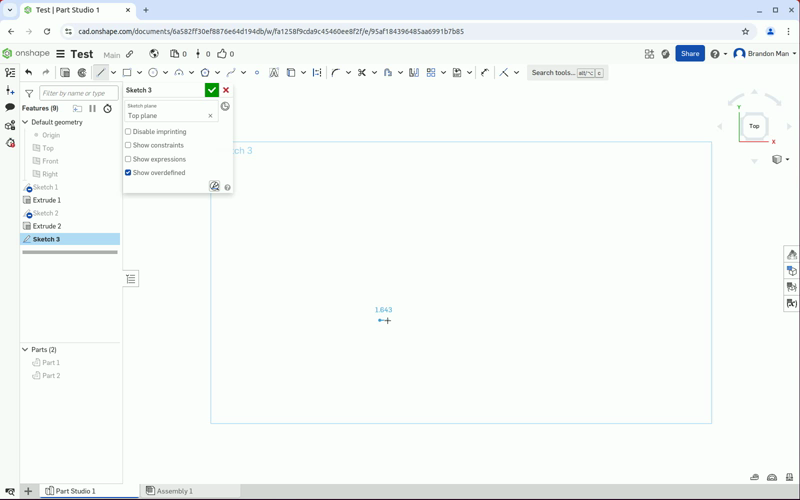
key_up(shift)
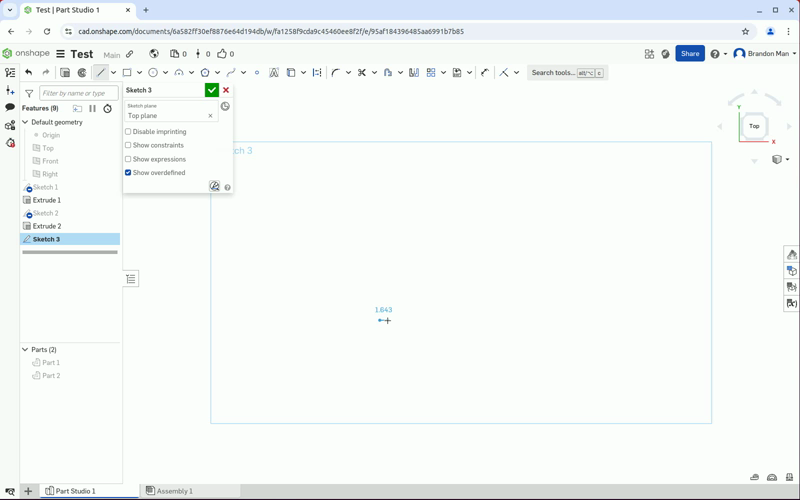
key(esc)
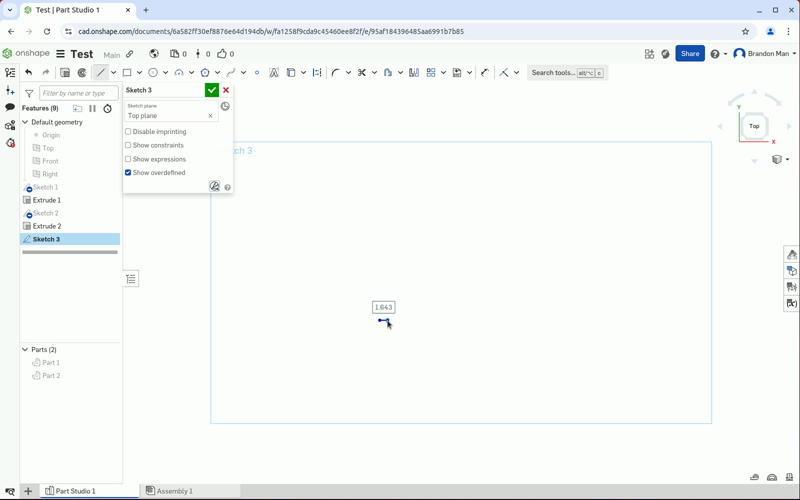
key(a)
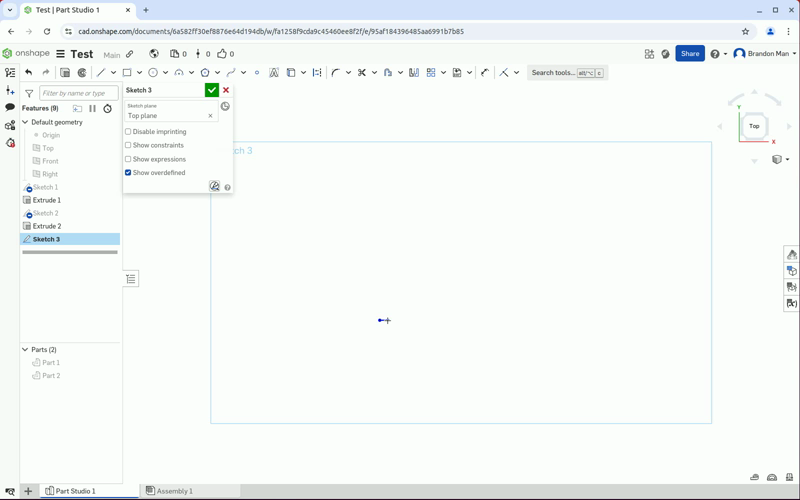
mouse_move(387, 320)
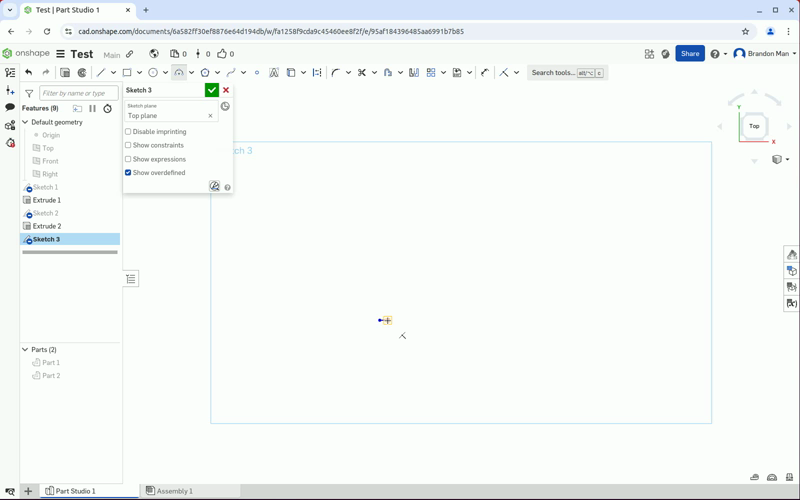
click(387, 320)
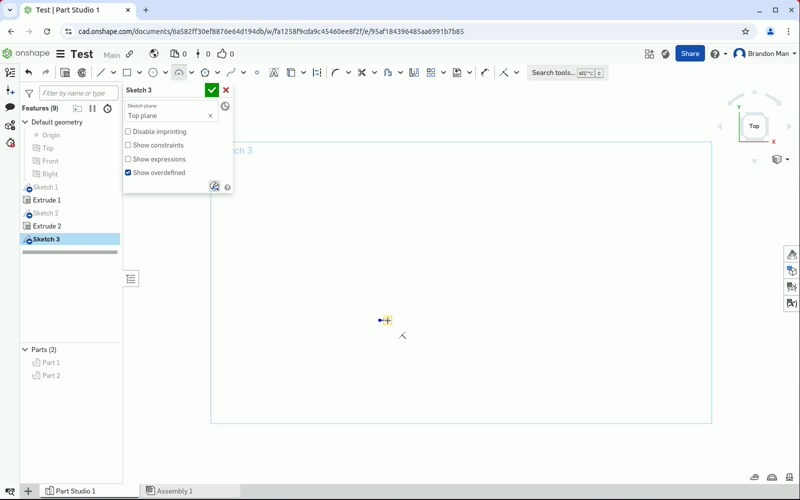
key_down(shift)
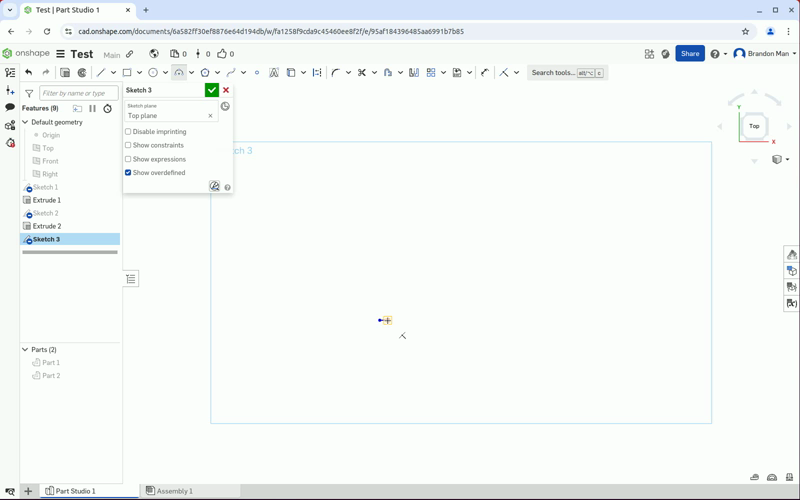
mouse_move(387, 245)
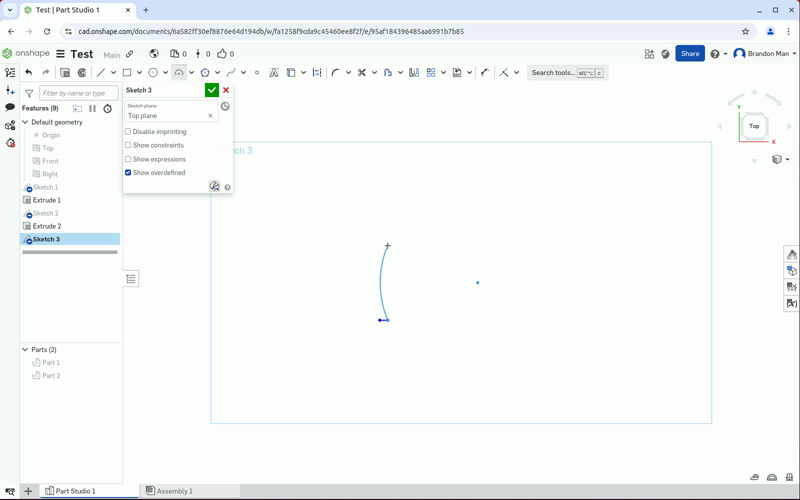
click(387, 245)
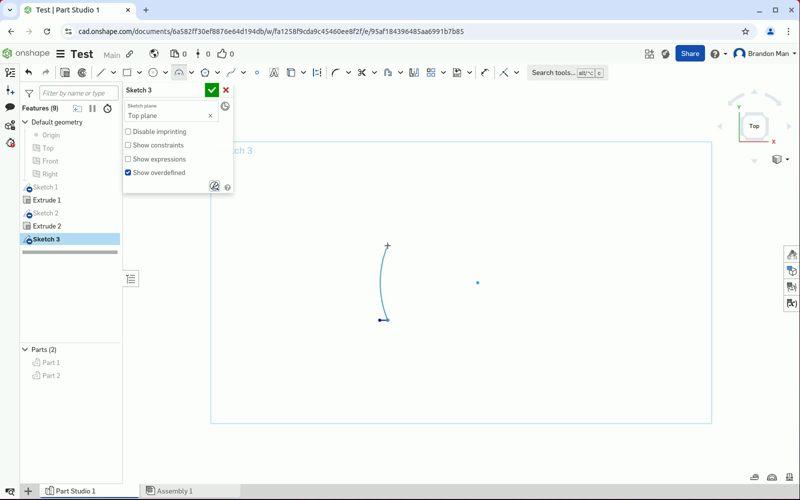
mouse_move(422, 282)
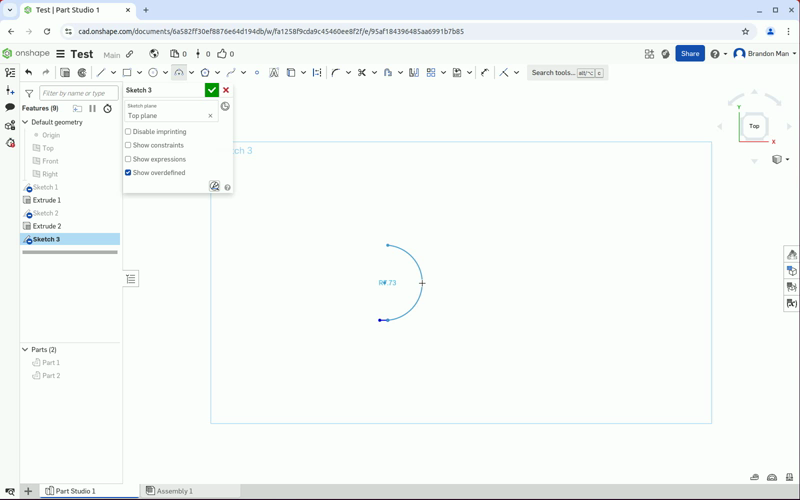
click(422, 282)
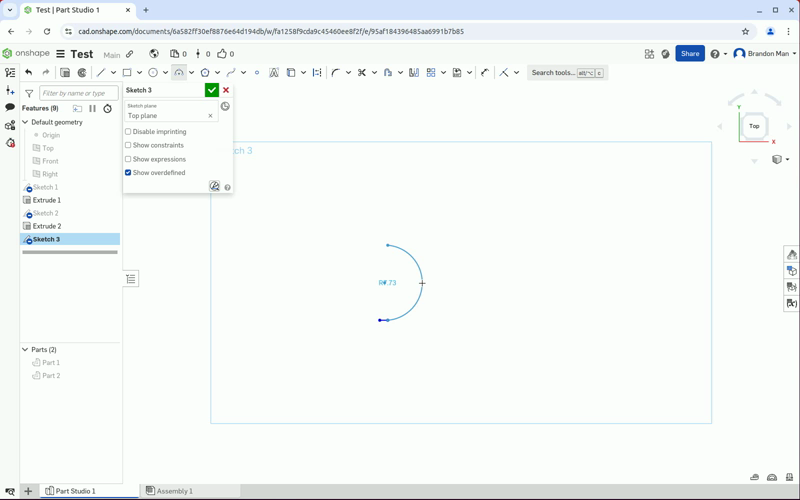
key_up(shift)
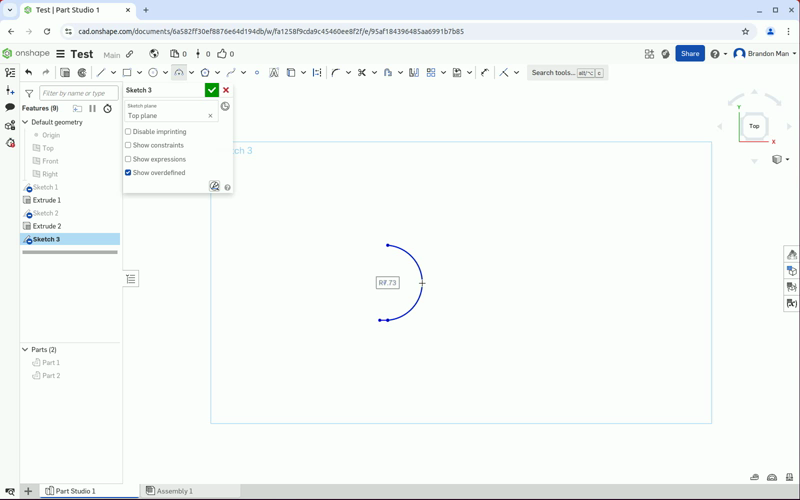
key(esc)
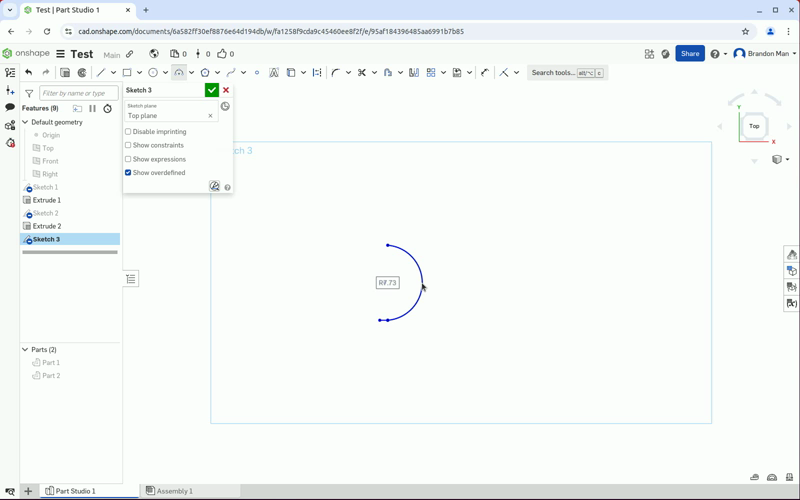
key(l)
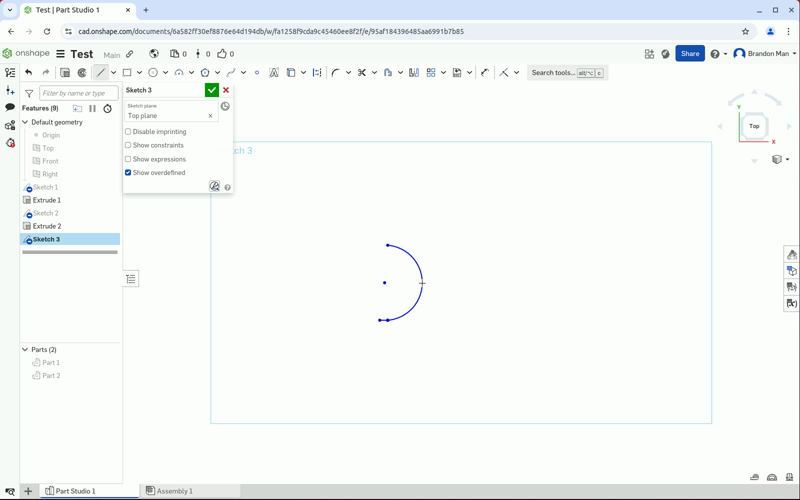
mouse_move(387, 245)
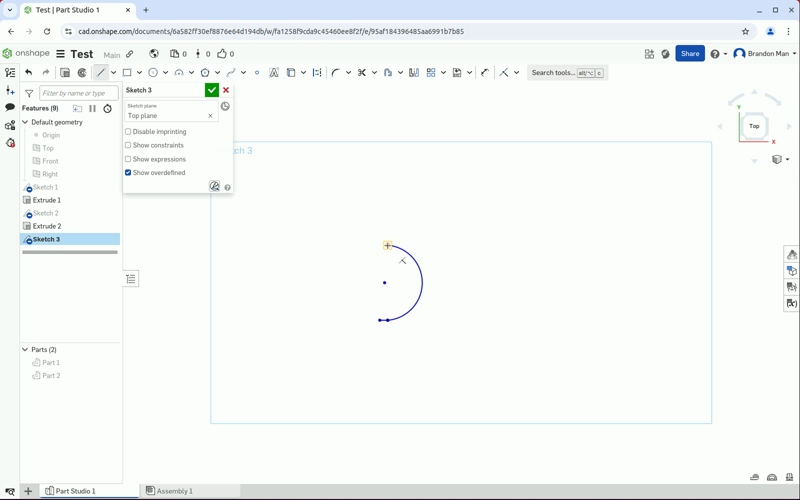
click(387, 245)
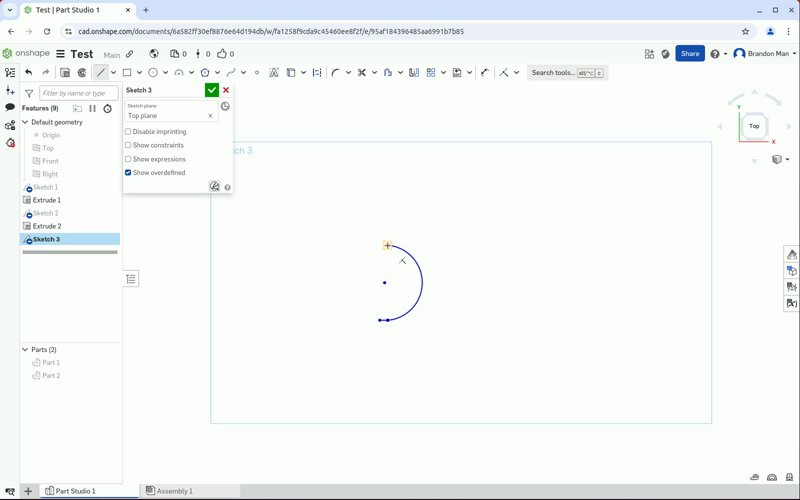
key_down(shift)
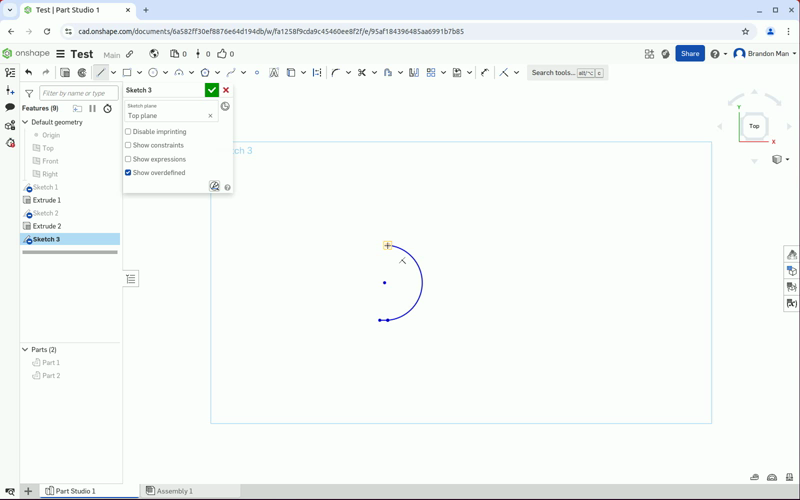
mouse_move(417, 245)
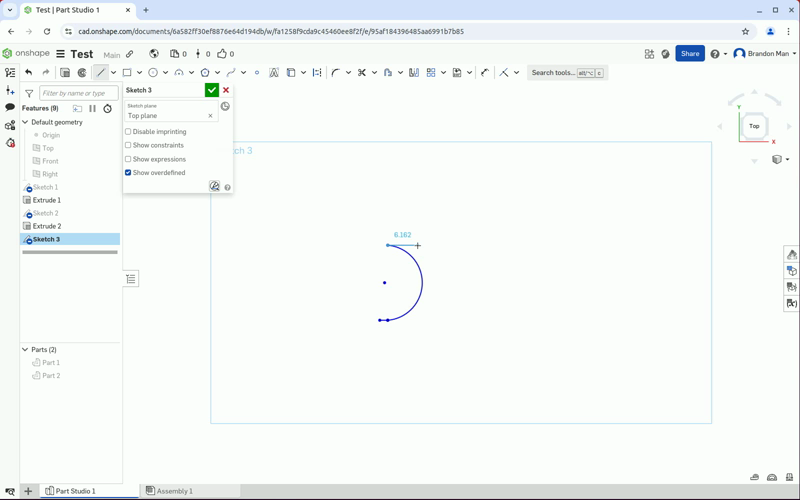
mouse_move(380, 245)
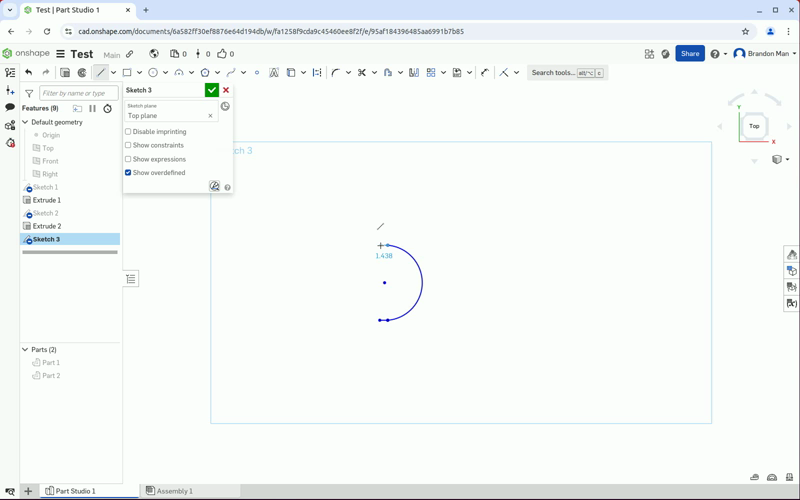
scroll(6)
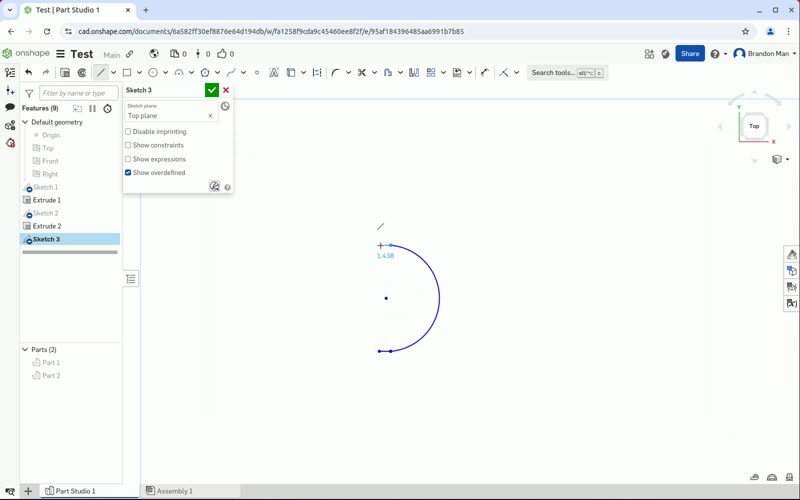
scroll(6)
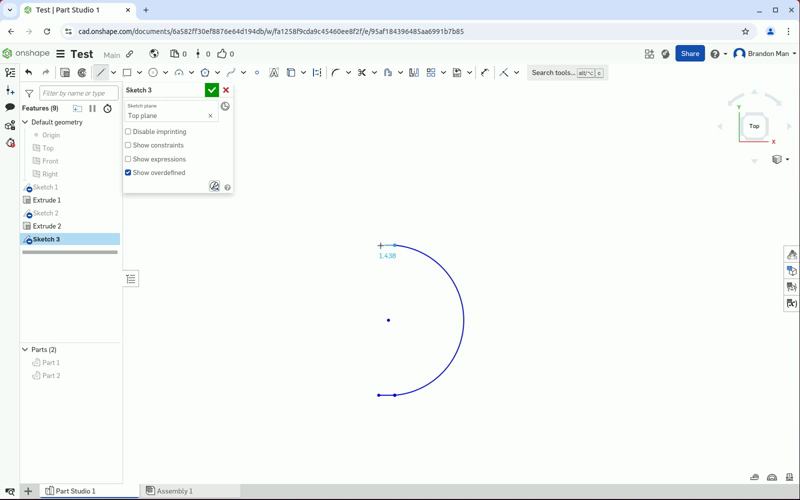
scroll(6)
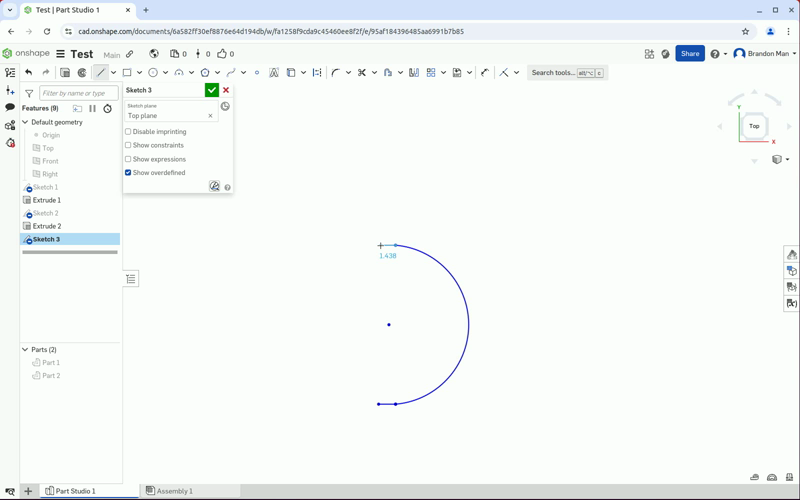
scroll(6)
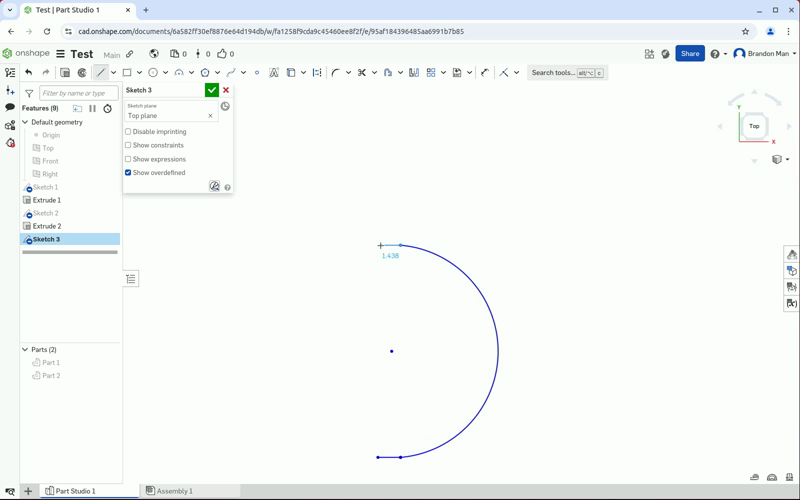
scroll(6)
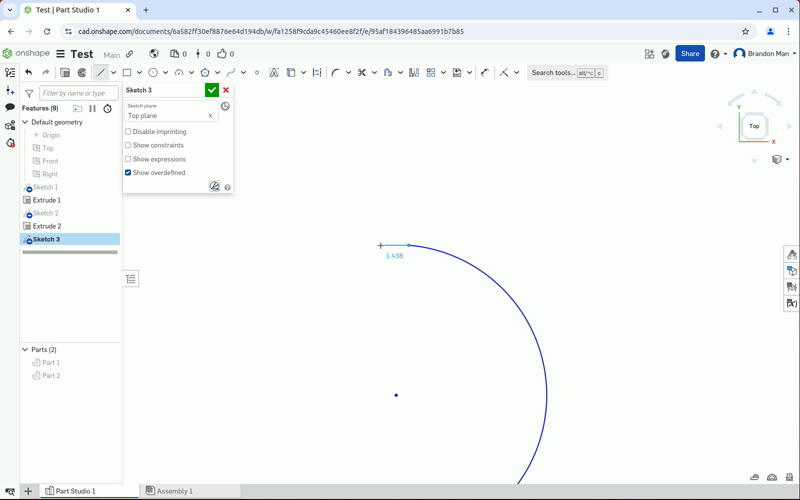
scroll(6)
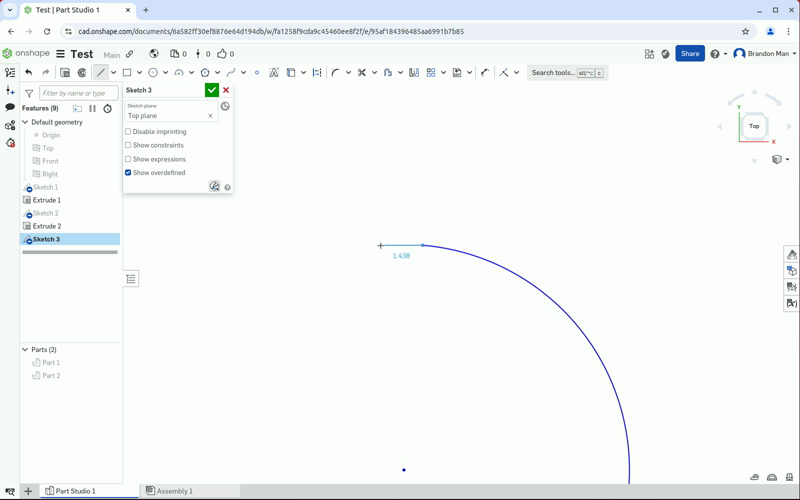
scroll(6)
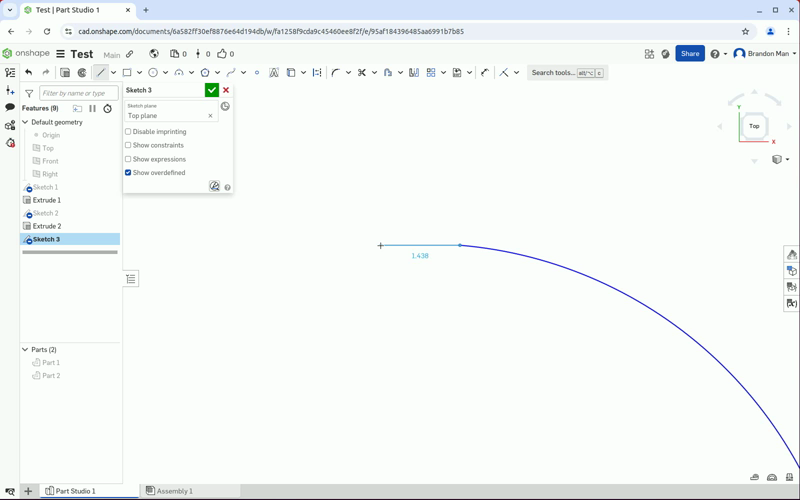
click(380, 245)
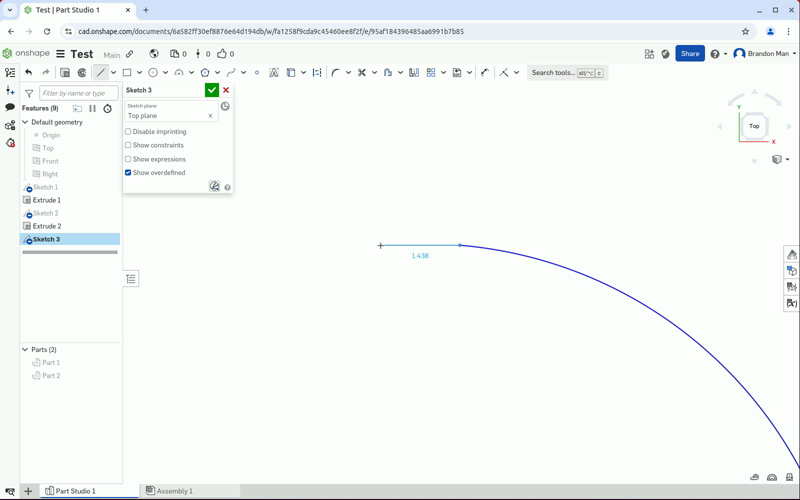
scroll(-6)
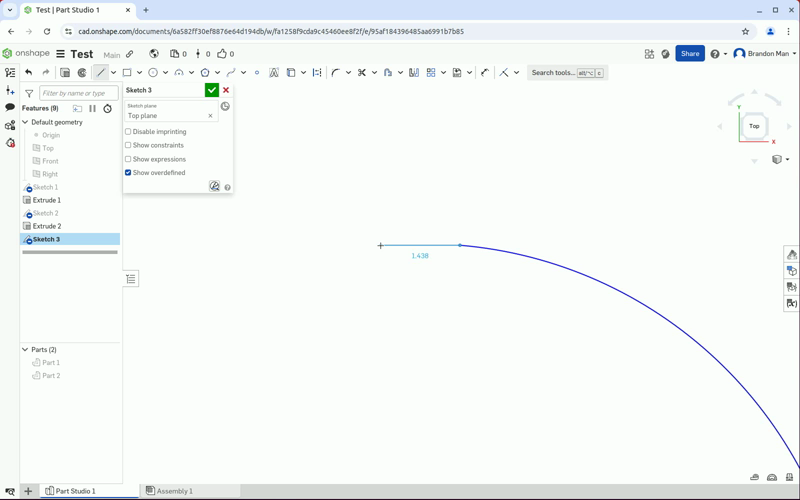
scroll(-6)
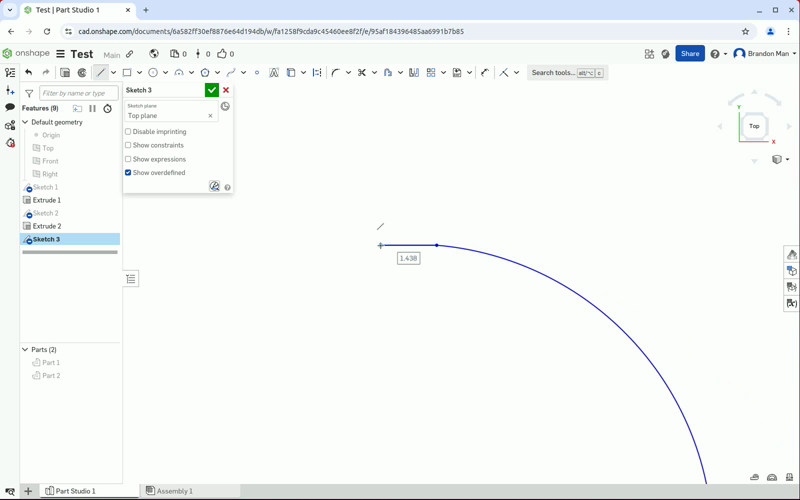
scroll(-6)
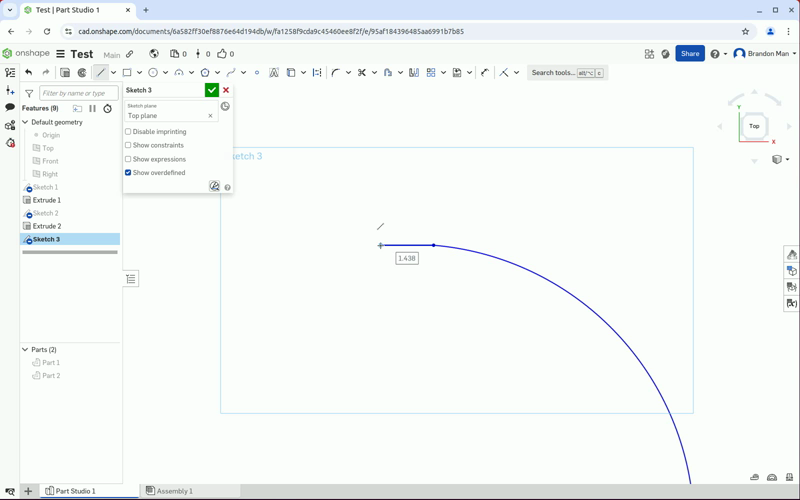
scroll(-6)
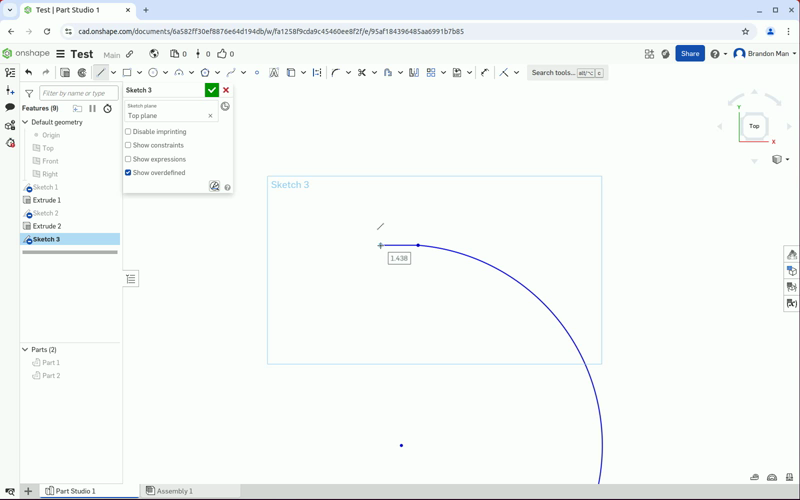
scroll(-6)
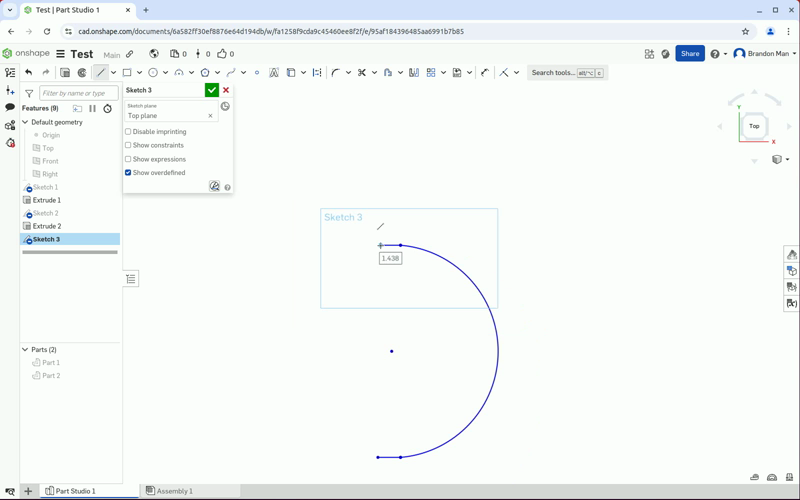
scroll(-6)
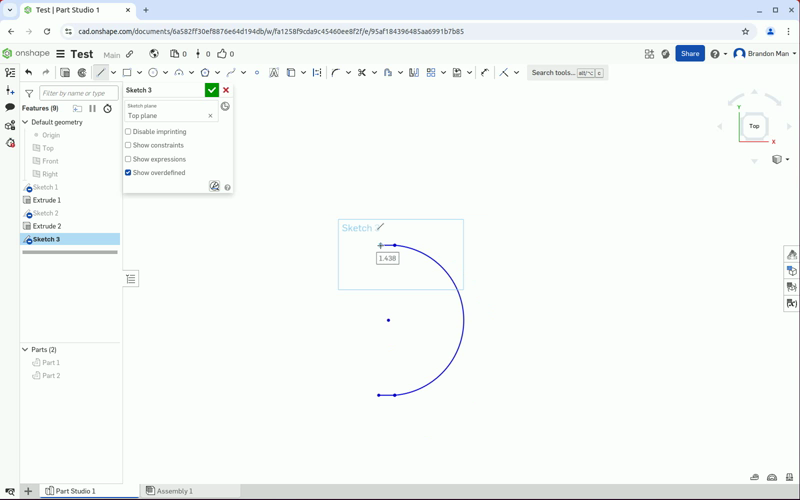
scroll(-6)
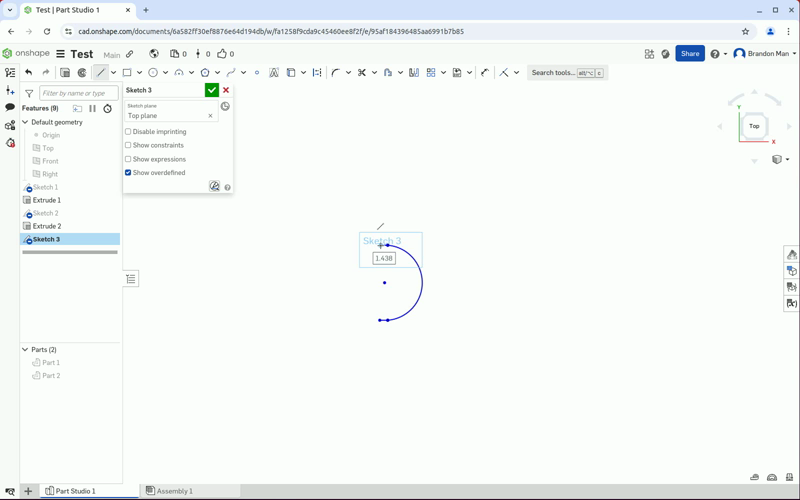
key_up(shift)
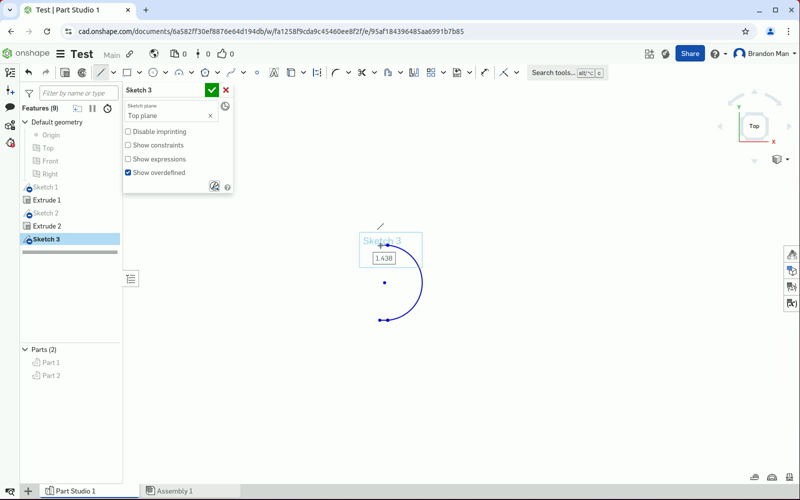
key(esc)
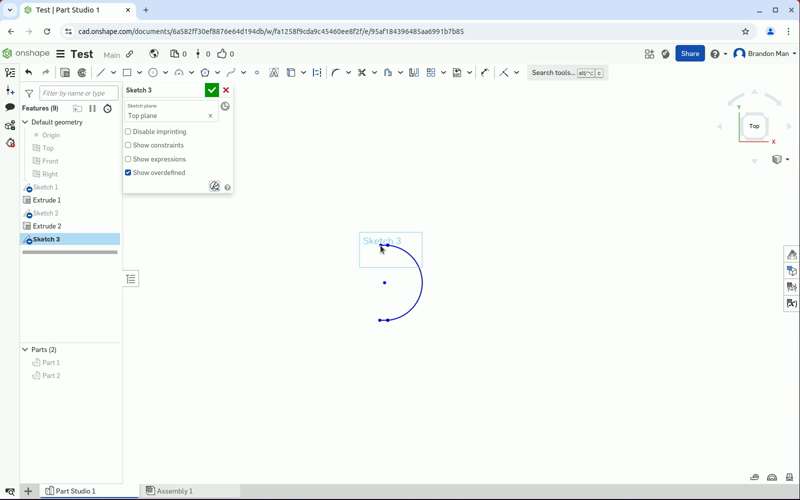
key(a)
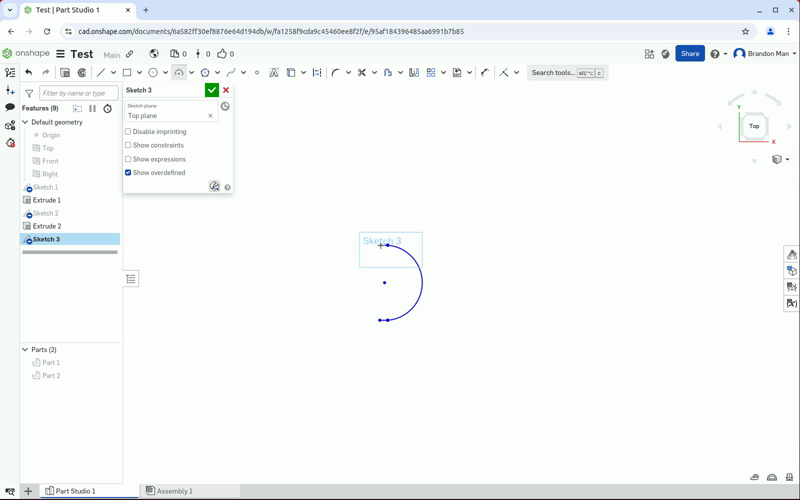
mouse_move(380, 245)
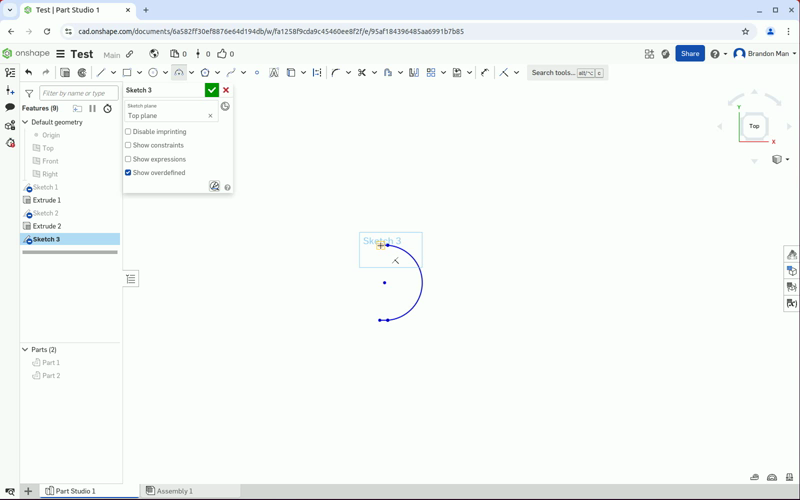
click(380, 245)
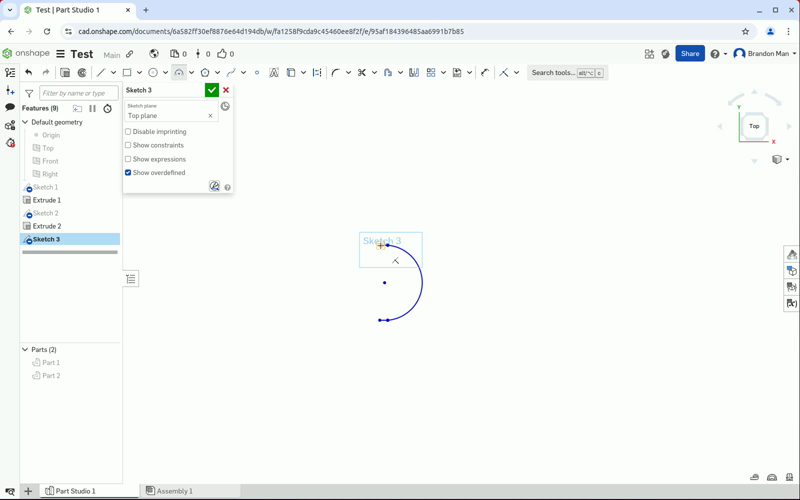
mouse_move(379, 320)
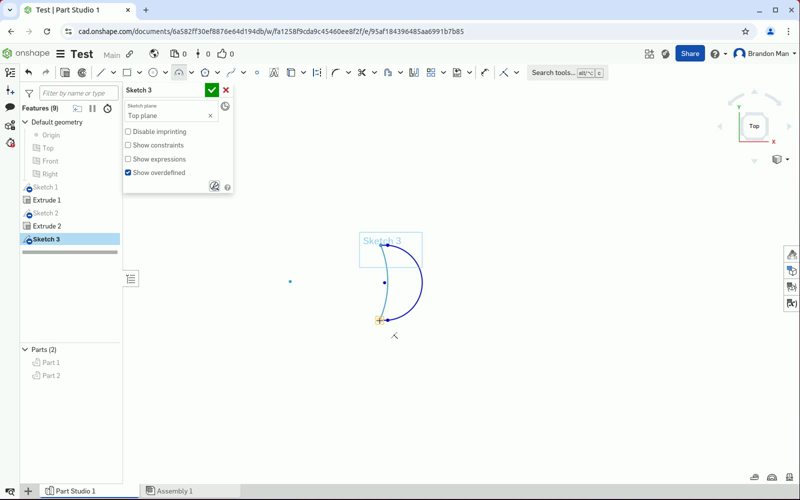
click(379, 320)
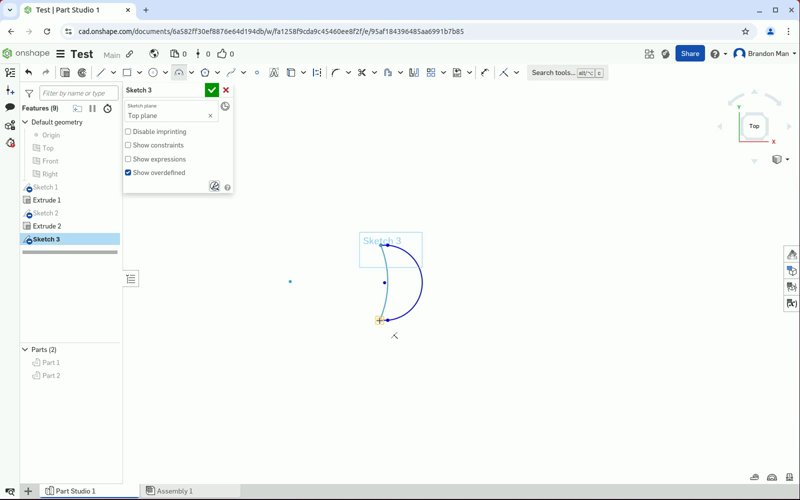
key_down(shift)
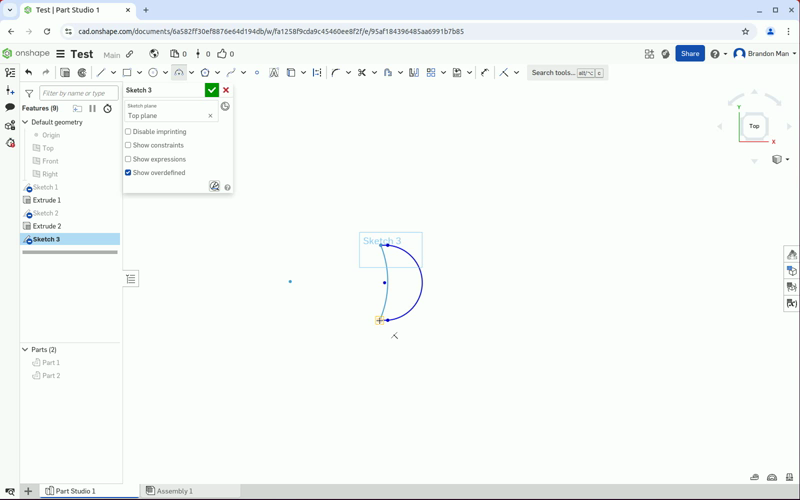
mouse_move(351, 282)
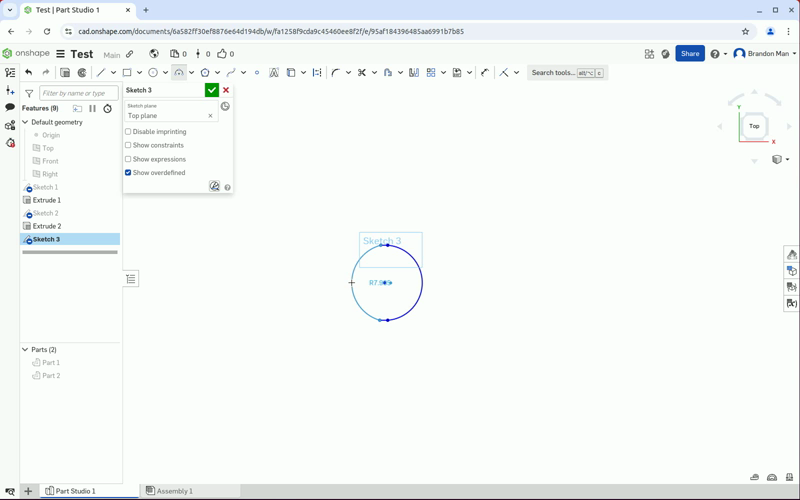
click(351, 282)
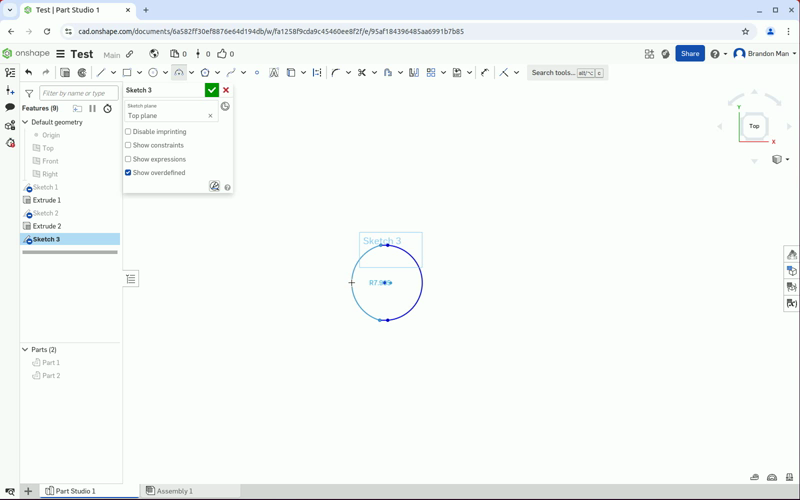
key_up(shift)
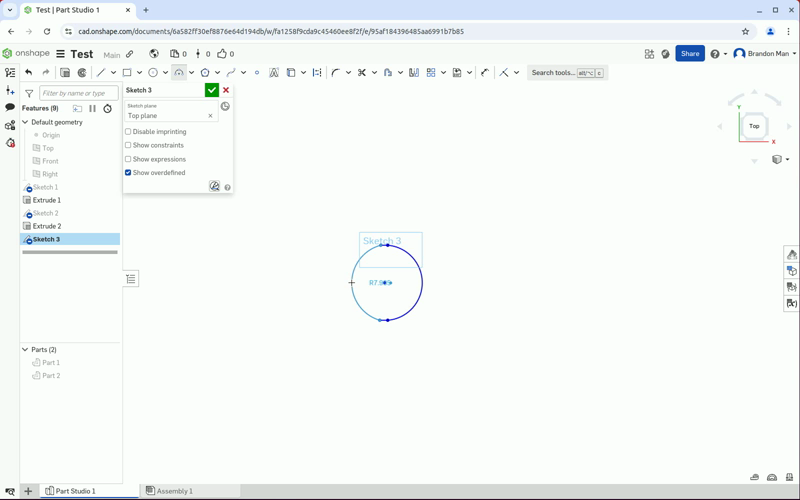
key(esc)
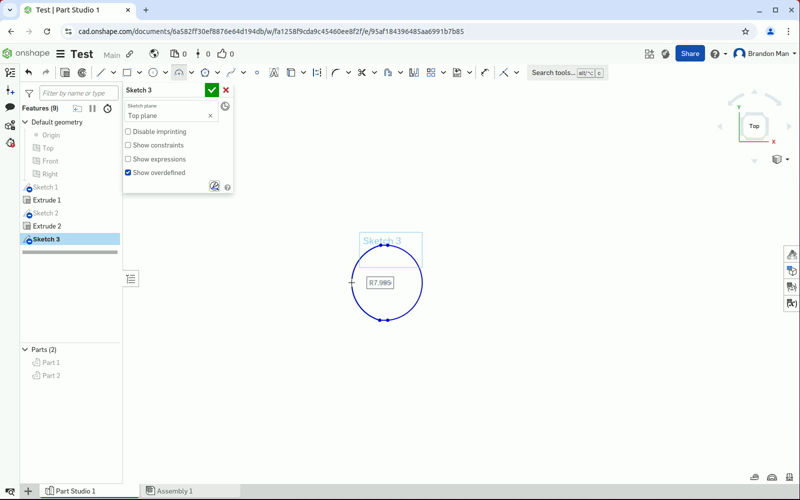
mouse_move(401, 254)
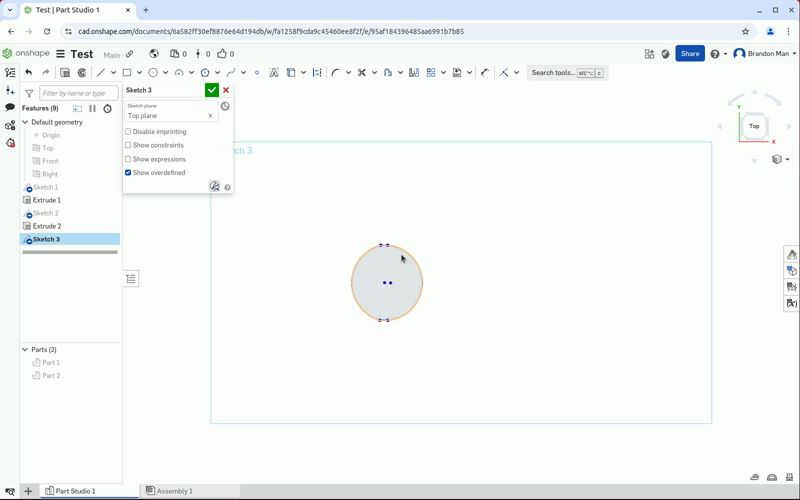
click(401, 254)
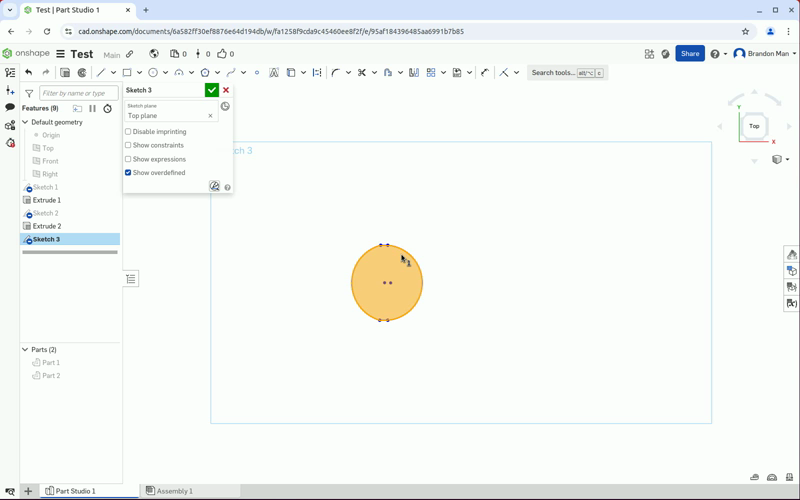
mouse_move(73, 352)
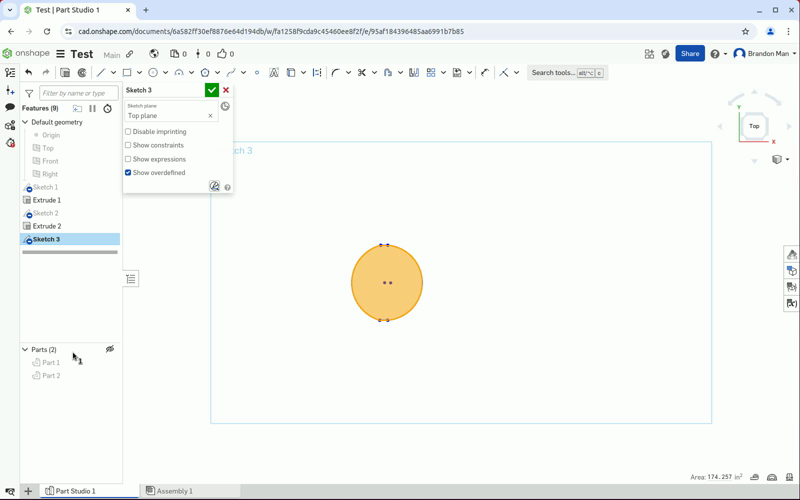
key(shift+y)
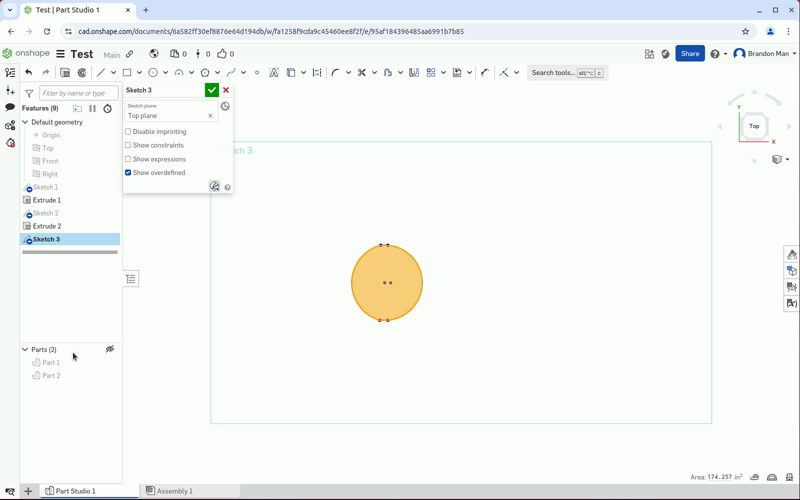
key(shift+e)
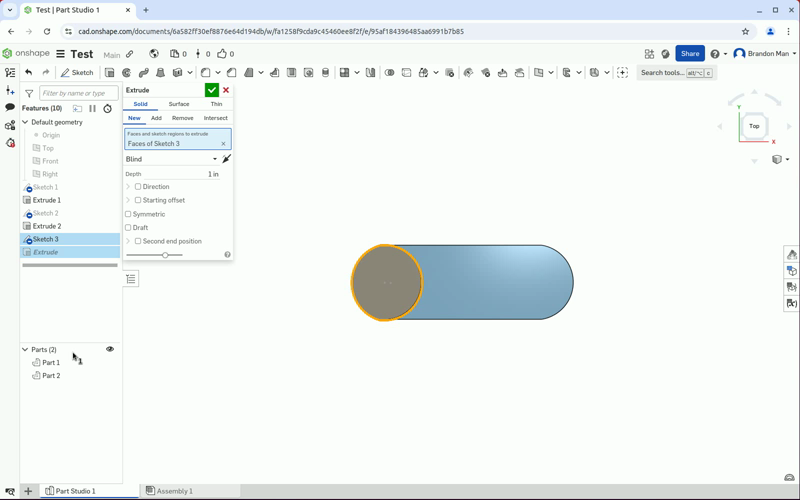
mouse_move(143, 106)
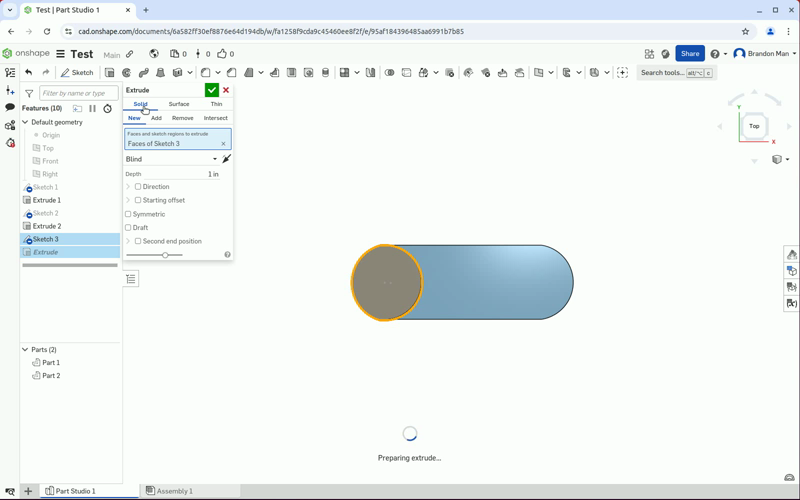
click(143, 106)
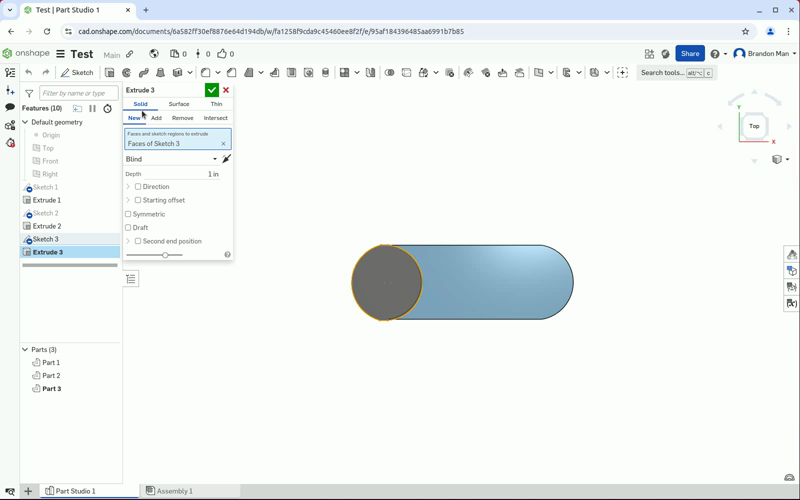
mouse_move(137, 120)
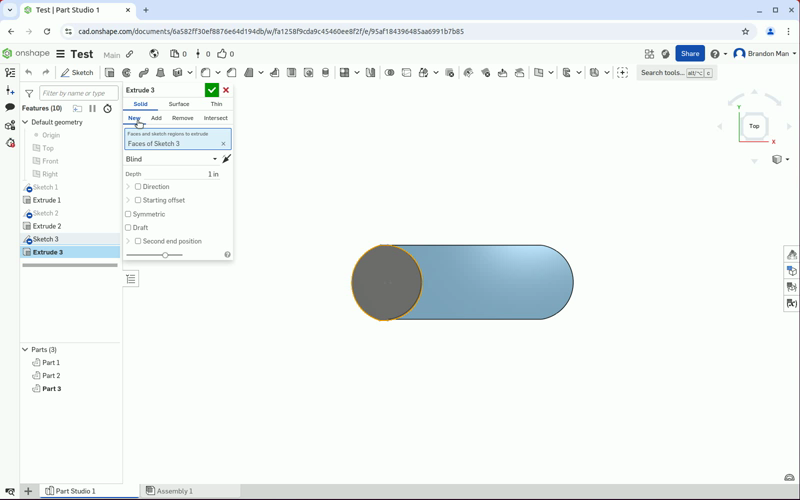
click(137, 120)
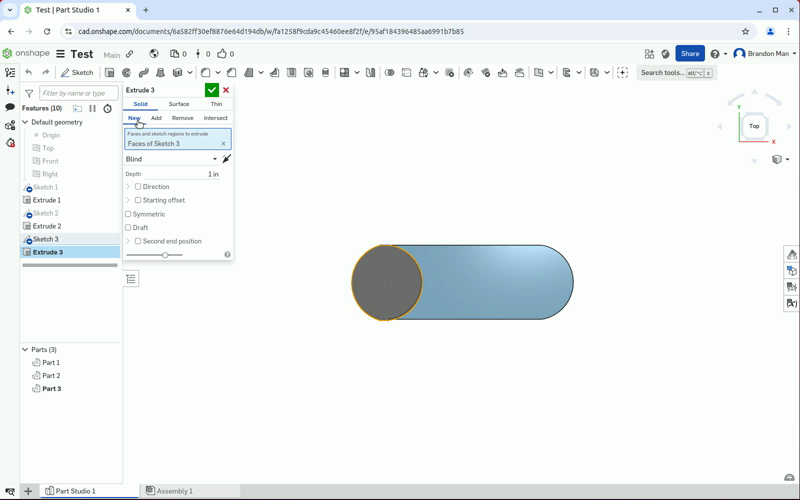
key(tab, 4)
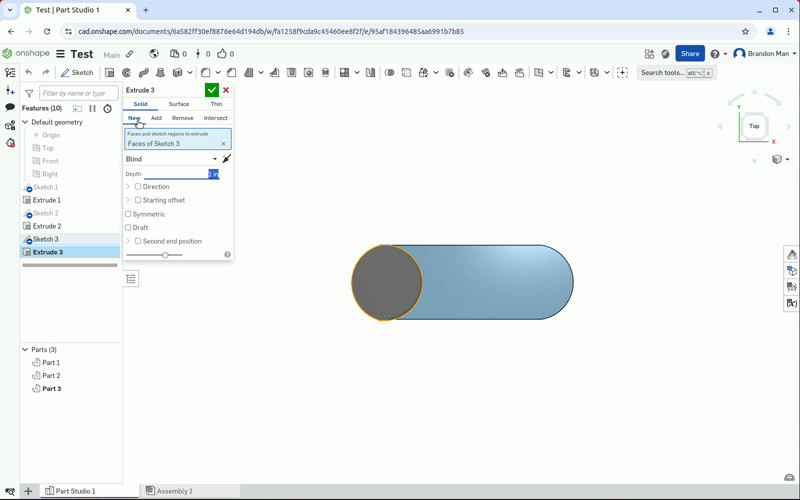
text(22.868)
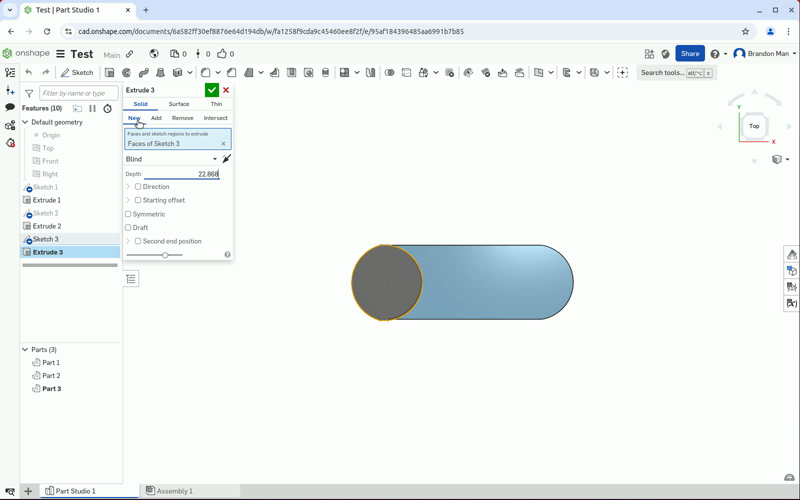
key(enter)
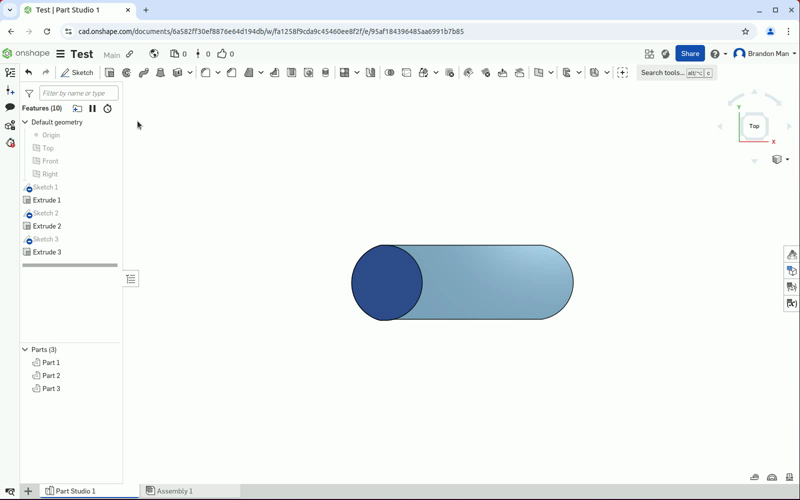
key(shift+h)
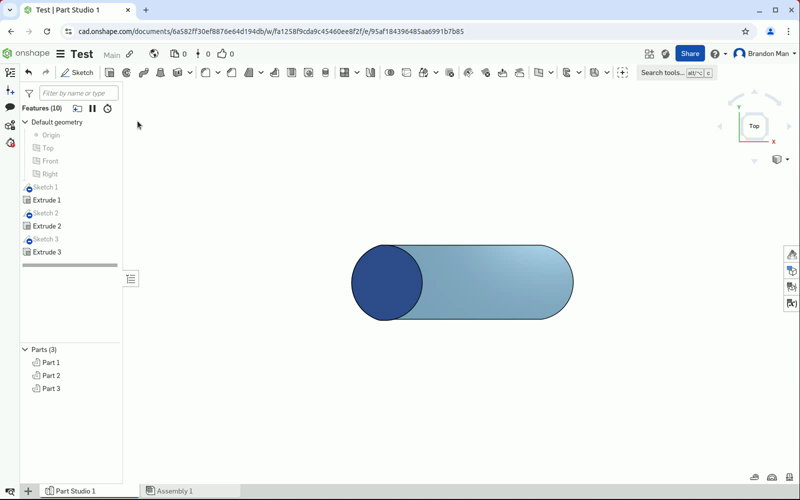
key(shift+h)
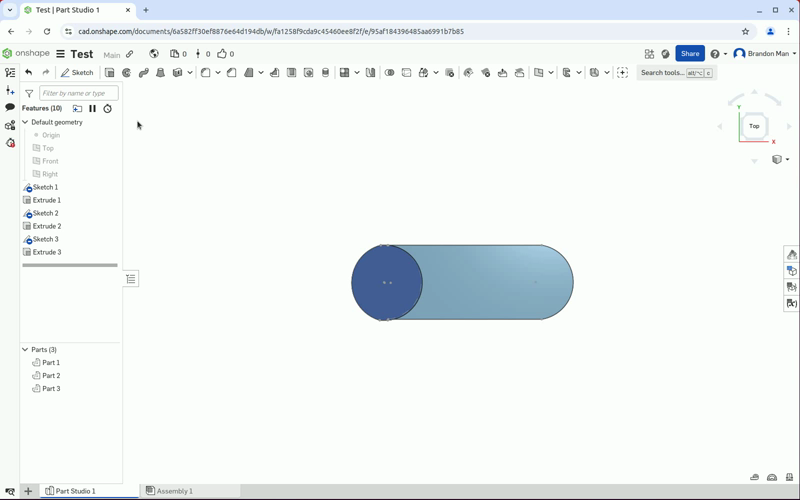
key(shift+7)
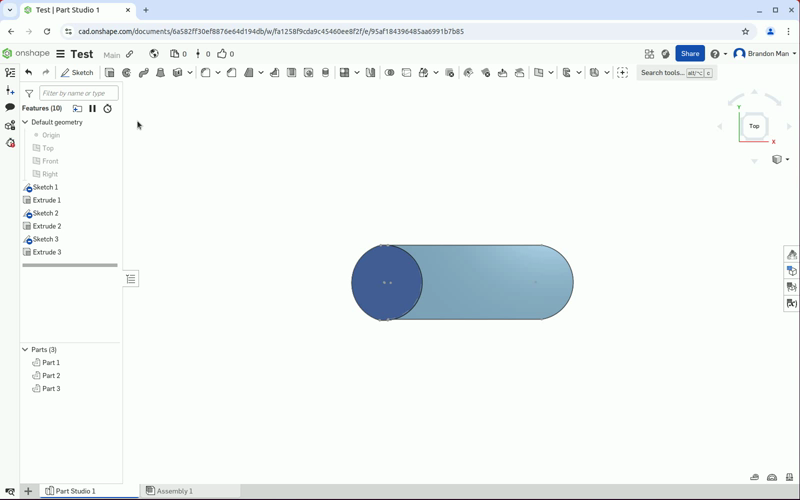
key(up, 3)
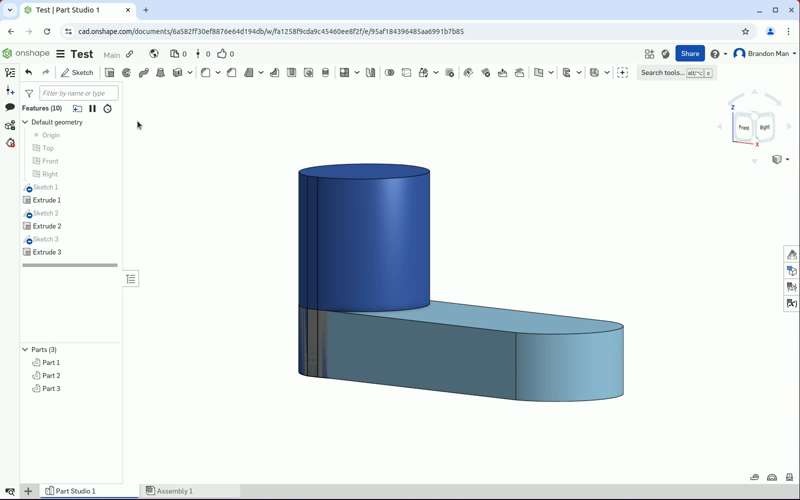
key(left, 3)
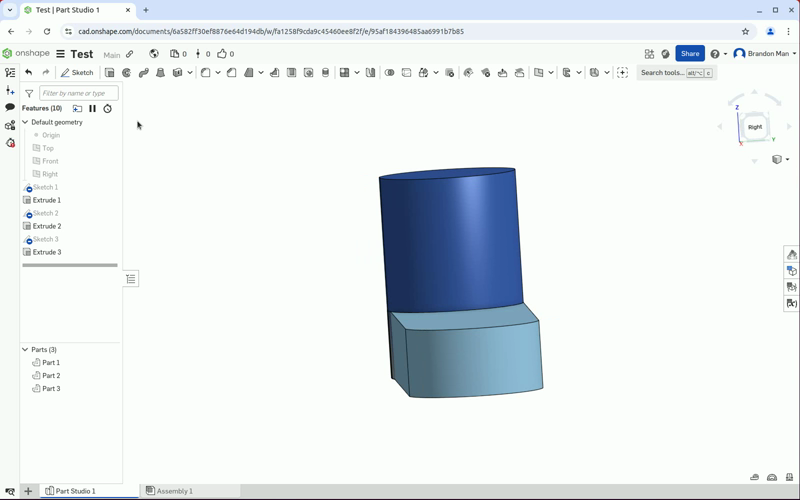
key(right, 3)
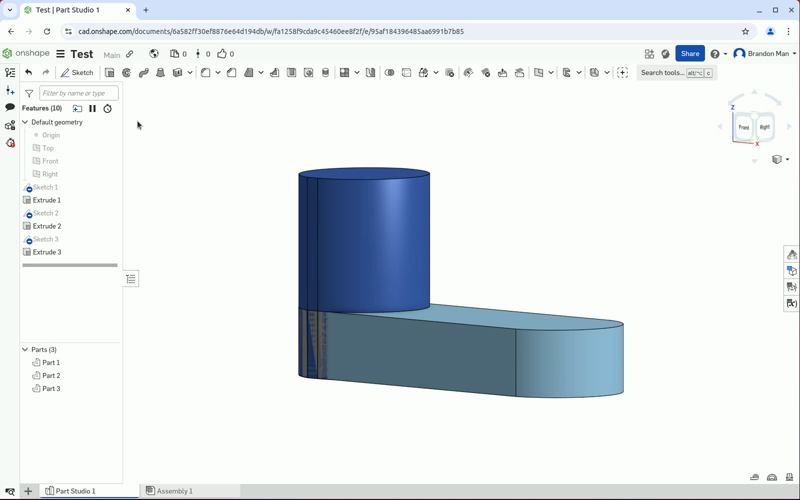
key(down, 3)
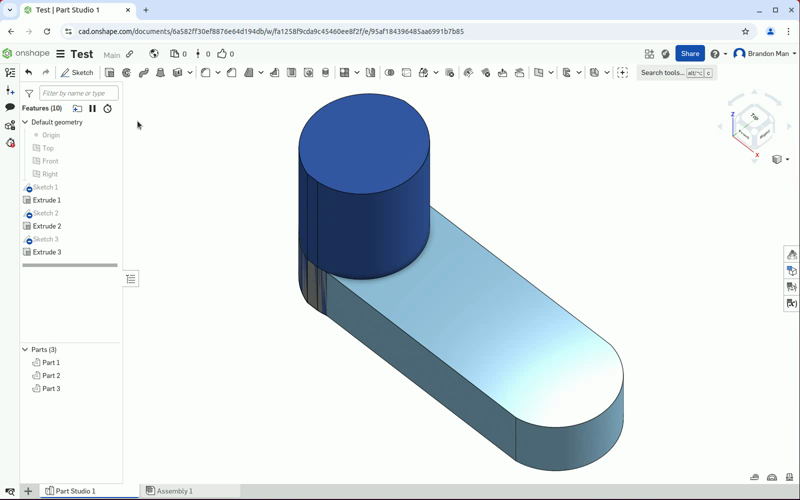
mouse_move(73, 189)
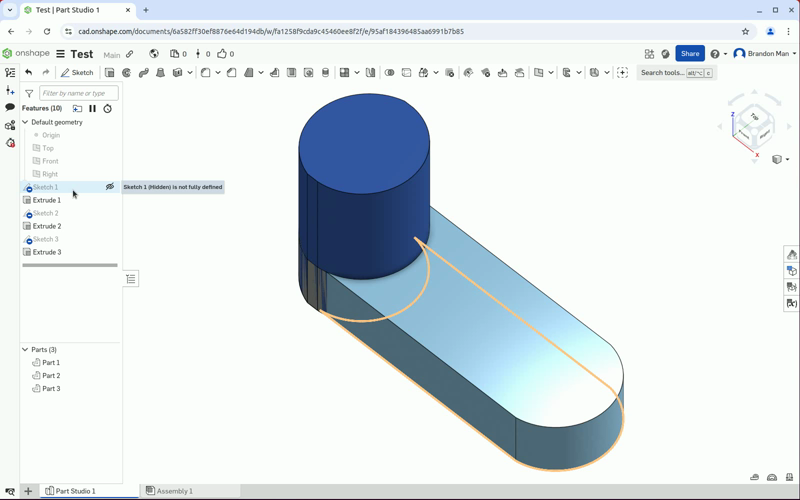
click(73, 189)